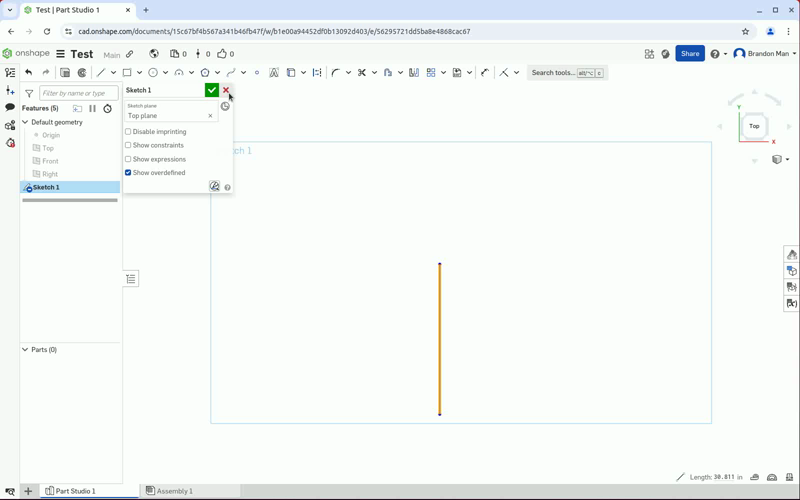
key(shift+h)
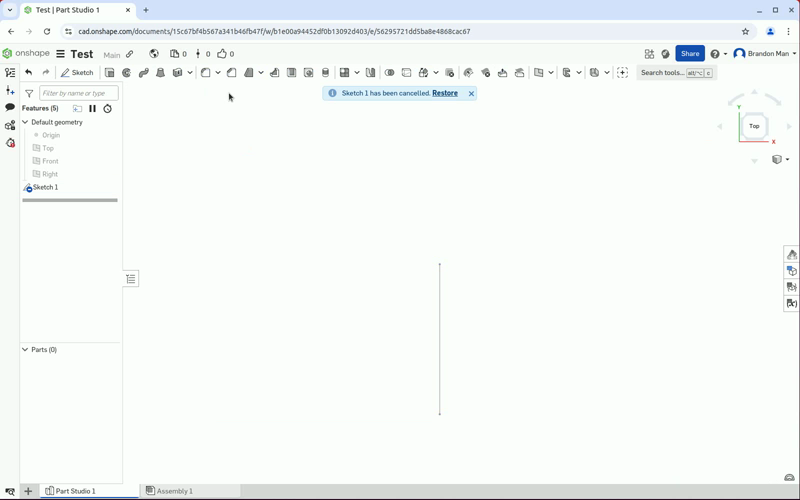
key(shift+s)
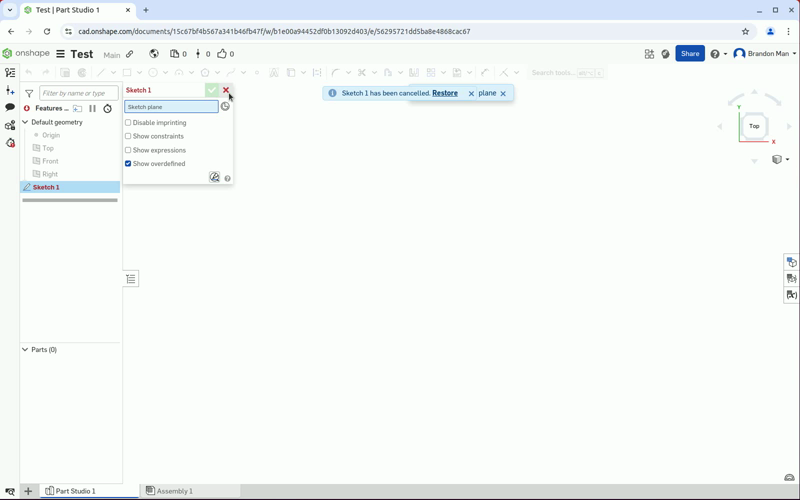
mouse_move(73, 150)
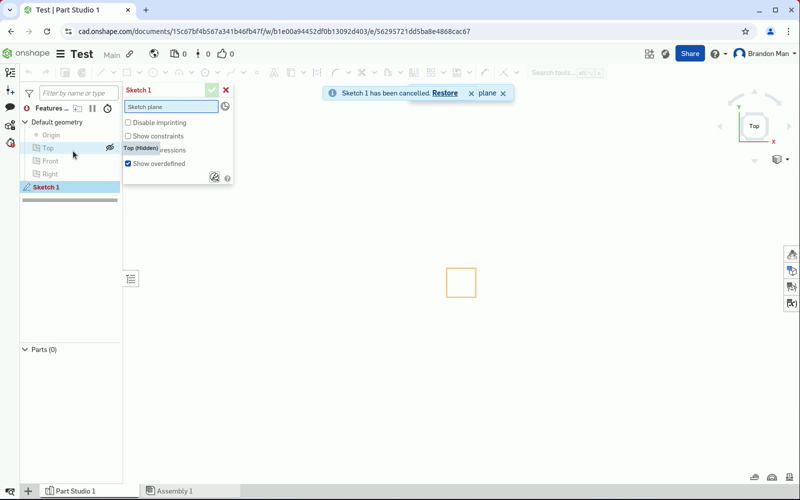
click(73, 150)
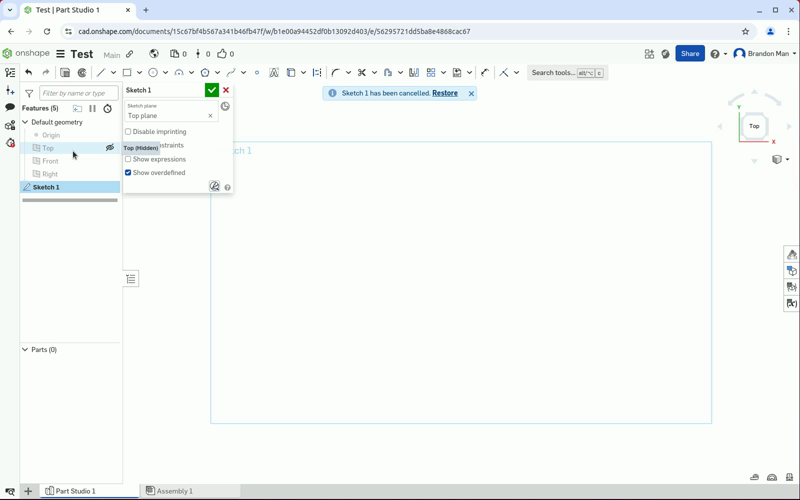
mouse_move(73, 352)
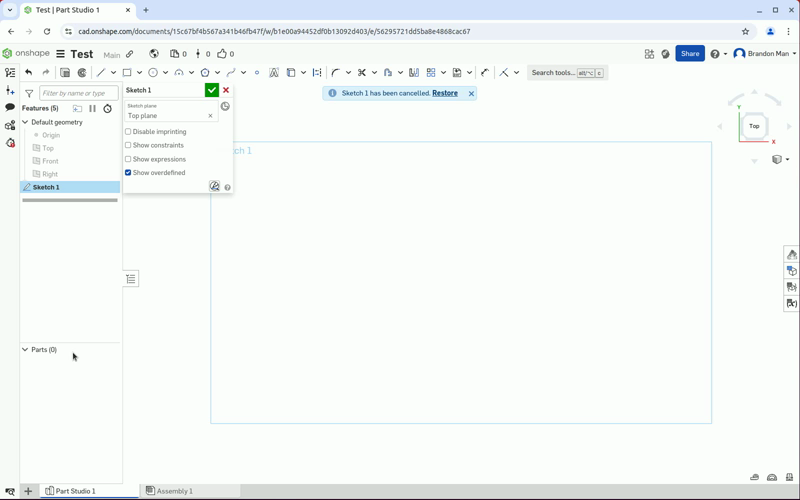
key(y)
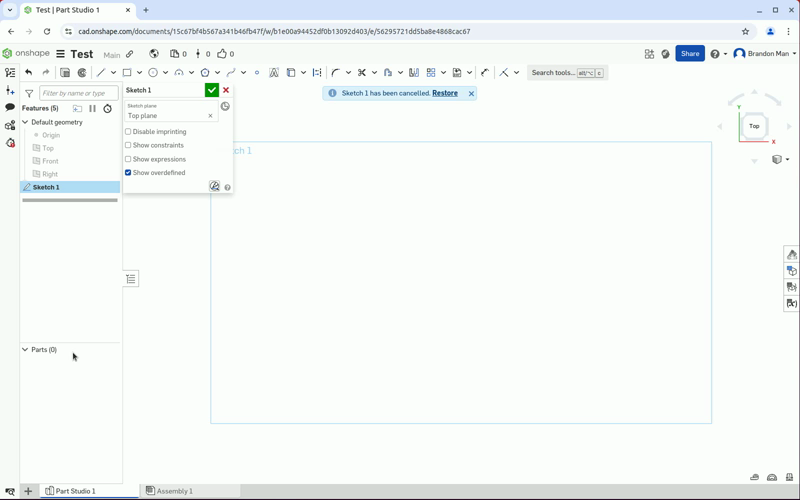
key(l)
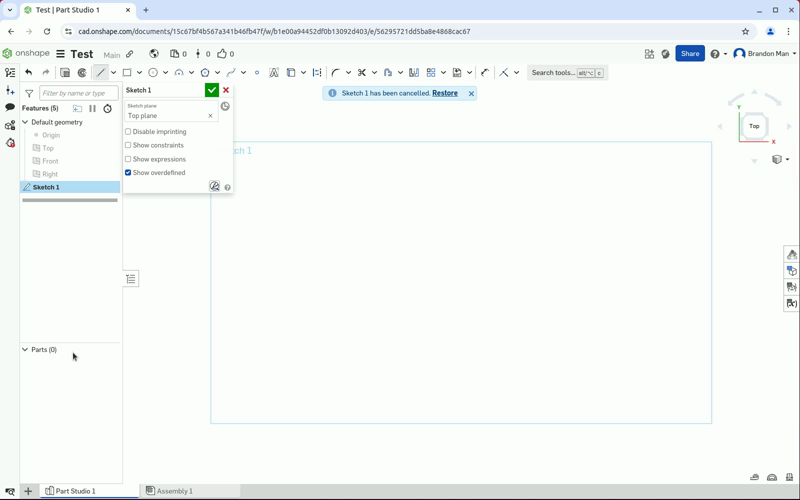
key_down(shift)
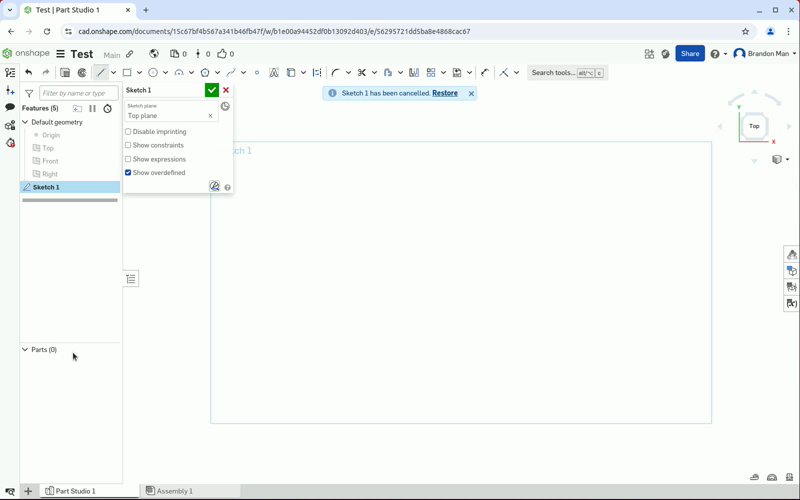
mouse_move(440, 395)
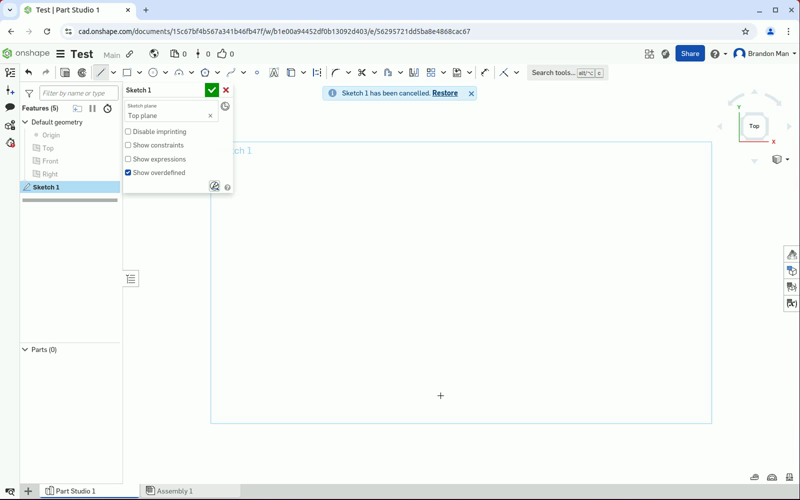
click(440, 395)
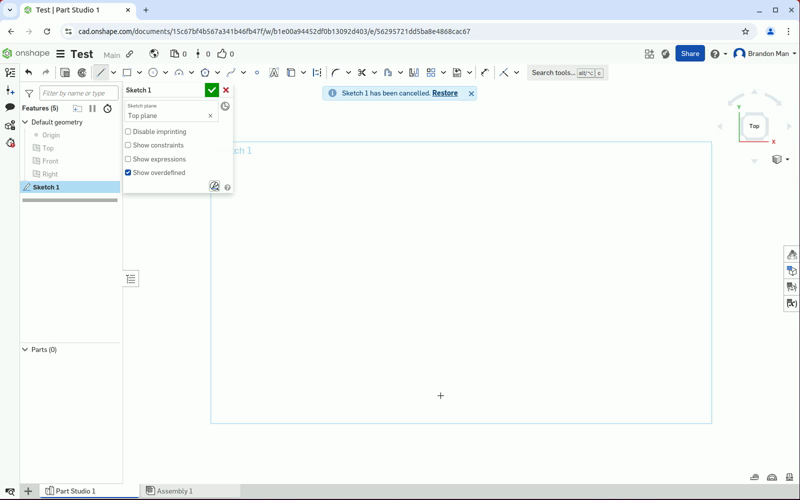
key_up(shift)
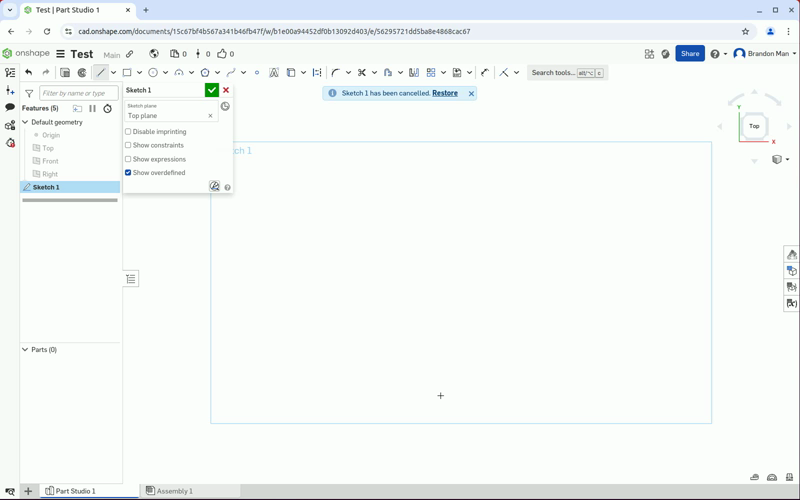
key_down(shift)
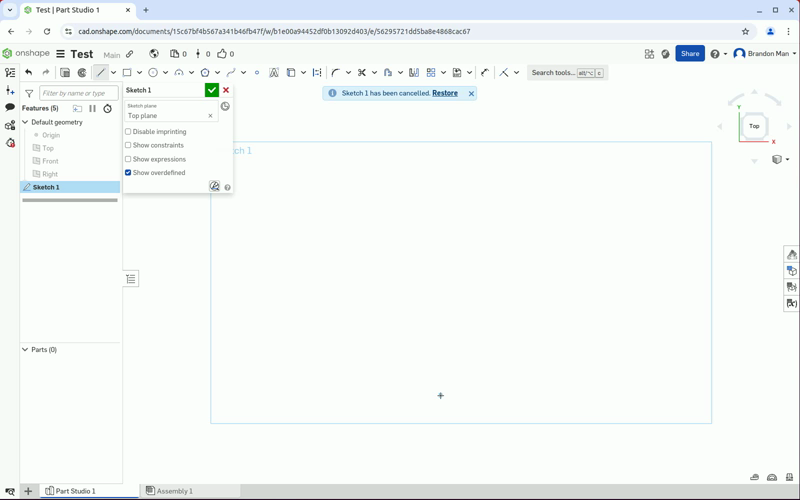
mouse_move(470, 395)
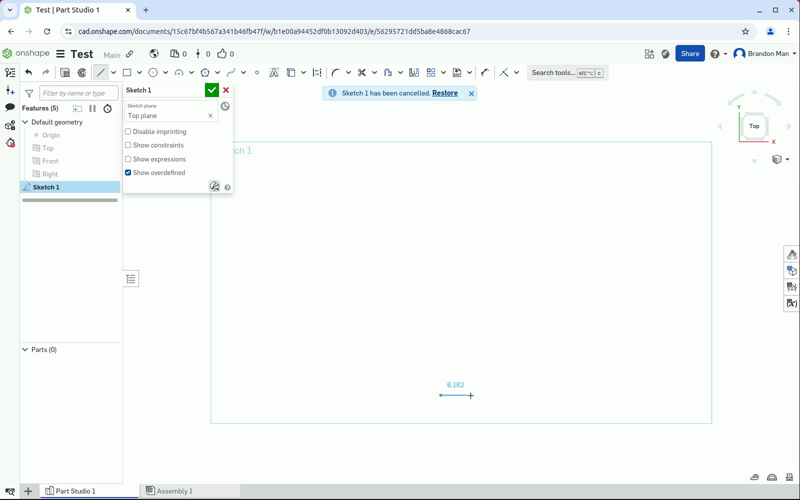
mouse_move(478, 395)
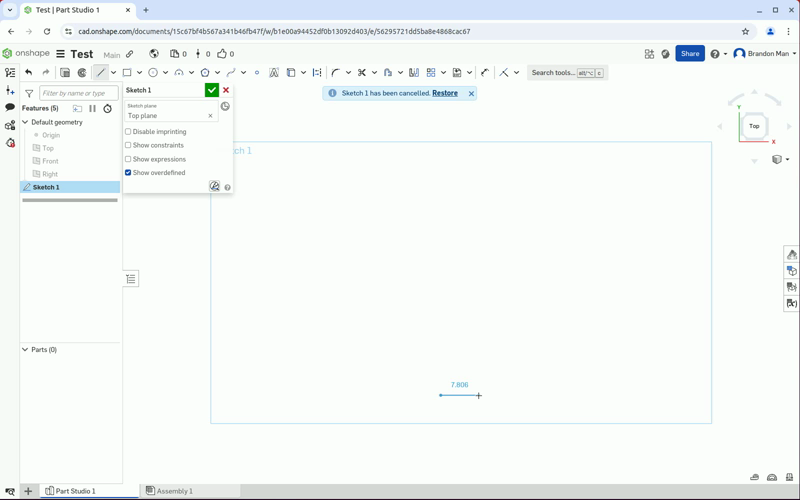
click(478, 395)
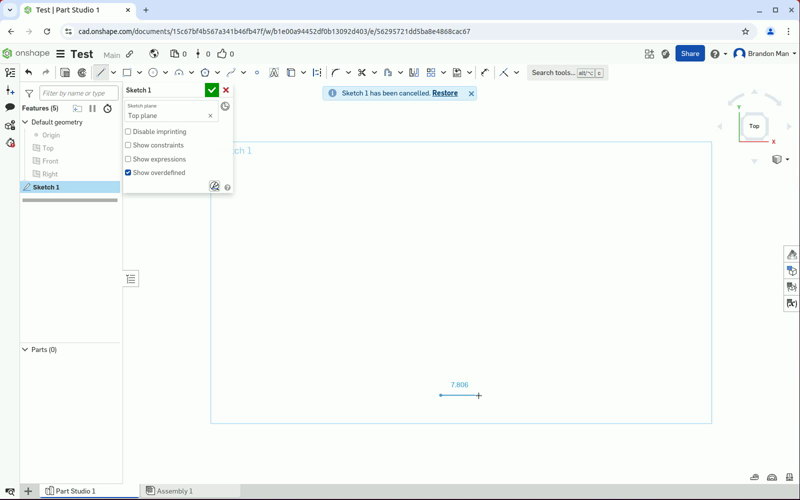
key_up(shift)
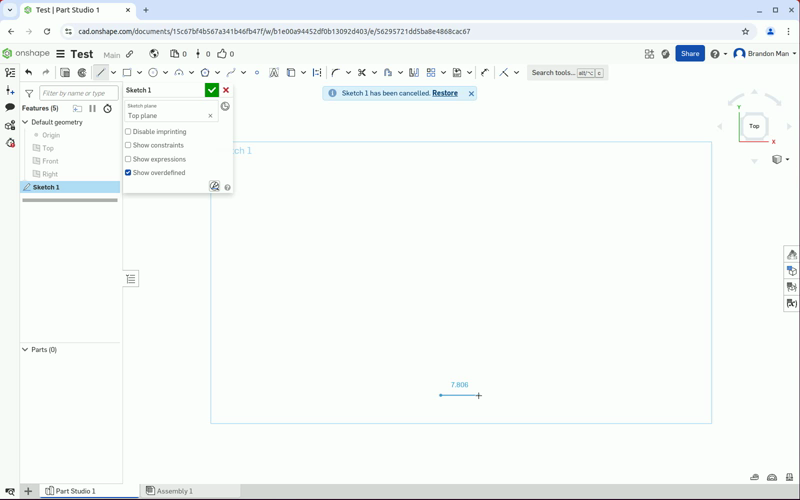
key_down(shift)
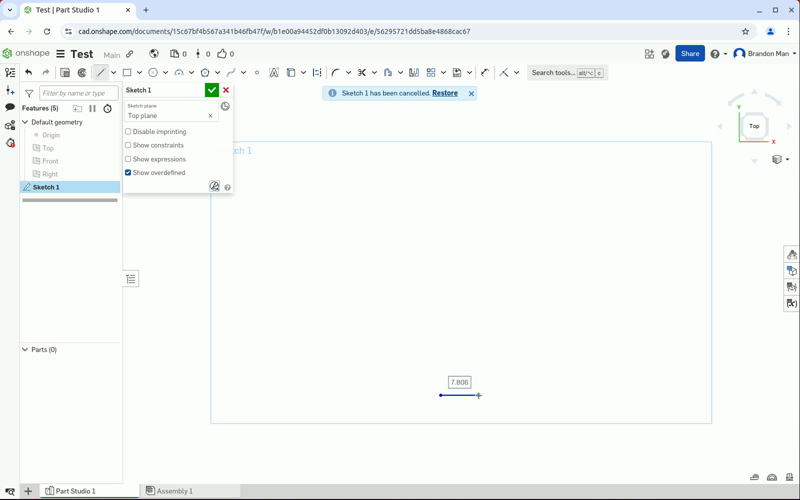
mouse_move(478, 171)
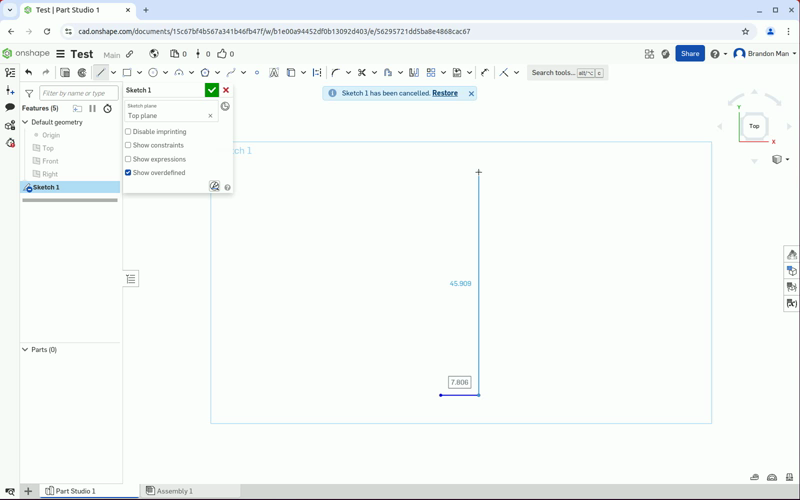
click(478, 171)
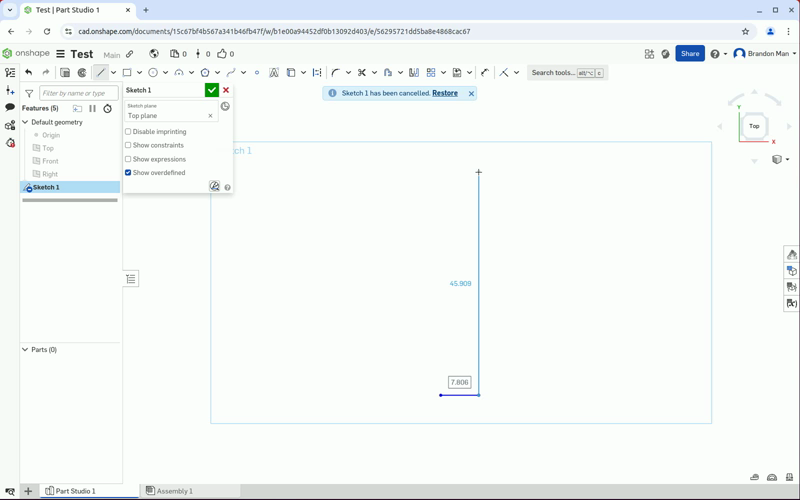
key_up(shift)
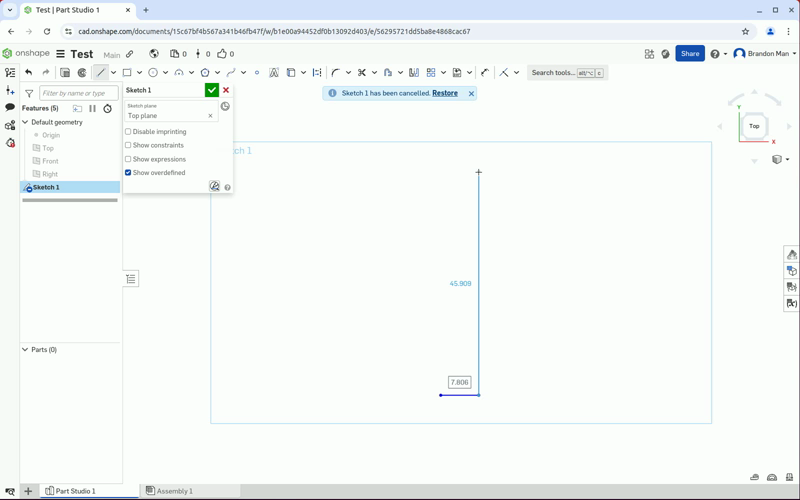
key_down(shift)
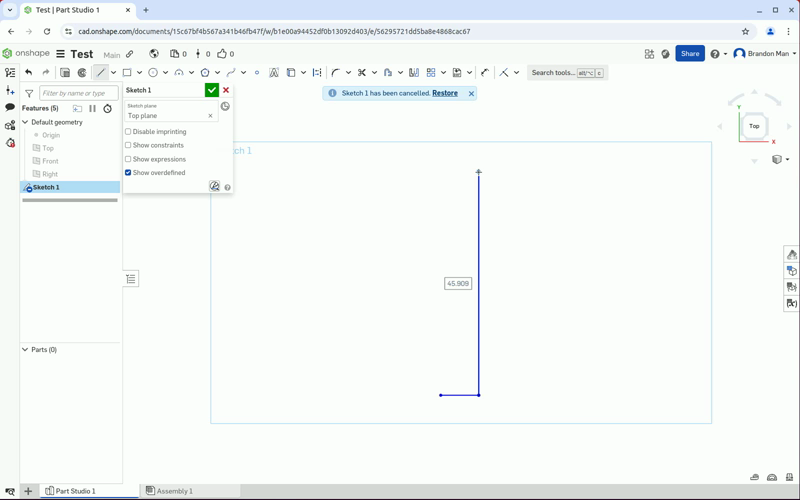
mouse_move(508, 171)
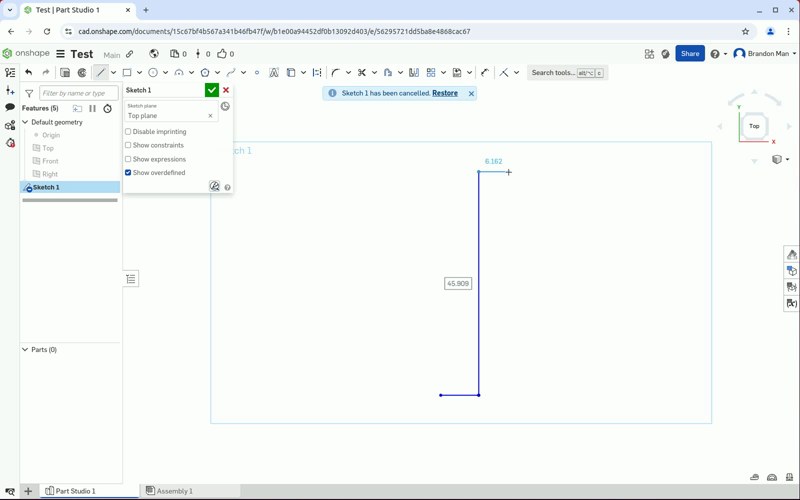
mouse_move(440, 171)
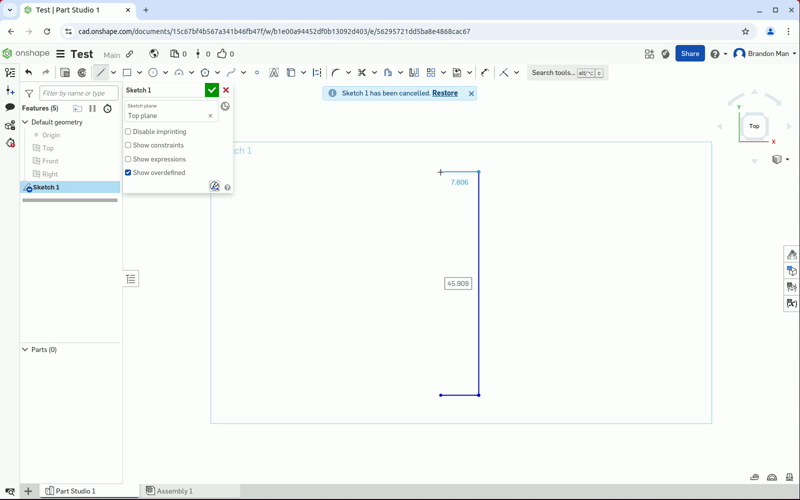
click(440, 171)
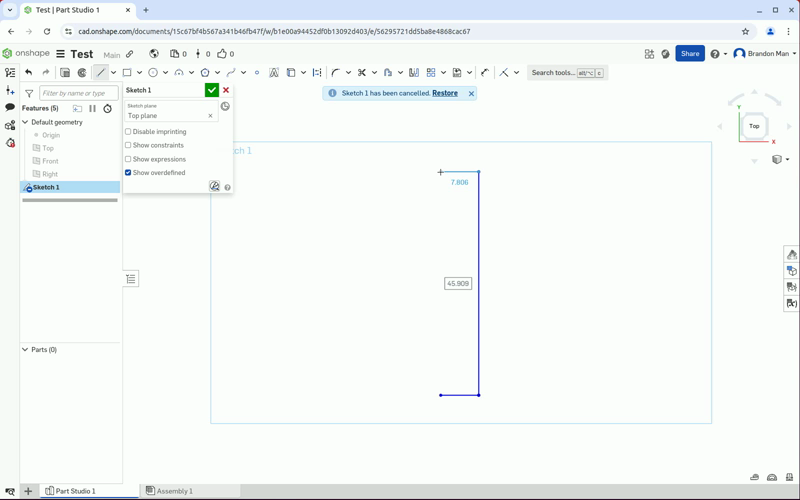
key_up(shift)
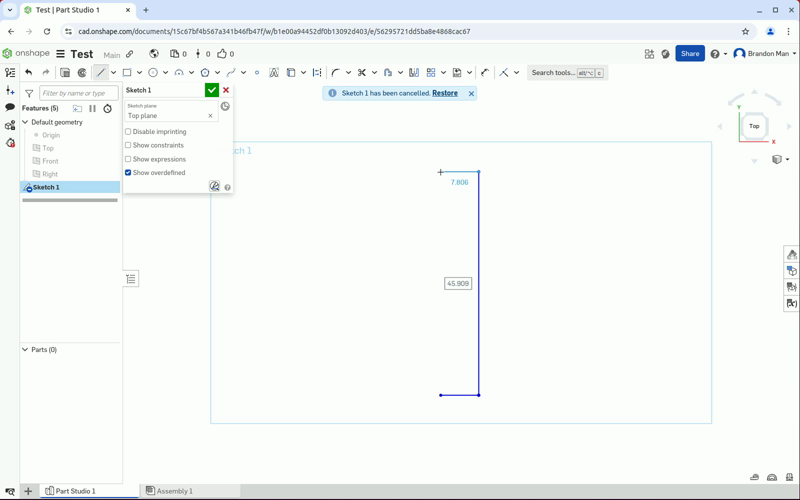
key_down(shift)
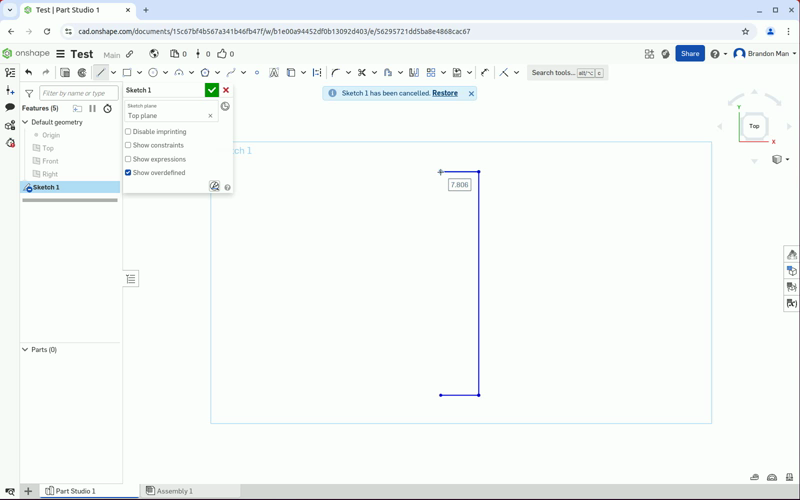
mouse_move(440, 395)
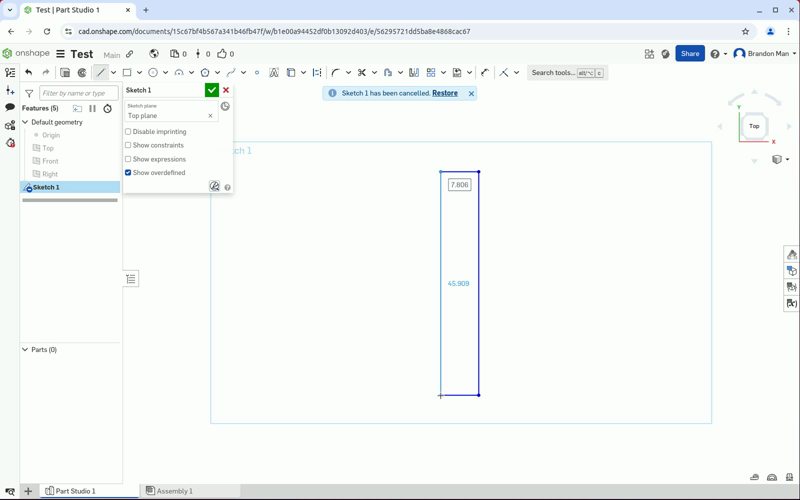
key_up(shift)
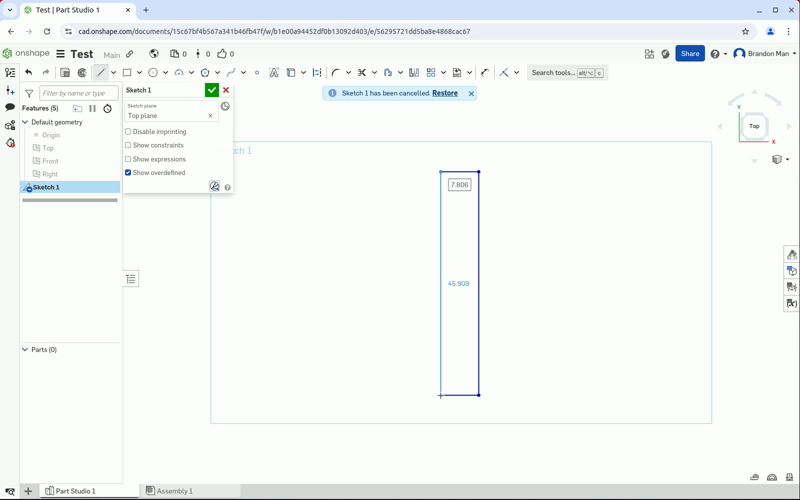
click(440, 395)
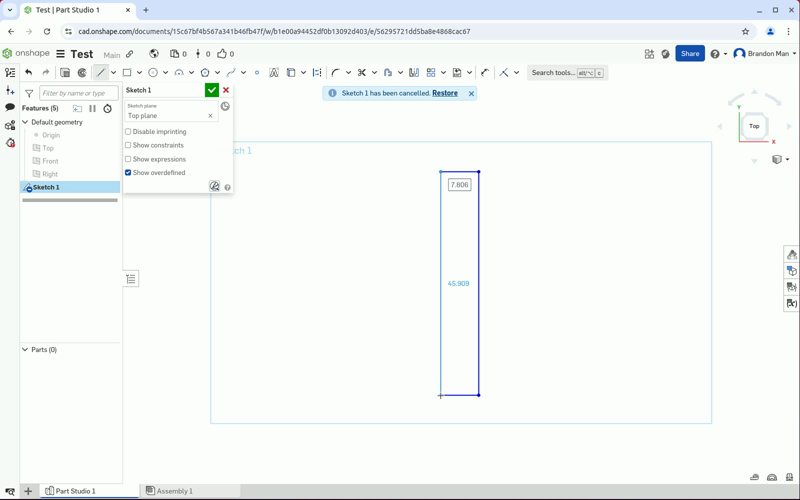
key(esc)
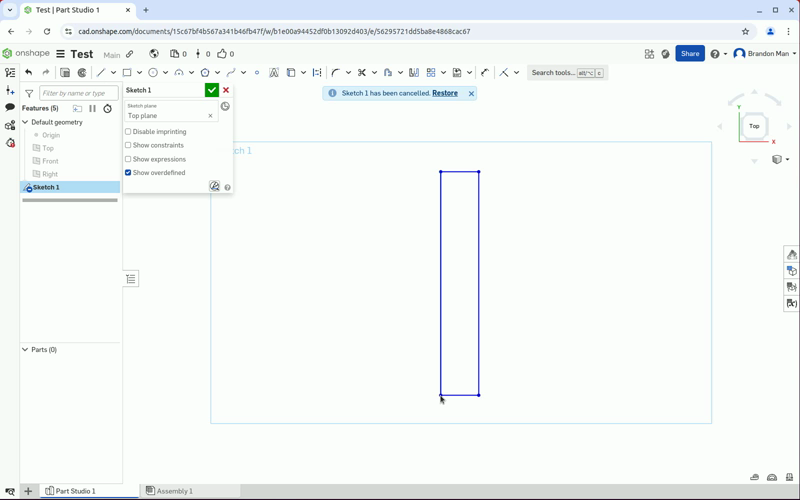
key(c)
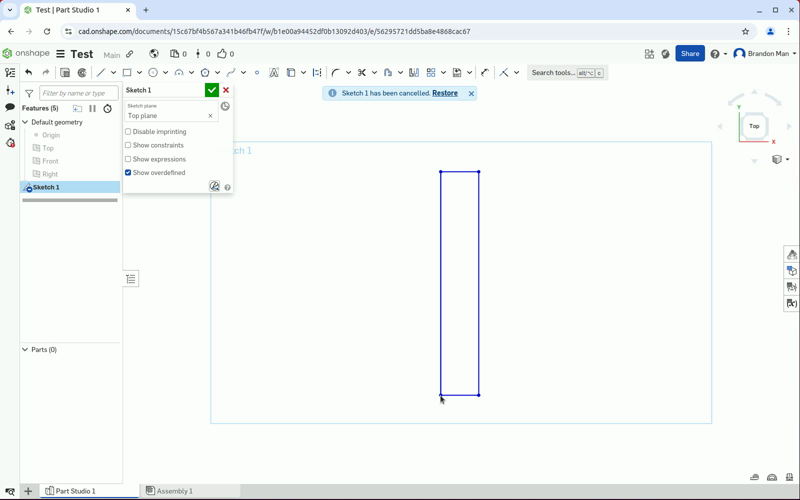
key_down(shift)
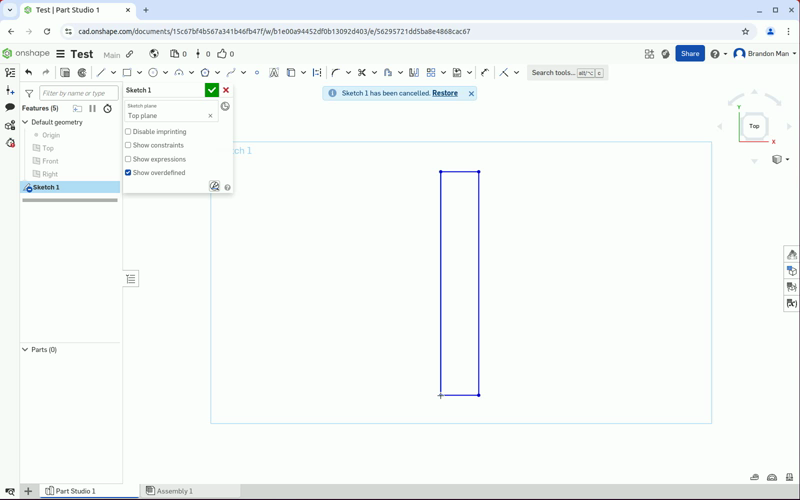
mouse_move(459, 381)
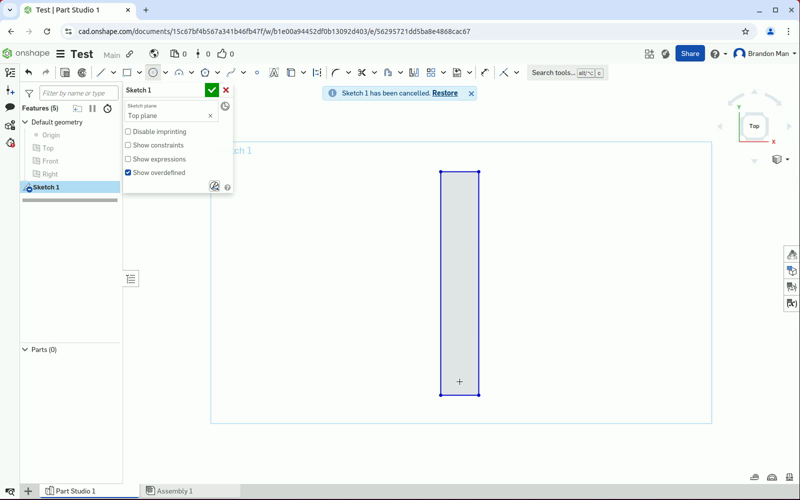
click(459, 381)
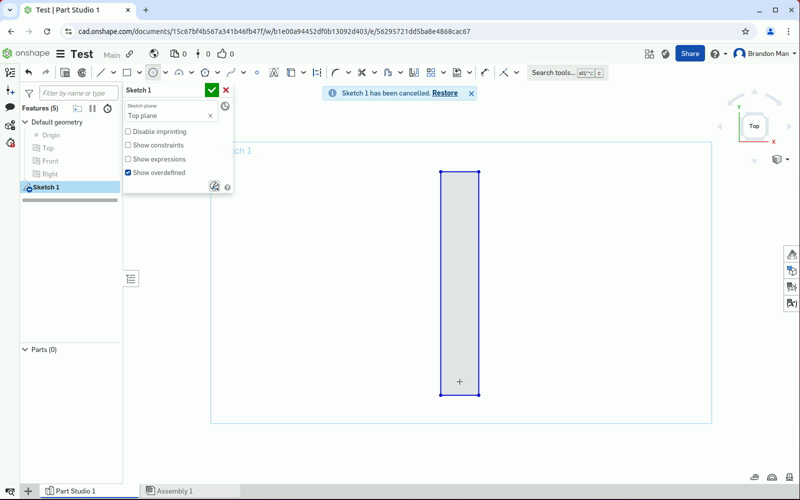
key_up(shift)
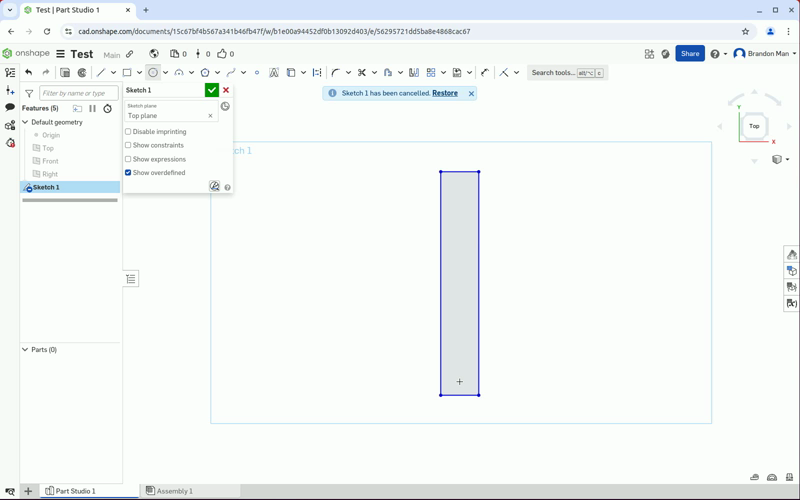
mouse_move(468, 381)
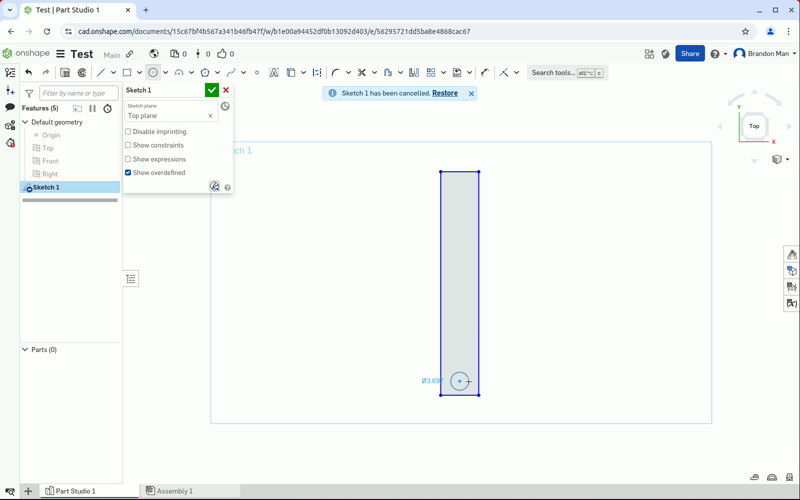
click(468, 381)
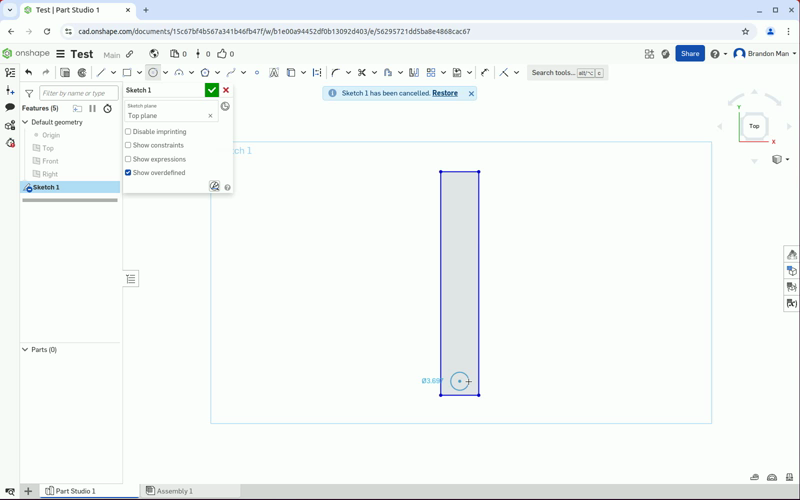
key(esc)
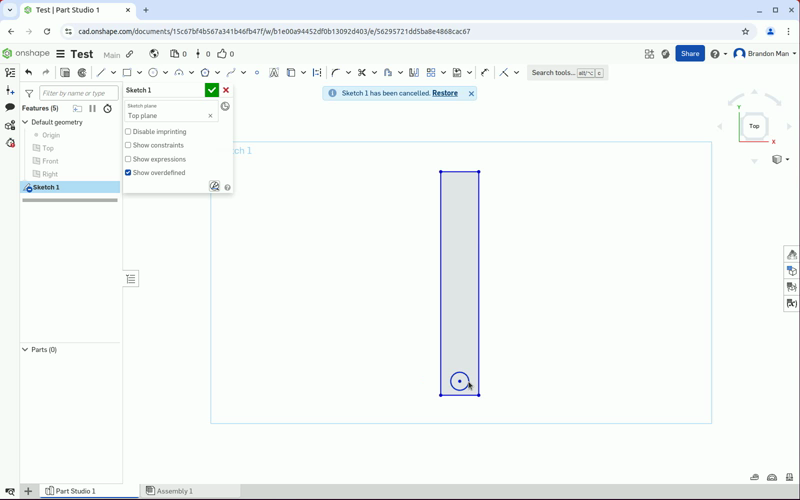
mouse_move(446, 269)
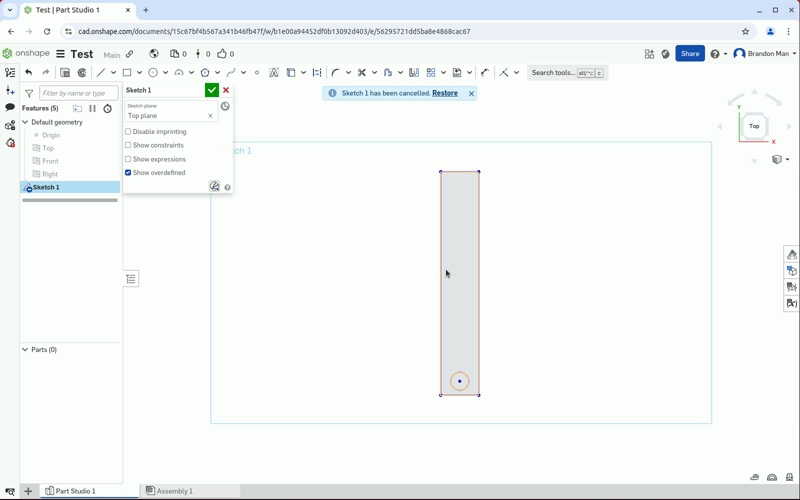
click(446, 269)
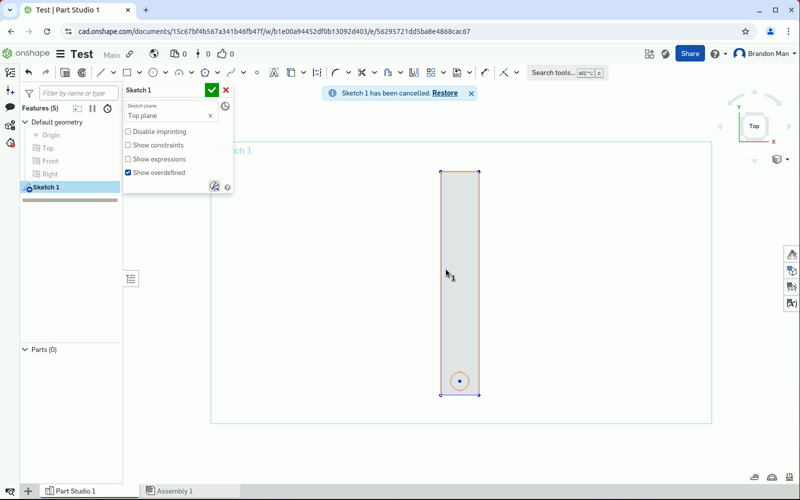
mouse_move(73, 352)
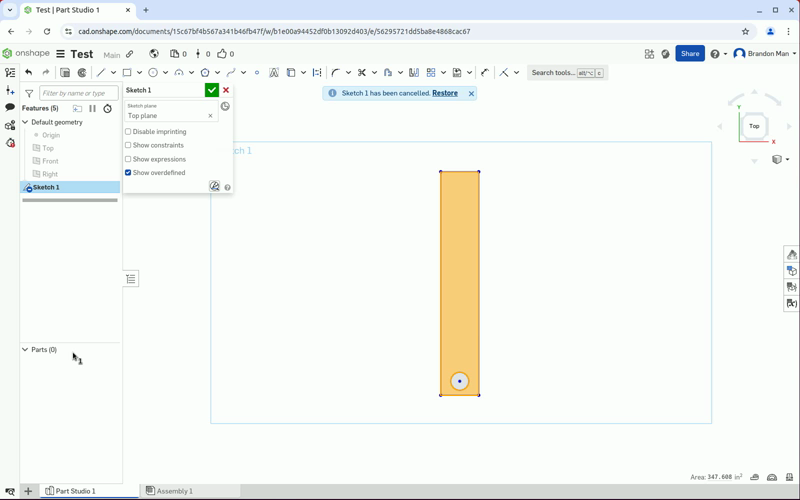
key(shift+y)
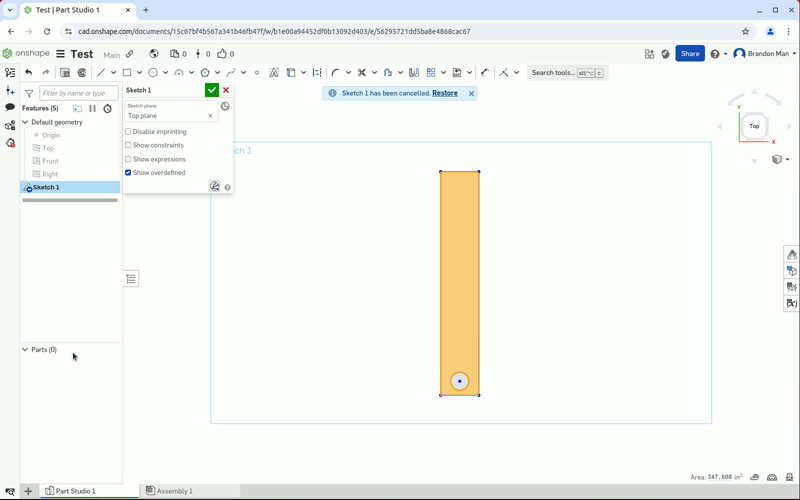
key(shift+e)
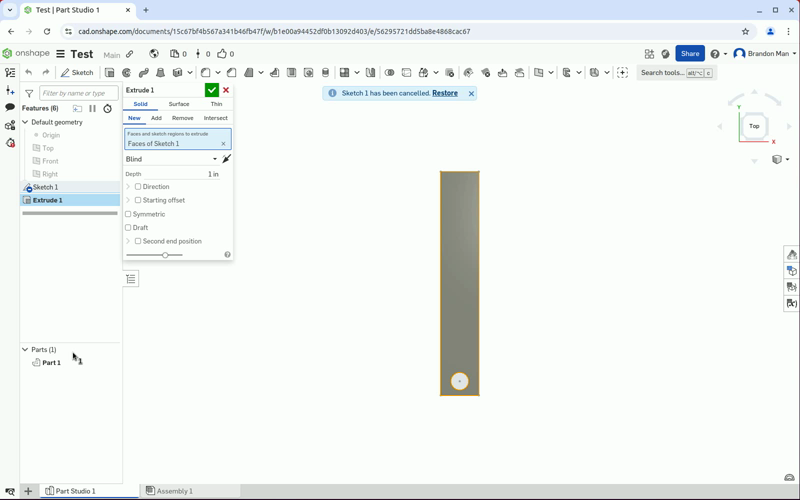
mouse_move(143, 106)
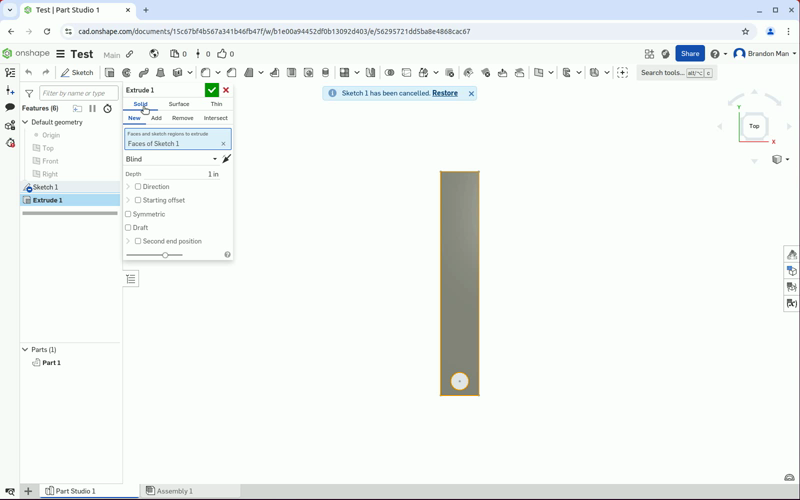
click(143, 106)
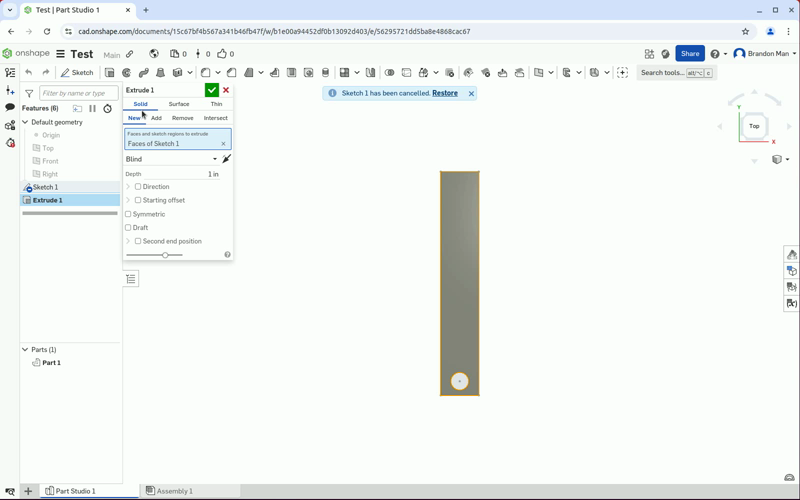
mouse_move(137, 120)
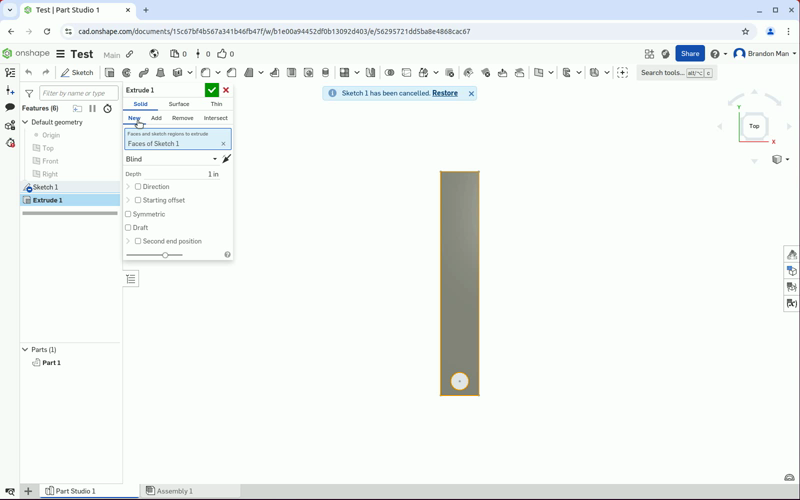
click(137, 120)
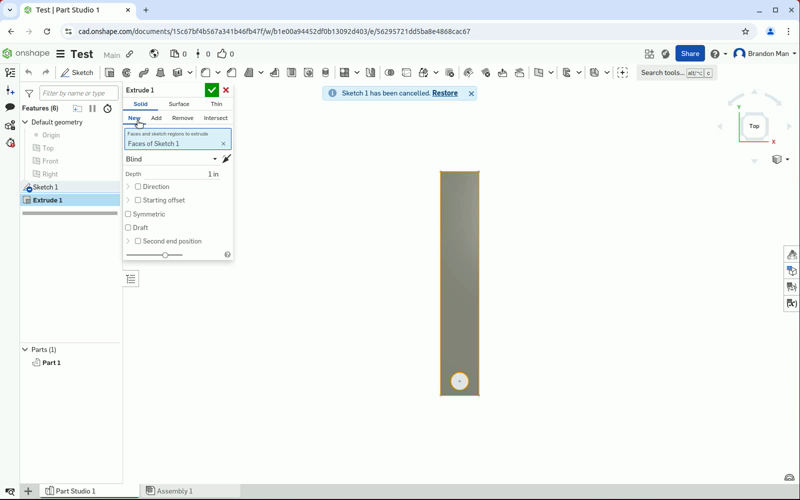
key(tab, 4)
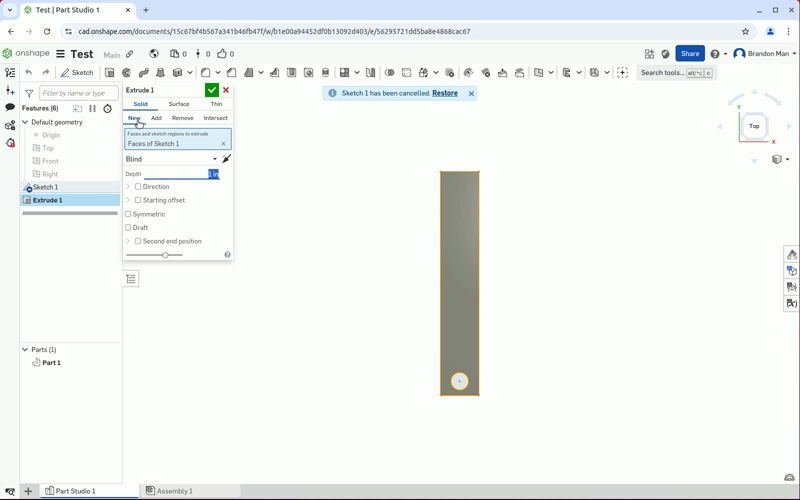
text(0.962)
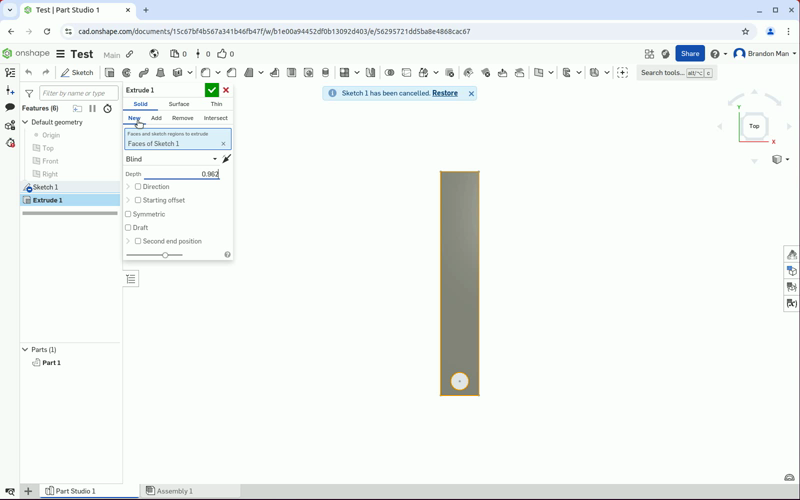
key(tab, 3)
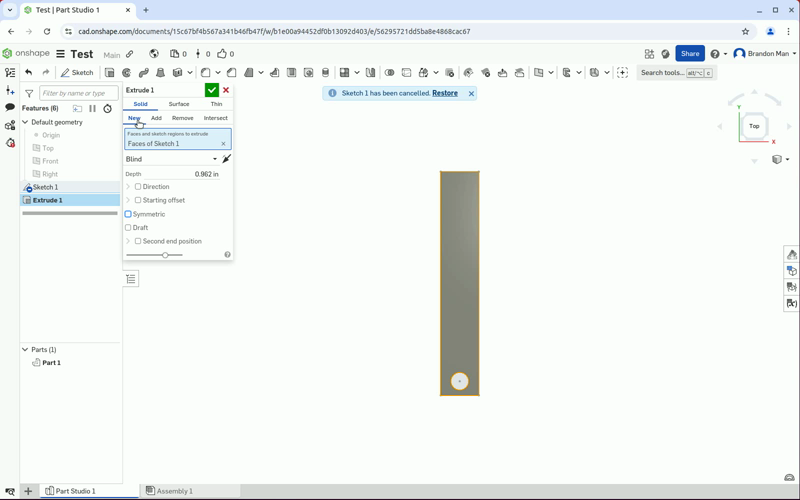
key(space)
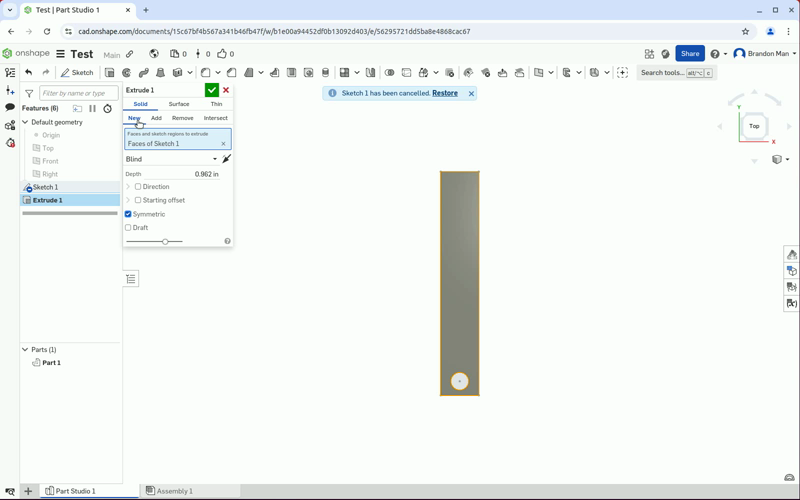
key(enter)
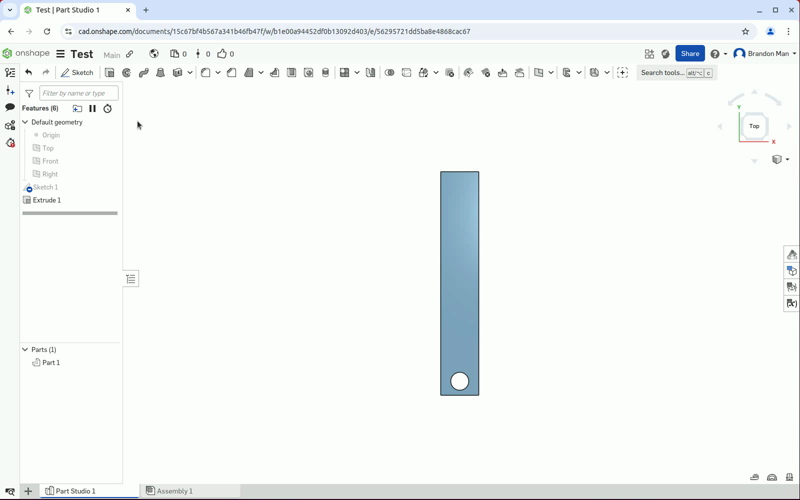
key(shift+h)
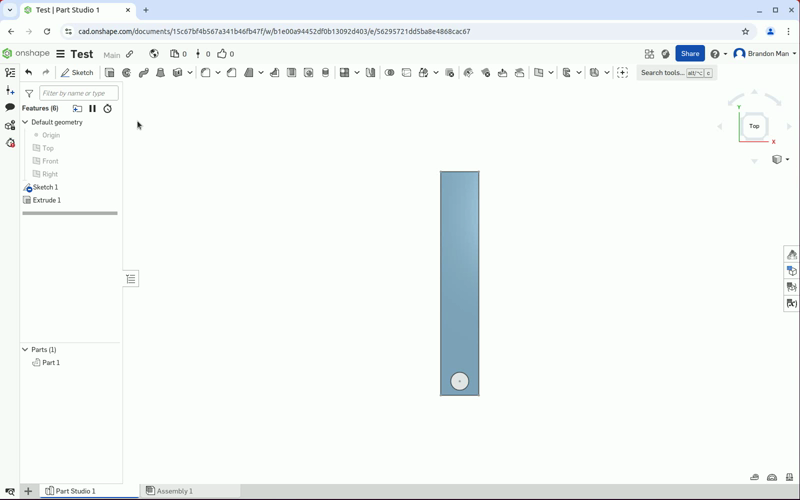
key(shift+h)
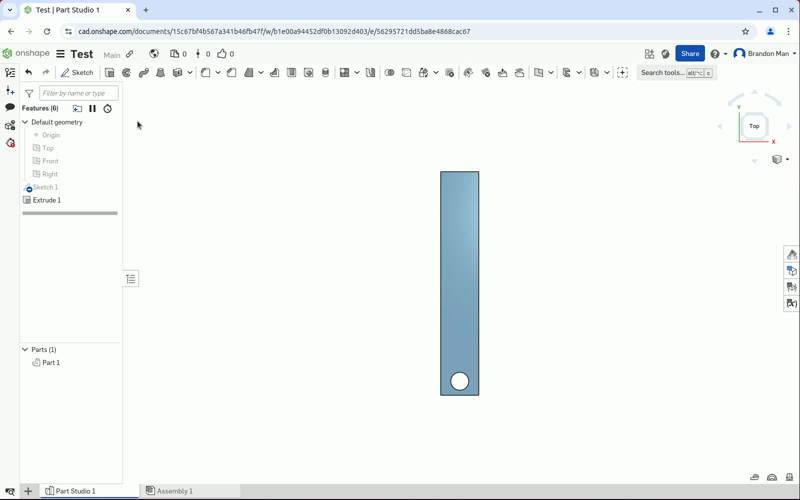
mouse_move(73, 189)
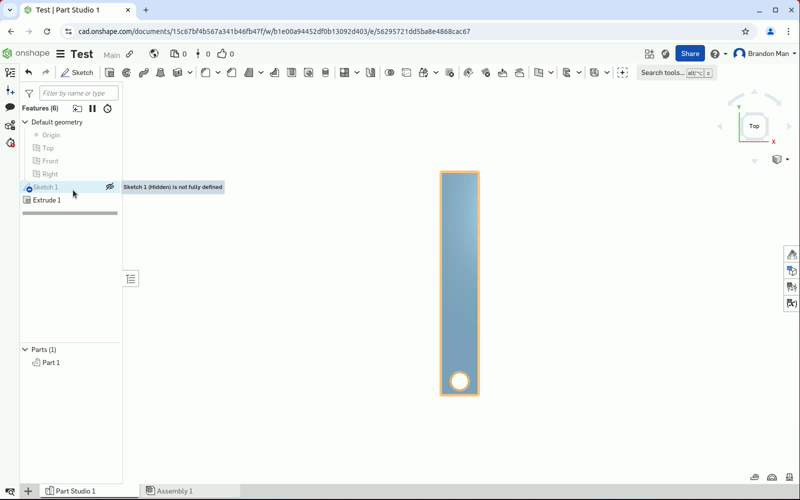
click(73, 189)
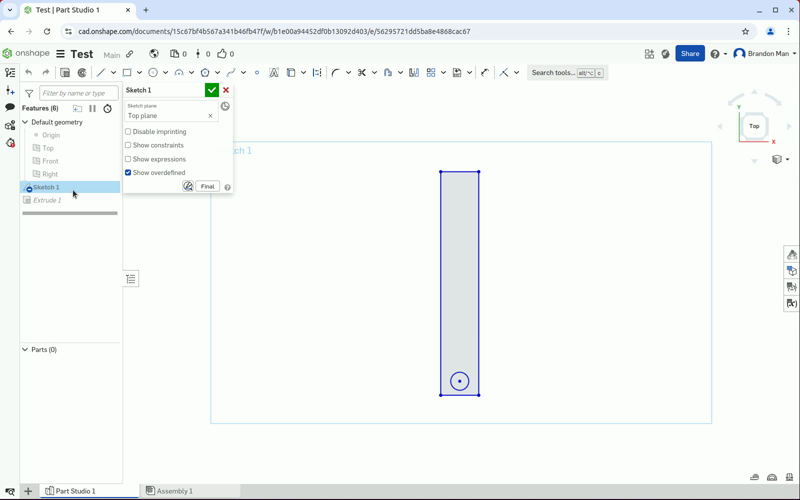
mouse_move(229, 92)
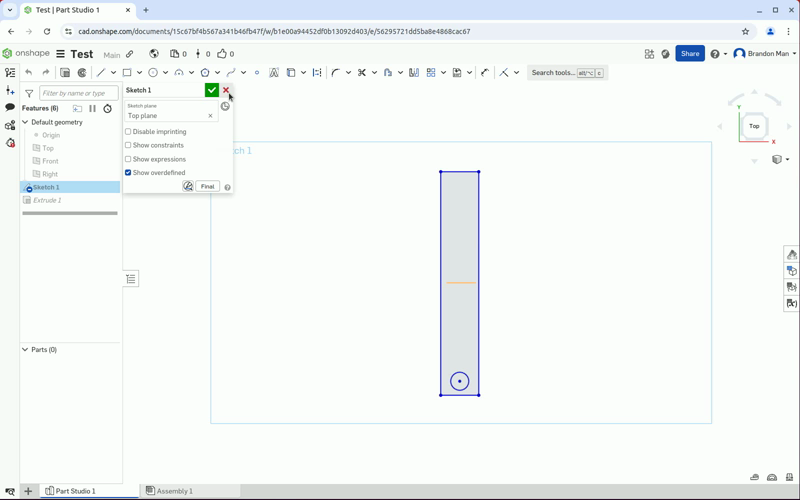
click(229, 92)
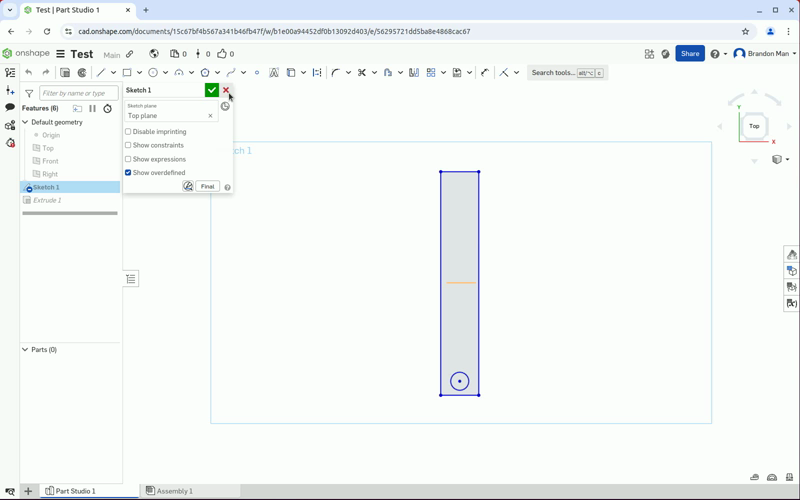
key(shift+s)
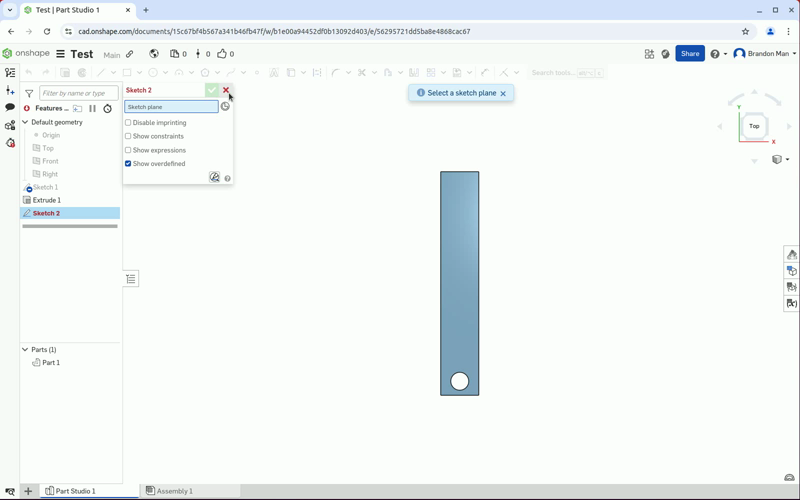
mouse_move(73, 150)
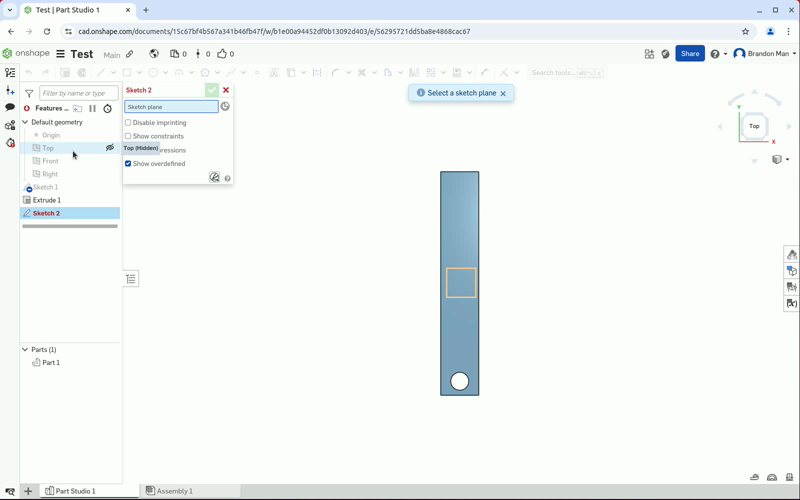
click(73, 150)
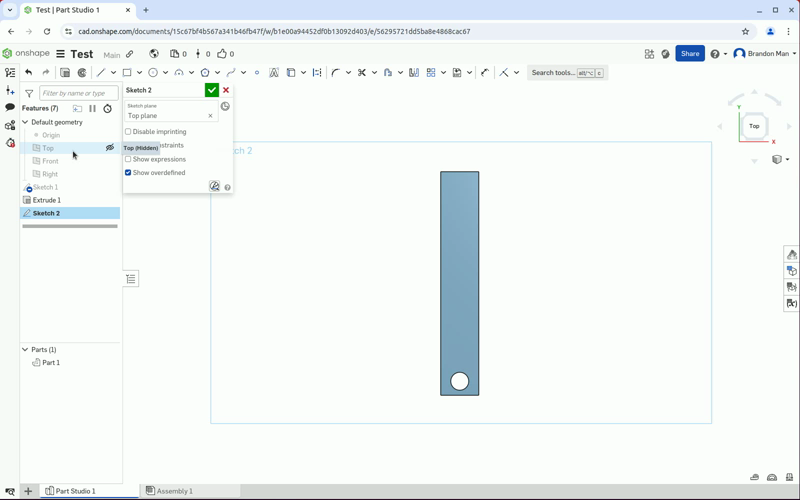
mouse_move(73, 352)
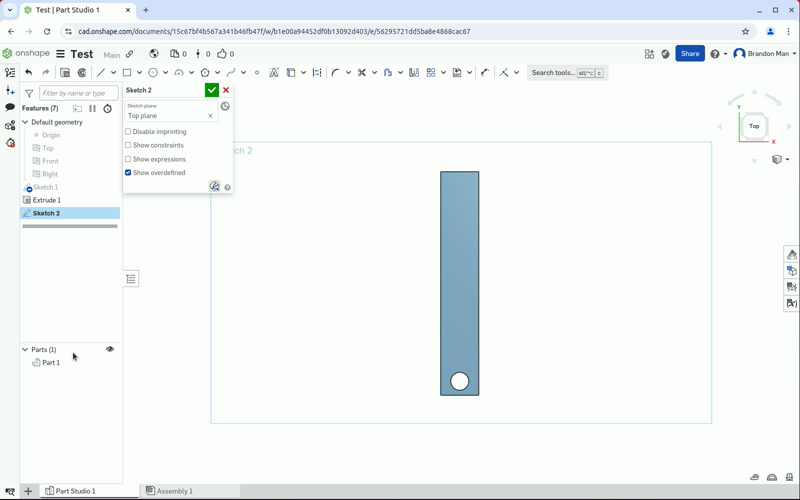
key(y)
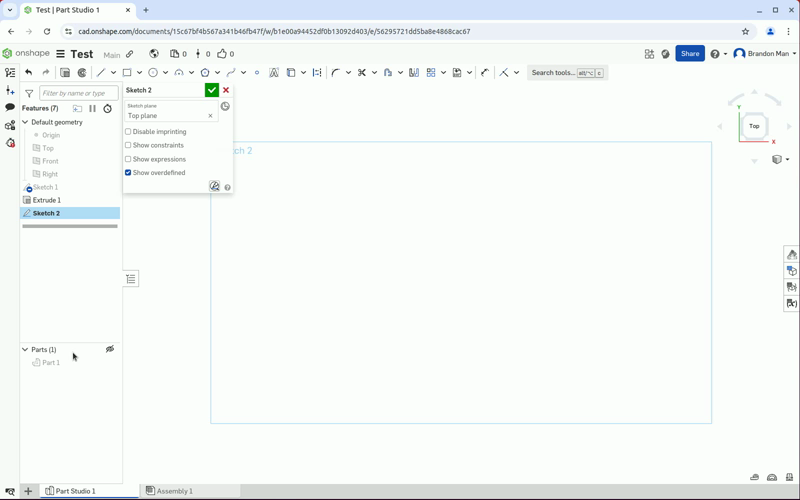
key(c)
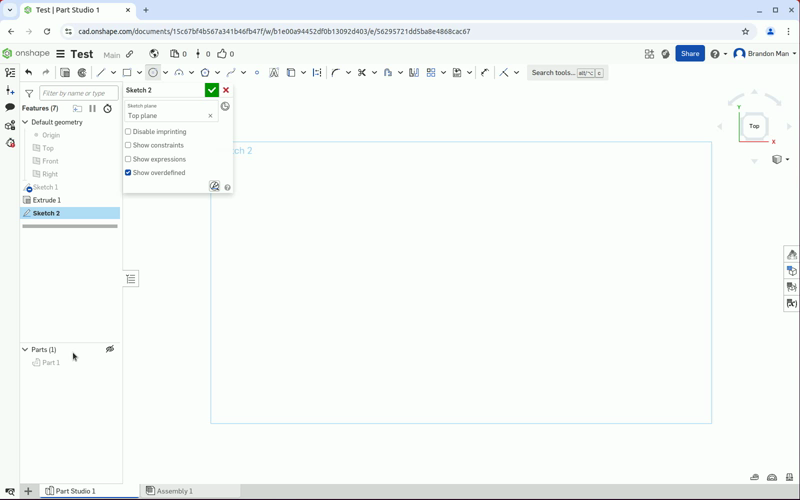
key_down(shift)
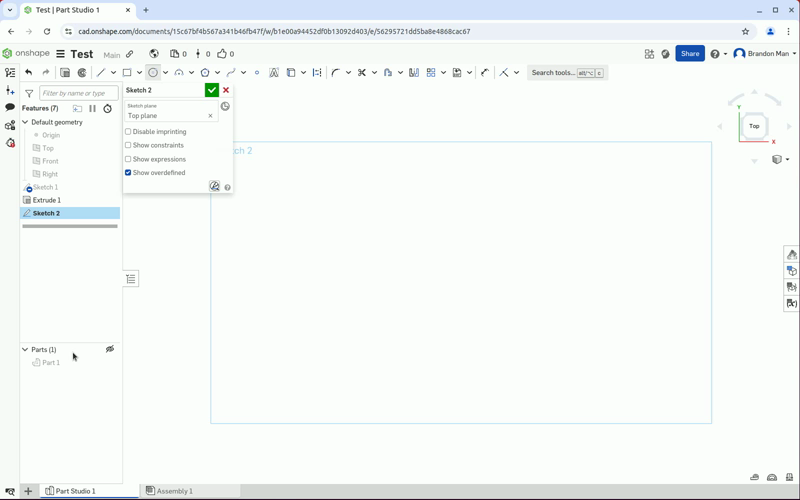
mouse_move(461, 382)
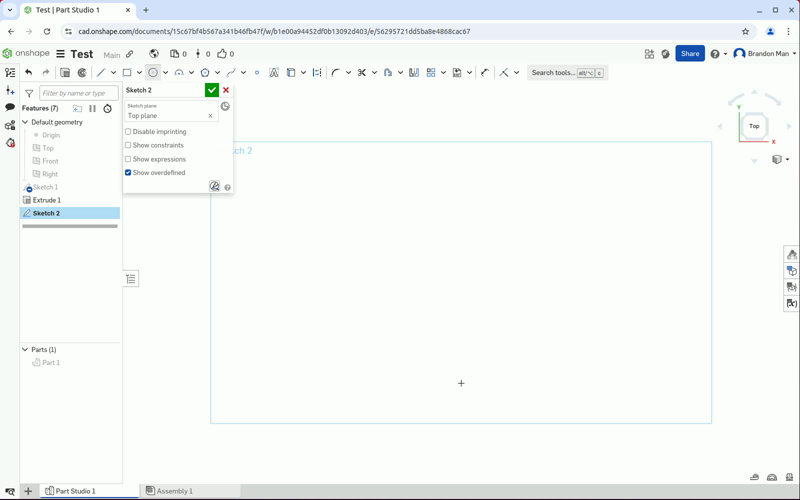
click(461, 382)
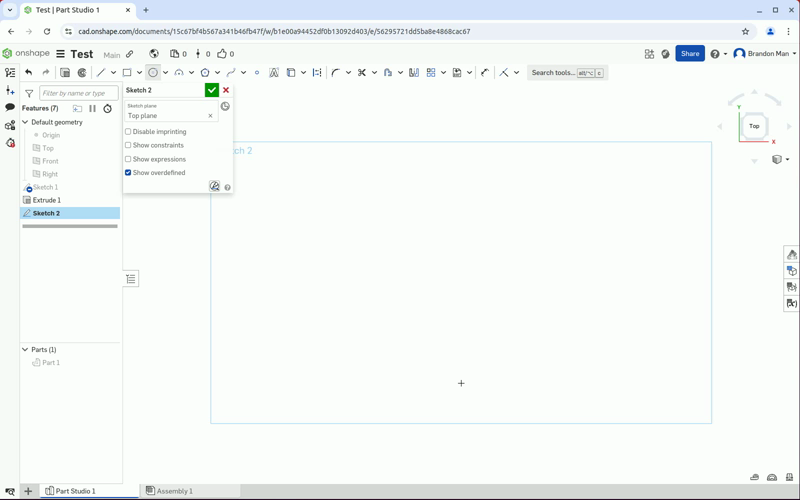
key_up(shift)
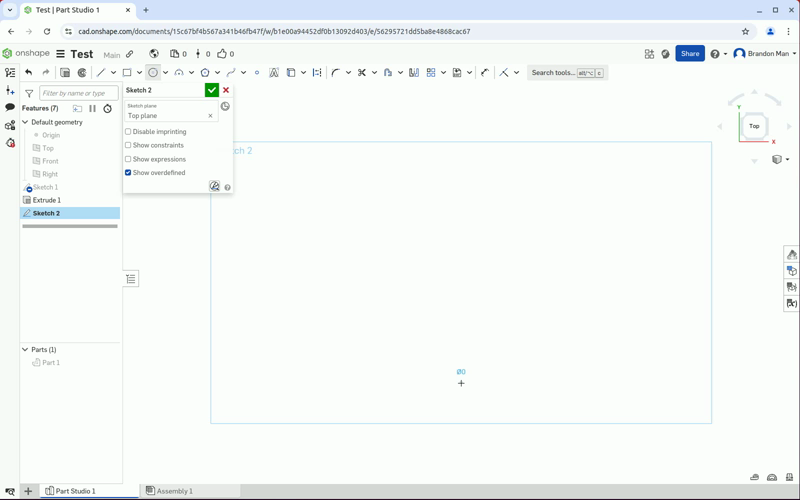
mouse_move(471, 382)
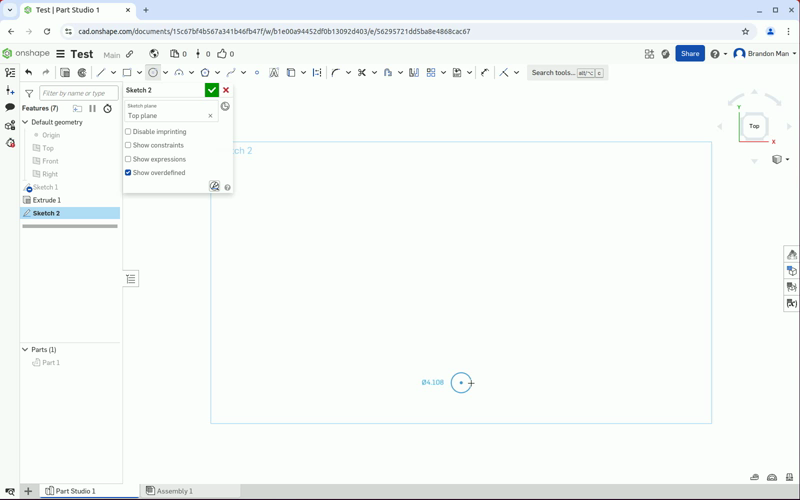
click(471, 382)
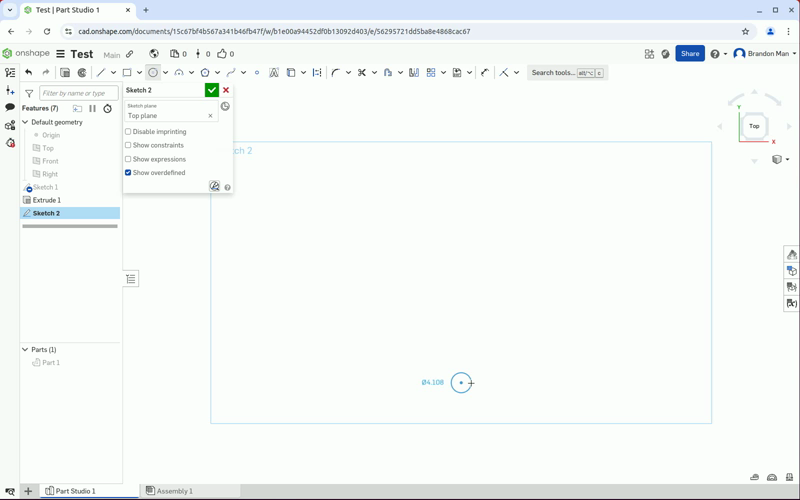
key(esc)
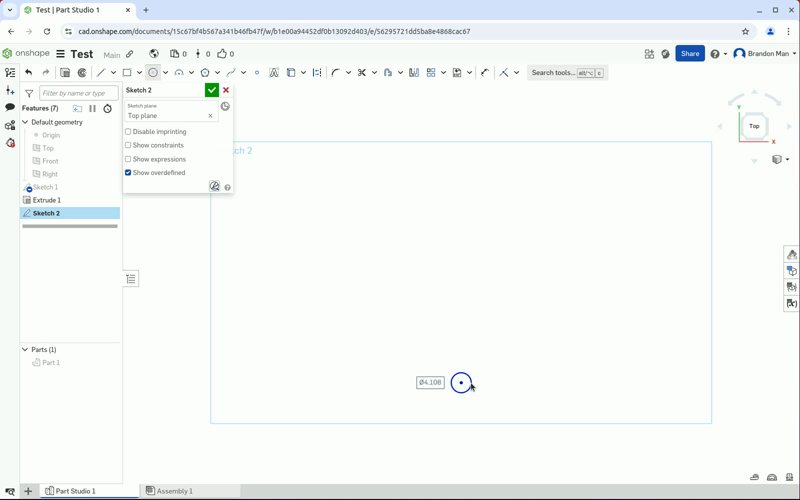
key(c)
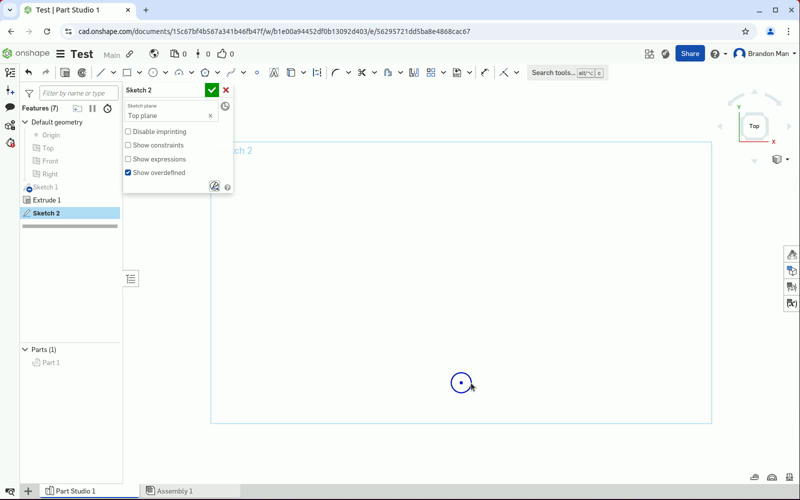
key_down(shift)
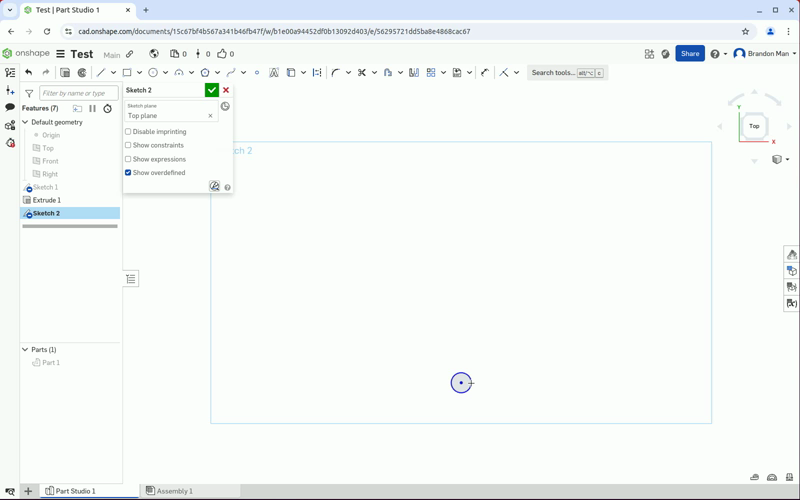
mouse_move(461, 382)
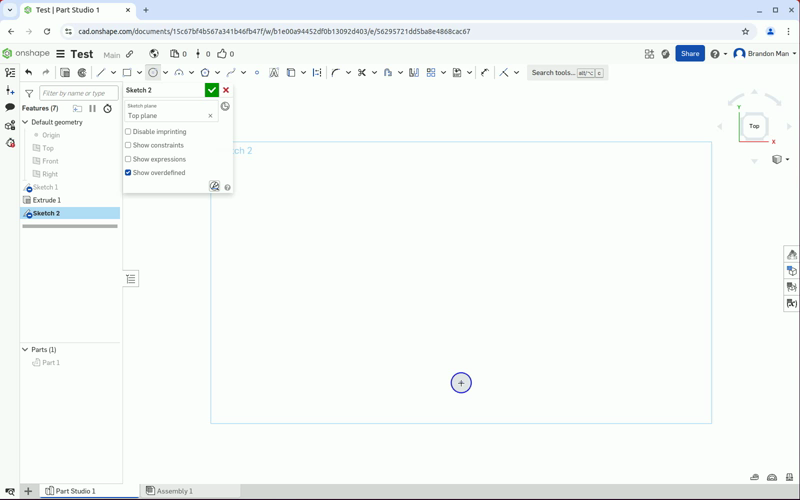
click(461, 382)
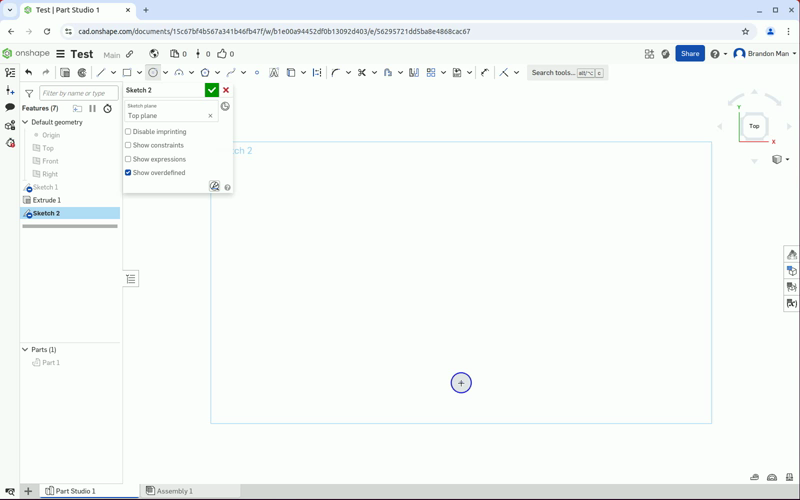
key_up(shift)
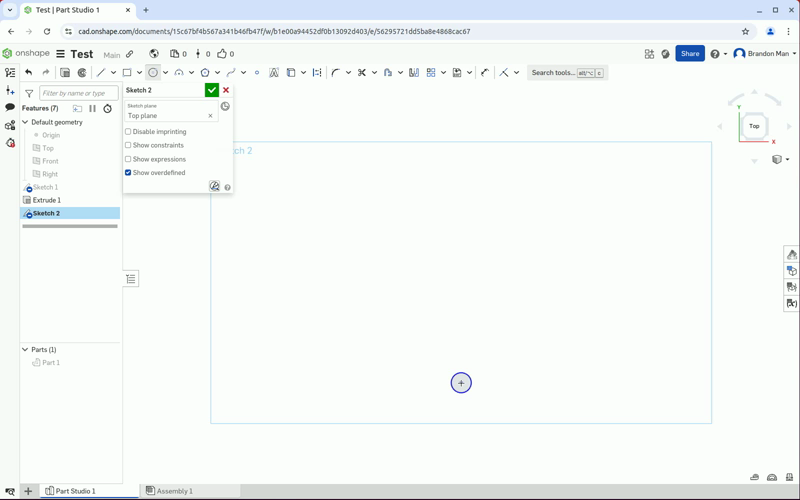
mouse_move(467, 382)
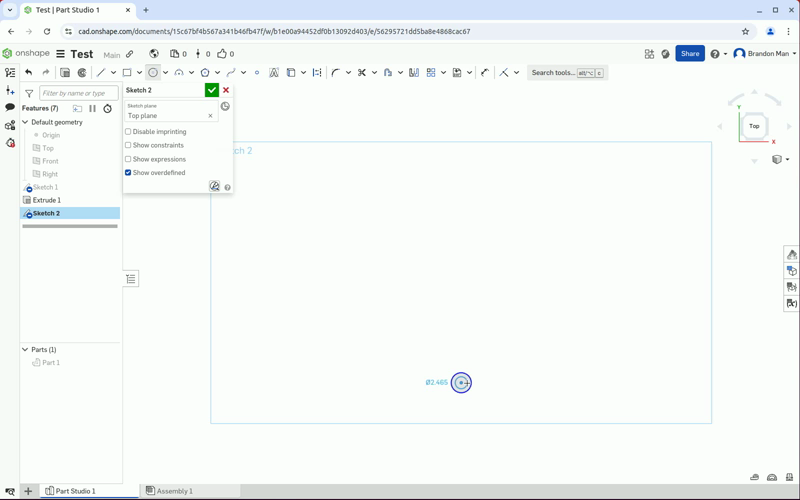
scroll(6)
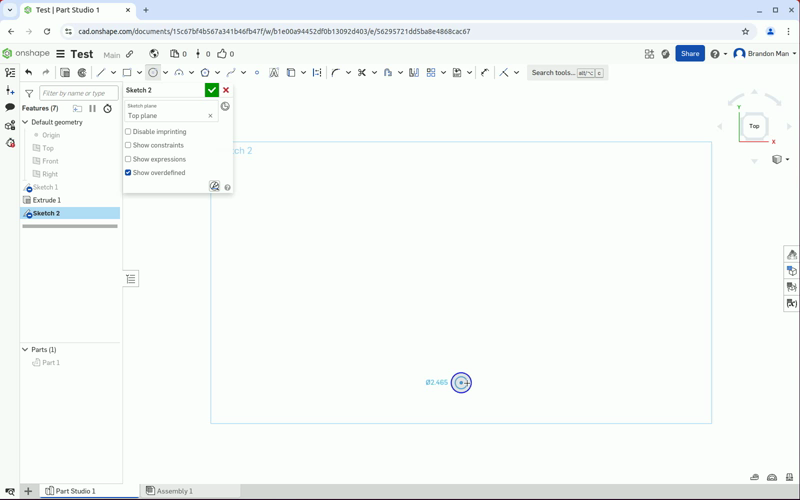
scroll(6)
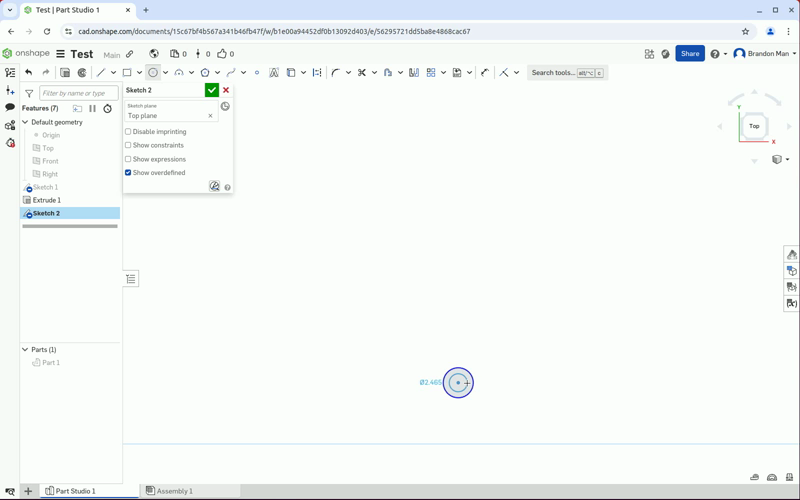
scroll(6)
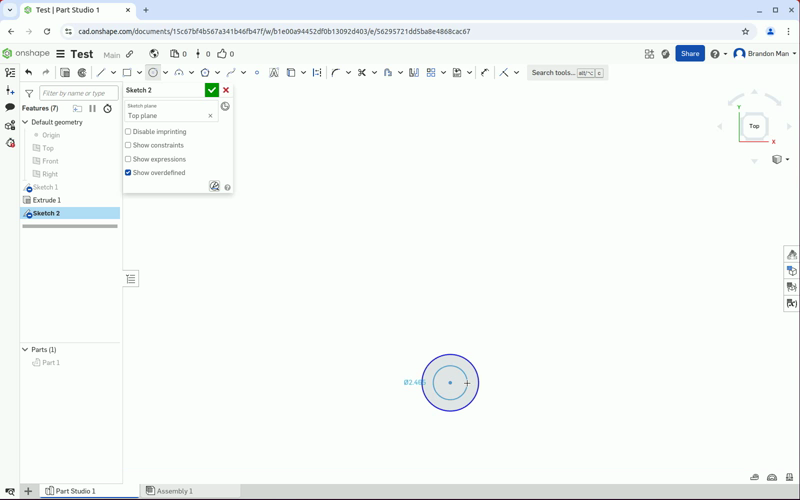
scroll(6)
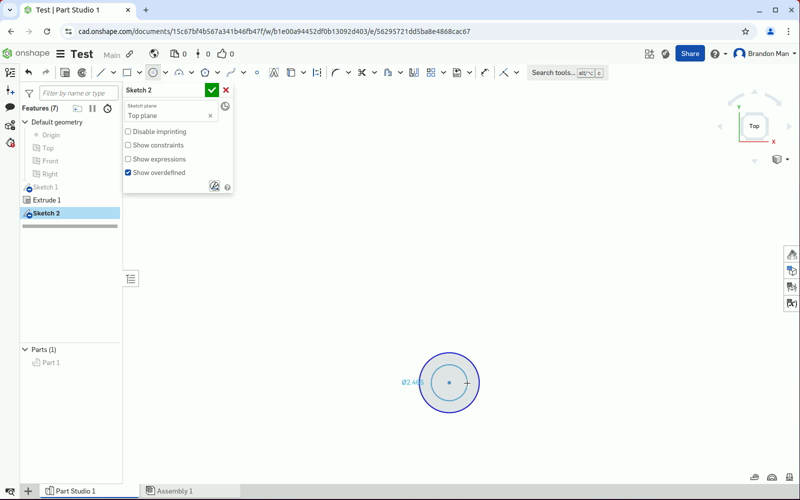
scroll(6)
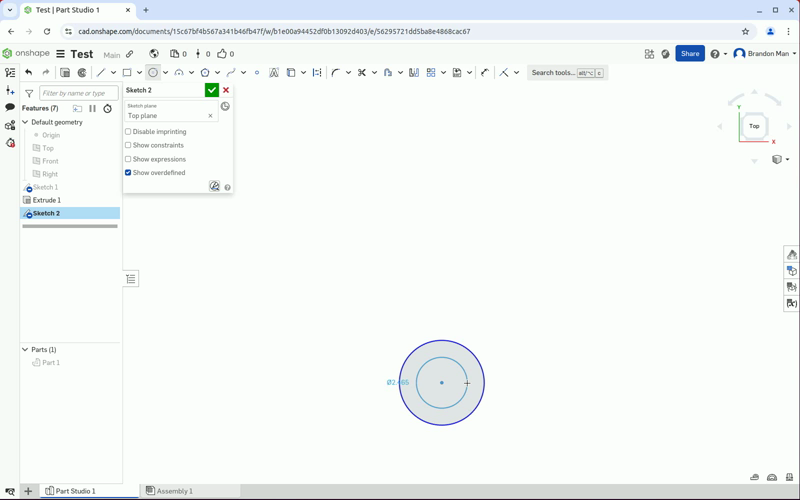
scroll(6)
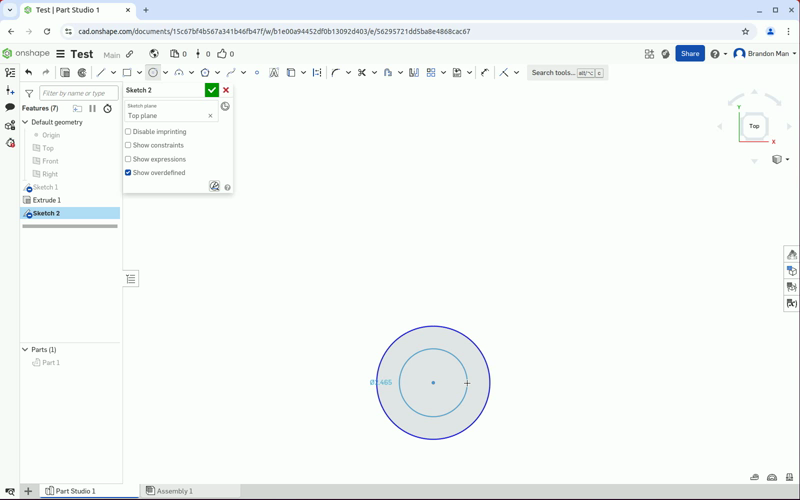
scroll(6)
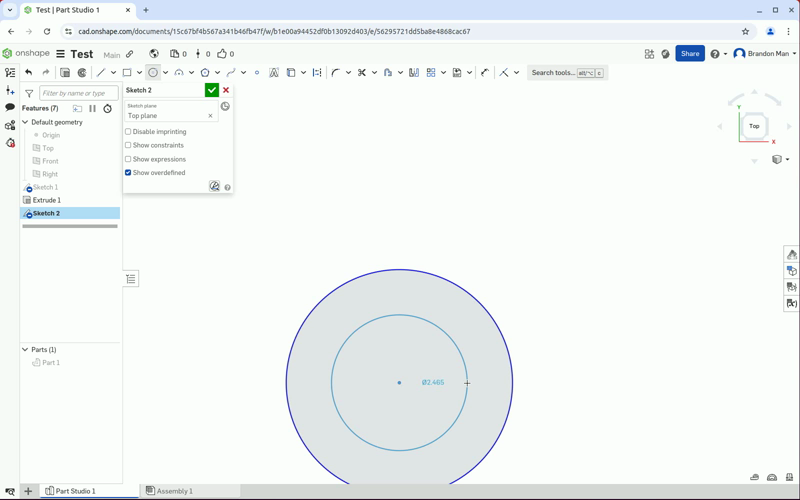
click(467, 382)
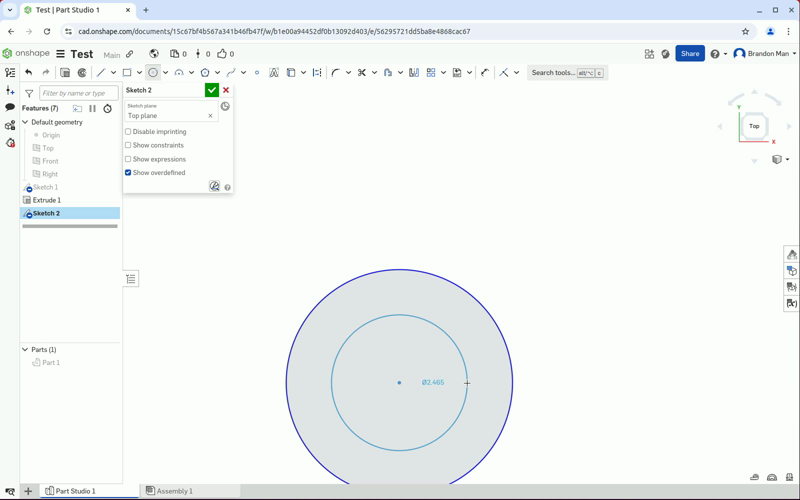
scroll(-6)
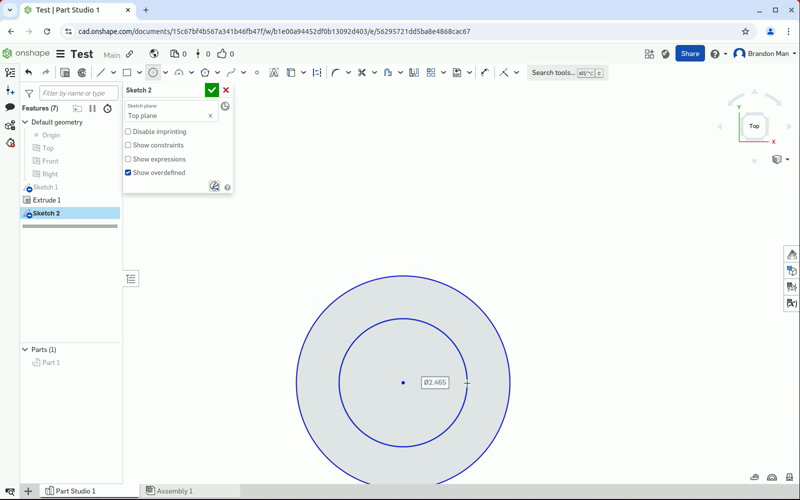
scroll(-6)
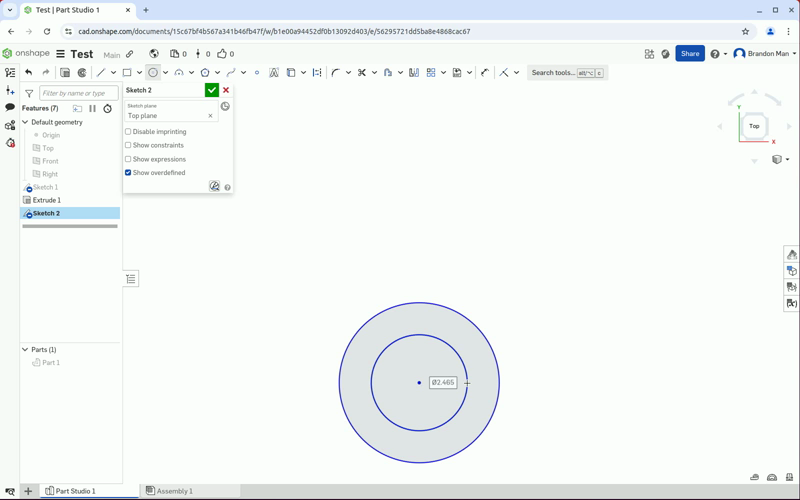
scroll(-6)
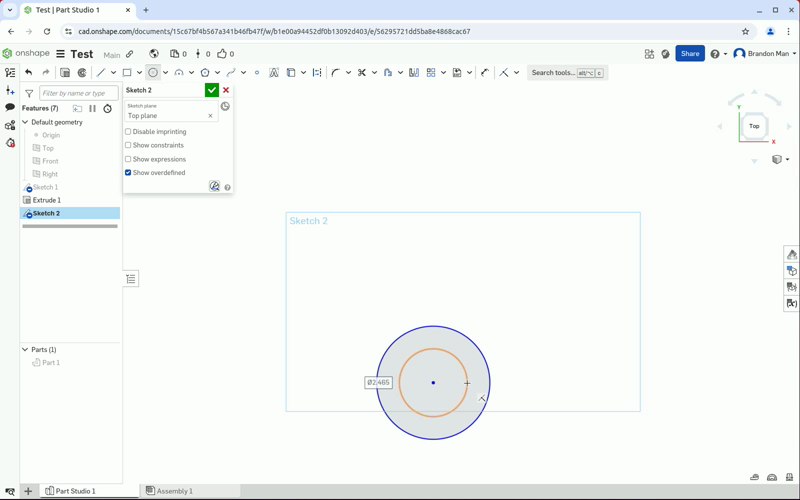
scroll(-6)
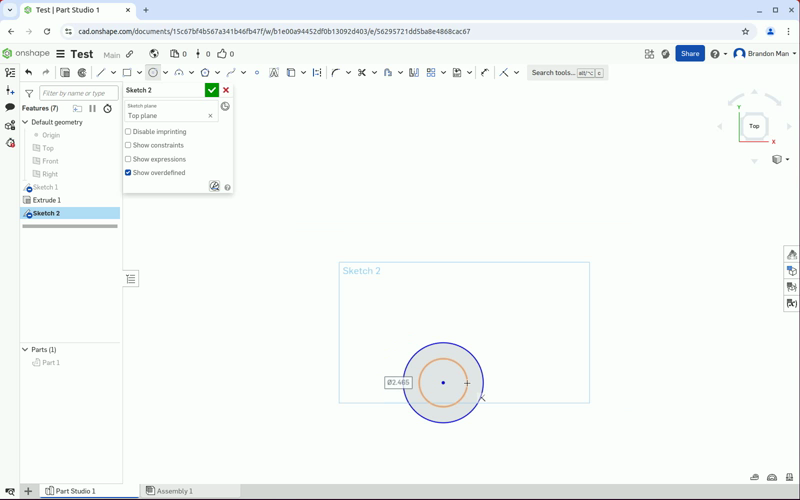
scroll(-6)
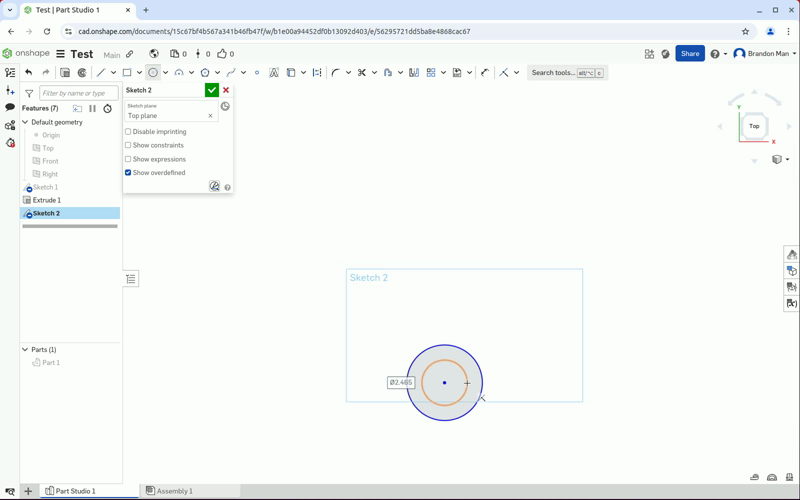
scroll(-6)
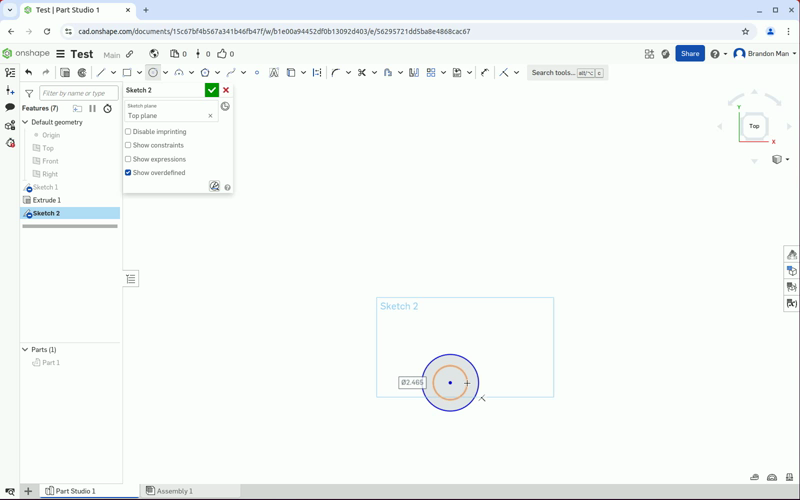
scroll(-6)
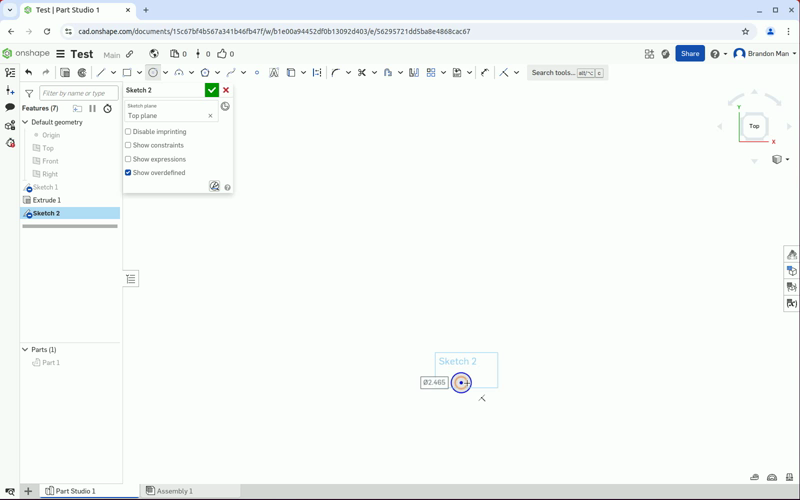
key(esc)
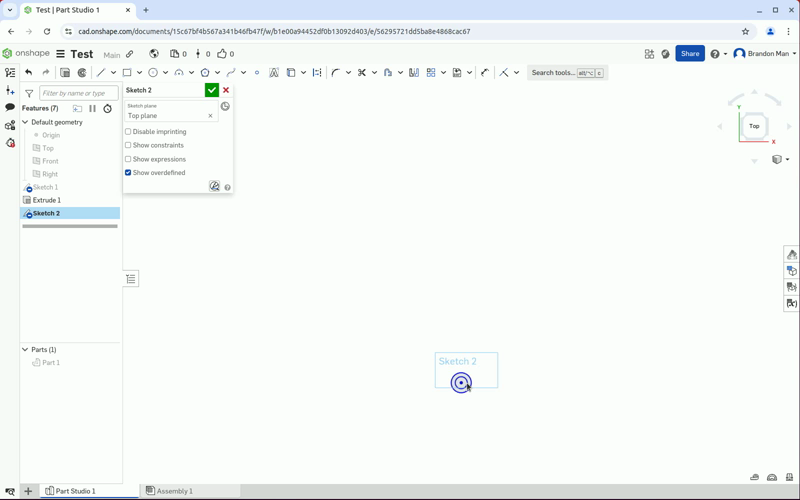
mouse_move(469, 377)
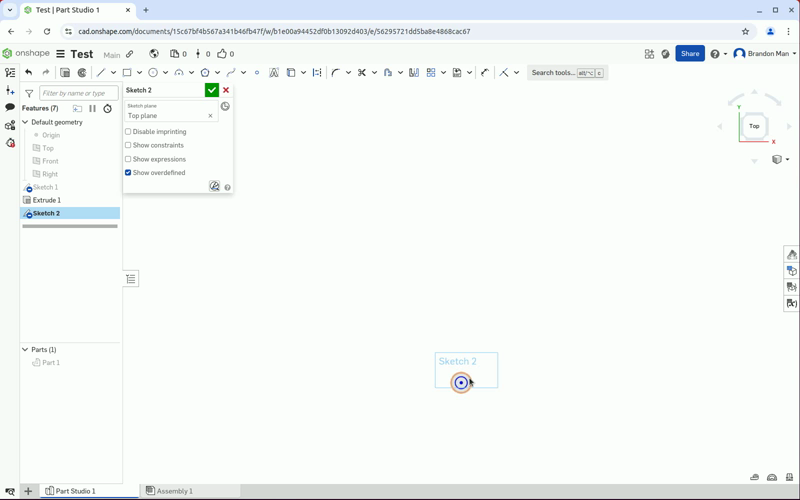
scroll(6)
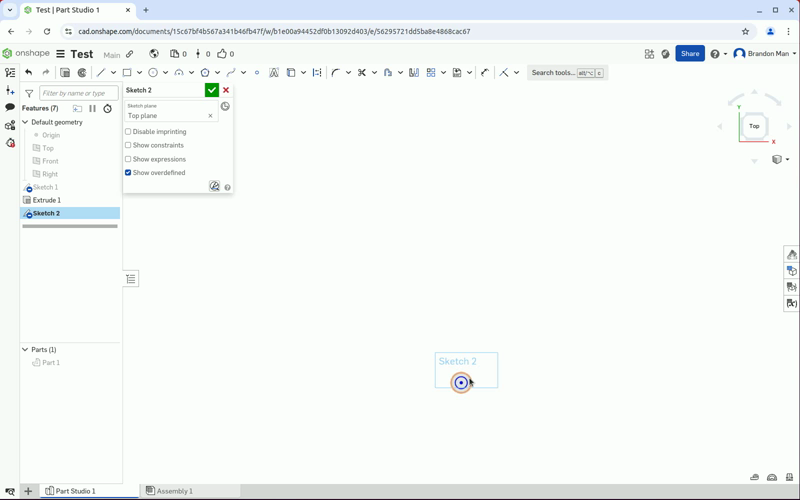
scroll(6)
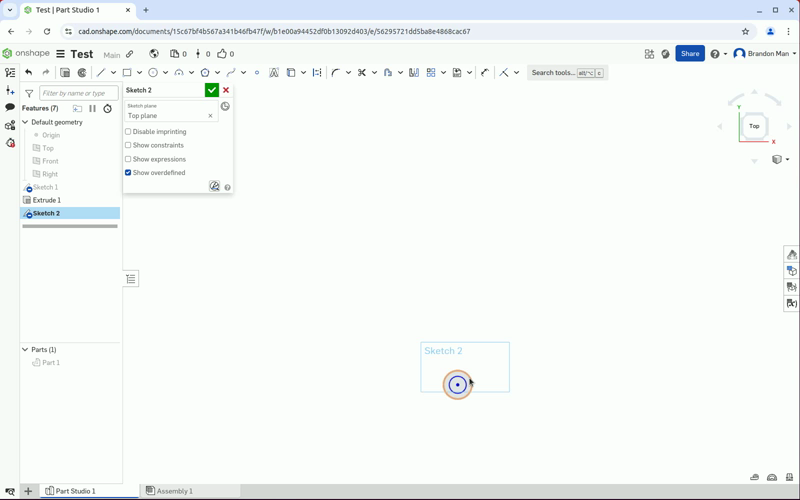
scroll(6)
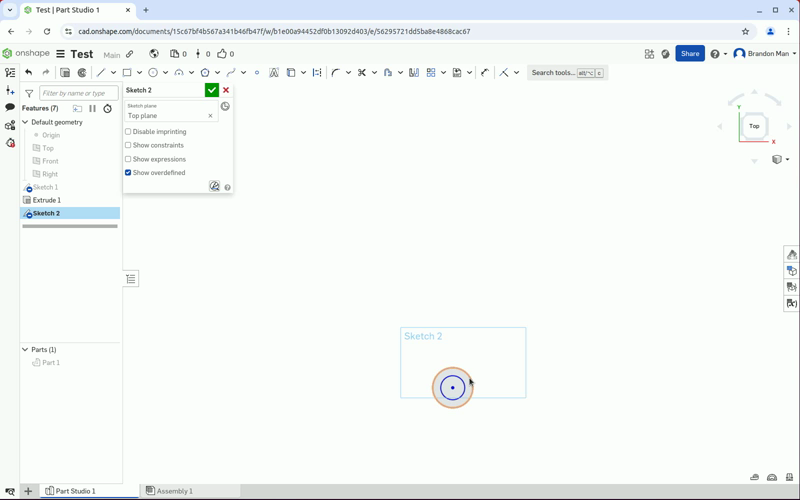
scroll(6)
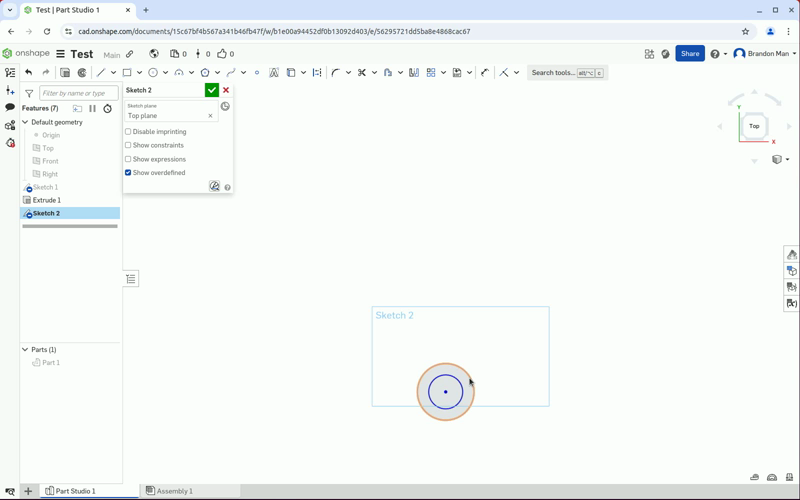
scroll(6)
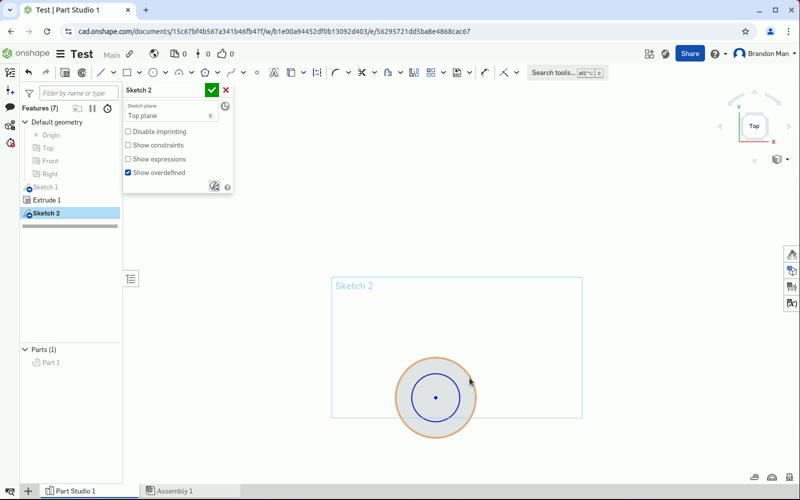
scroll(6)
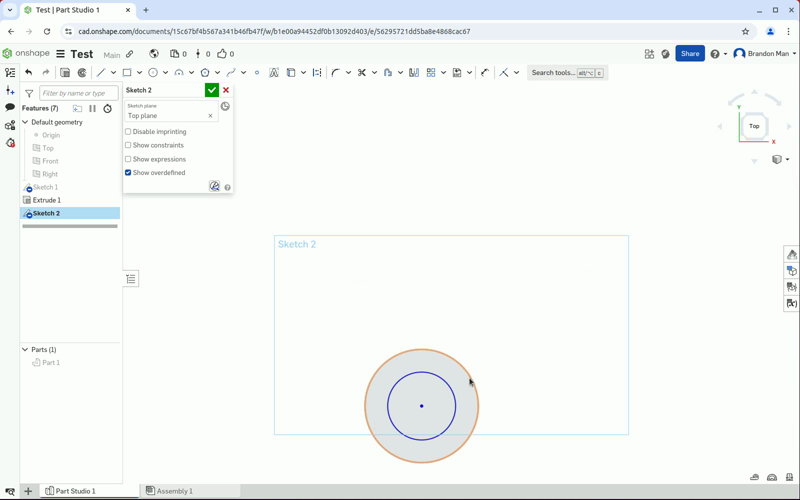
scroll(6)
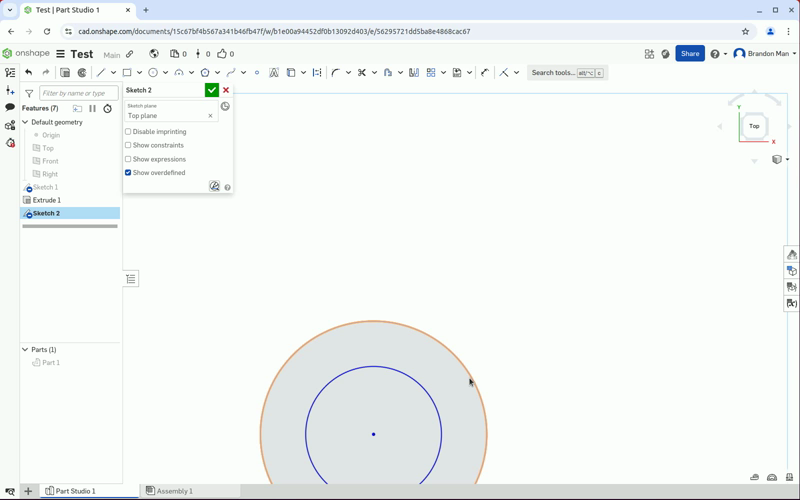
click(469, 377)
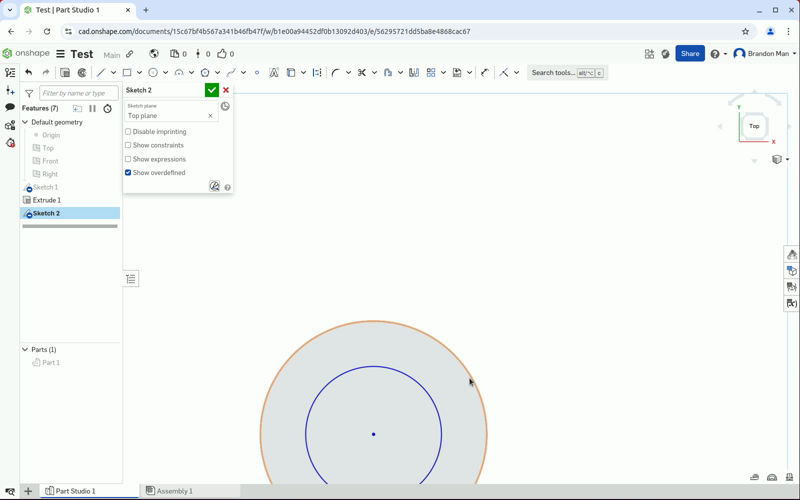
scroll(-6)
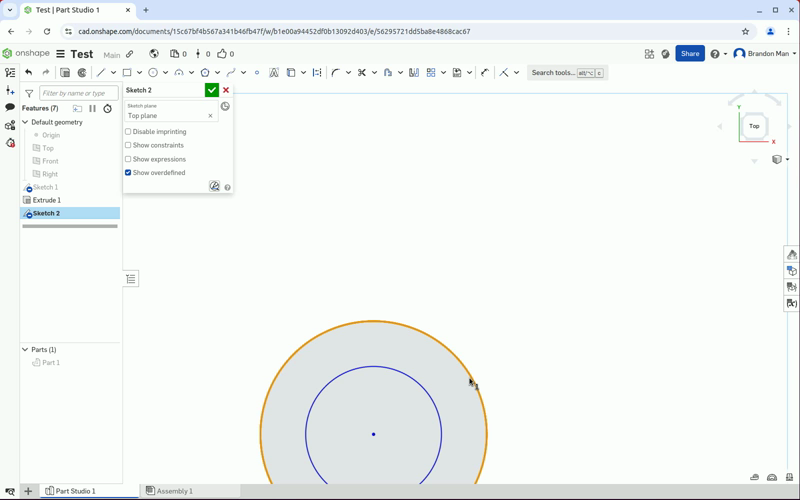
scroll(-6)
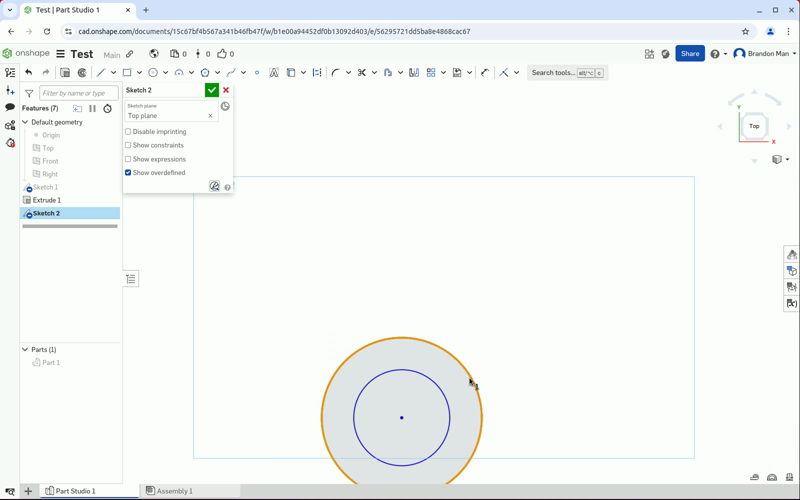
scroll(-6)
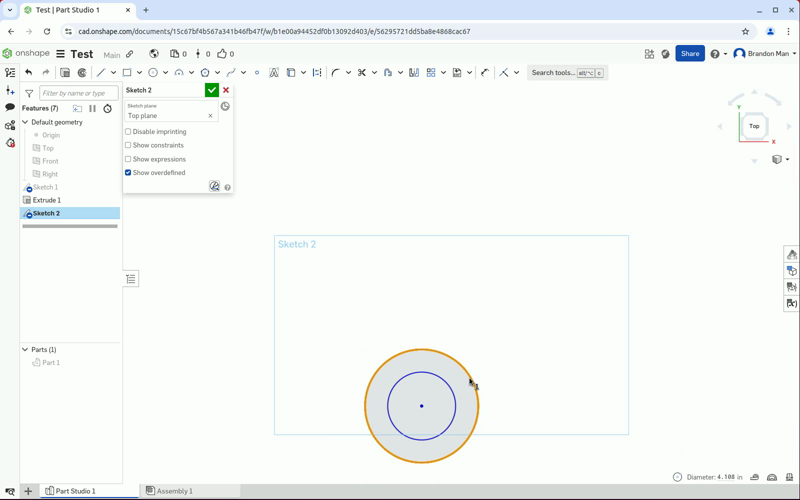
scroll(-6)
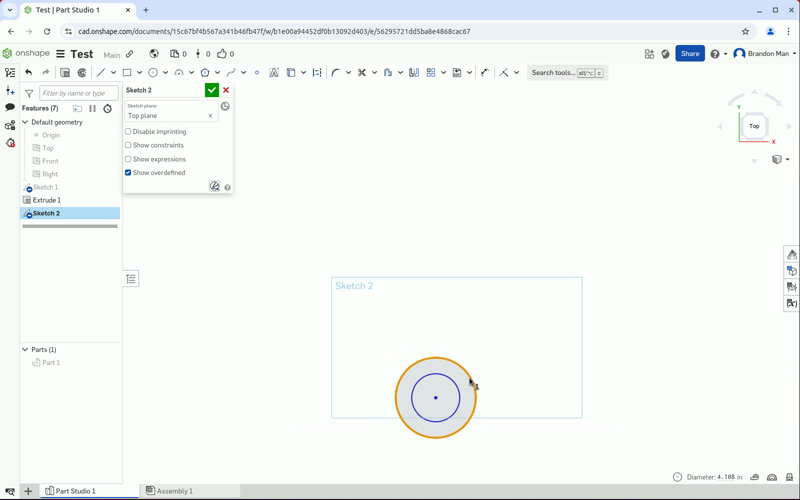
scroll(-6)
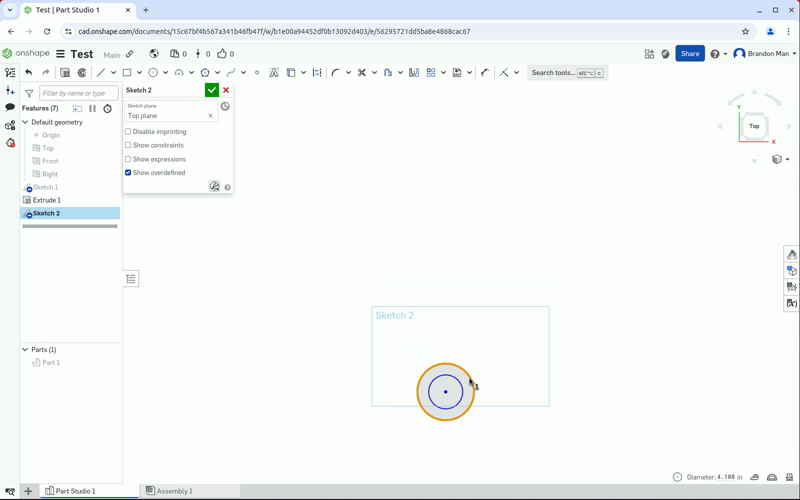
scroll(-6)
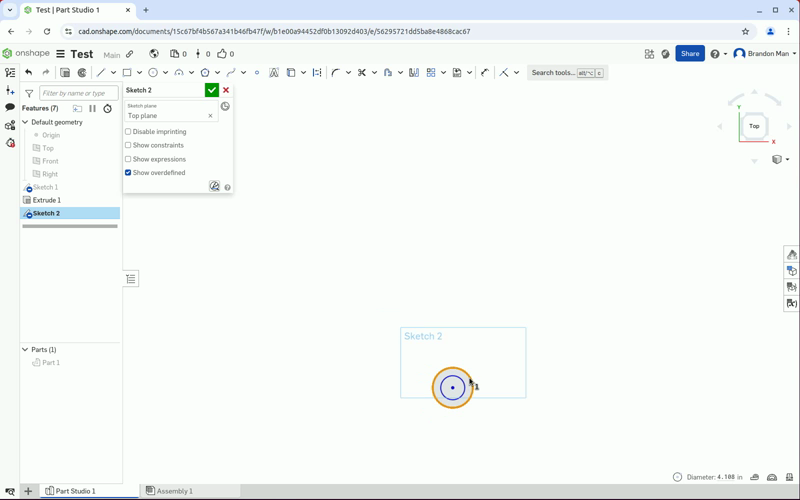
scroll(-6)
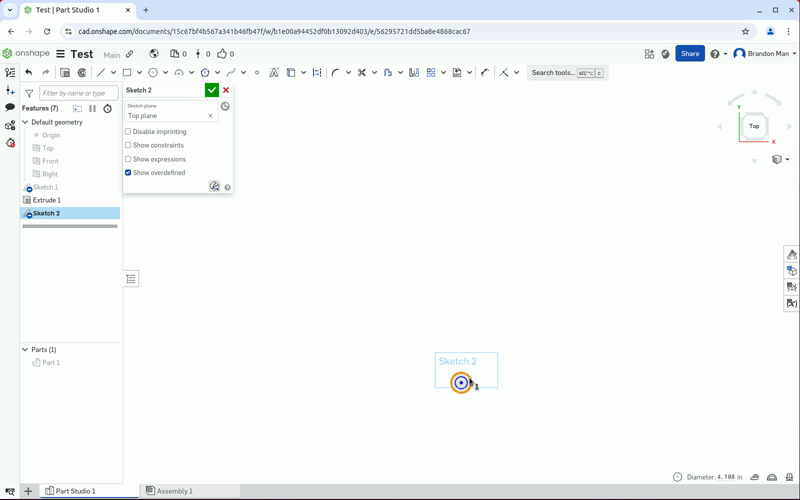
mouse_move(73, 352)
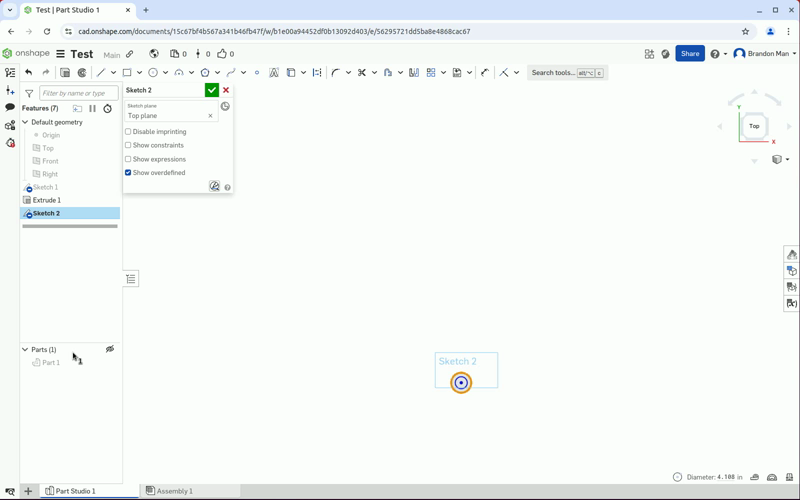
key(shift+y)
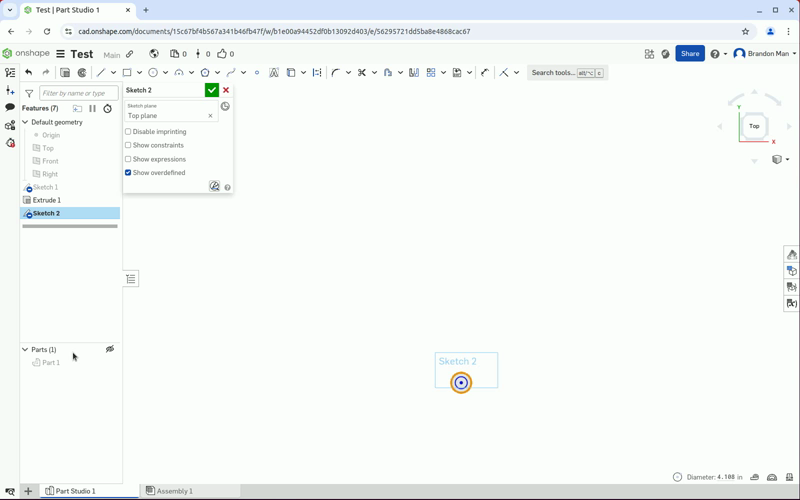
key(shift+e)
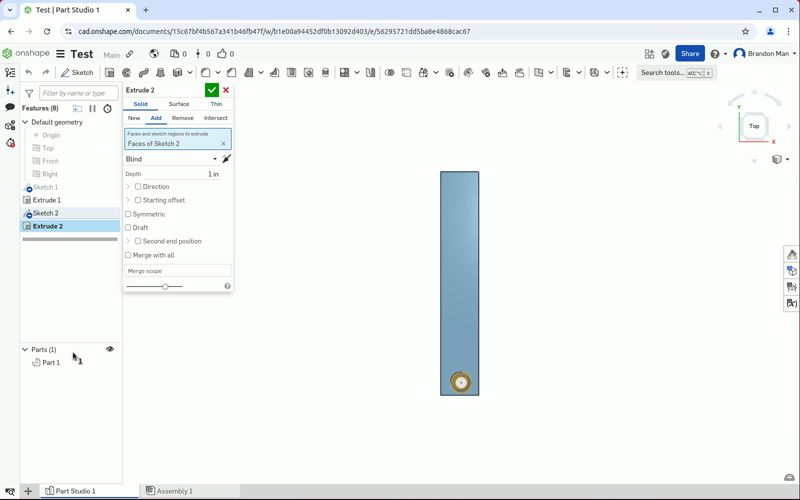
mouse_move(143, 106)
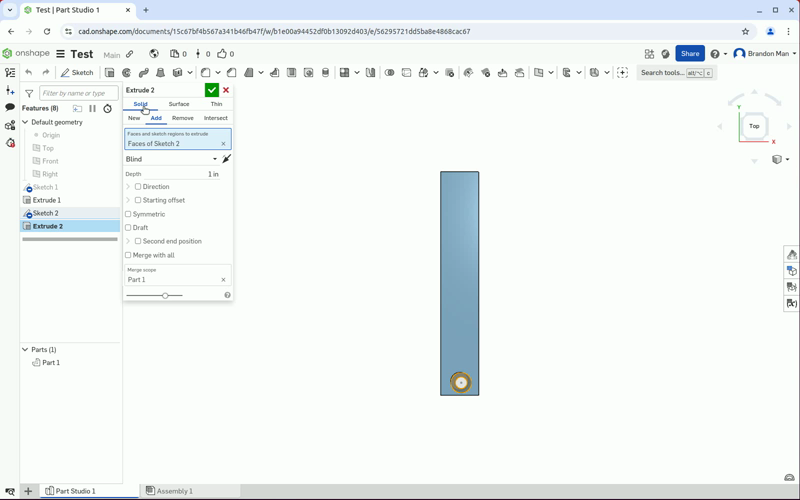
click(143, 106)
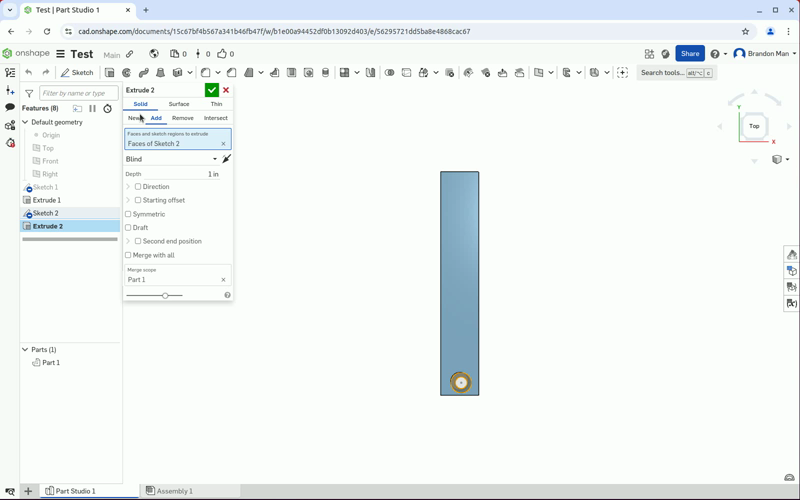
mouse_move(137, 120)
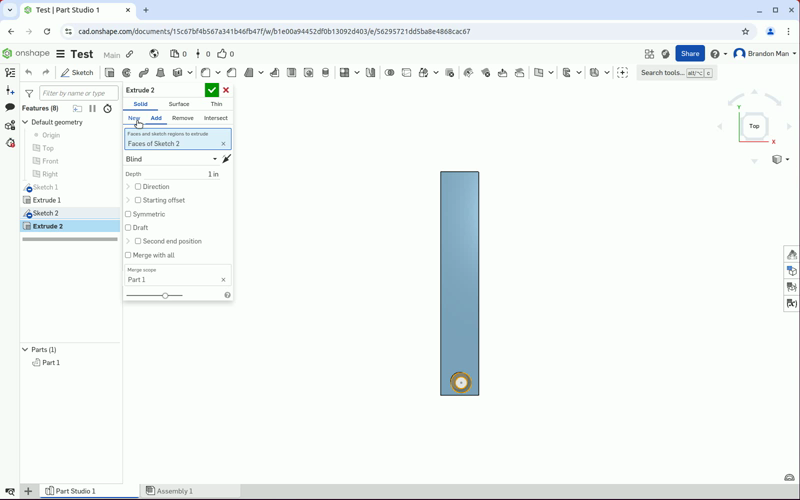
click(137, 120)
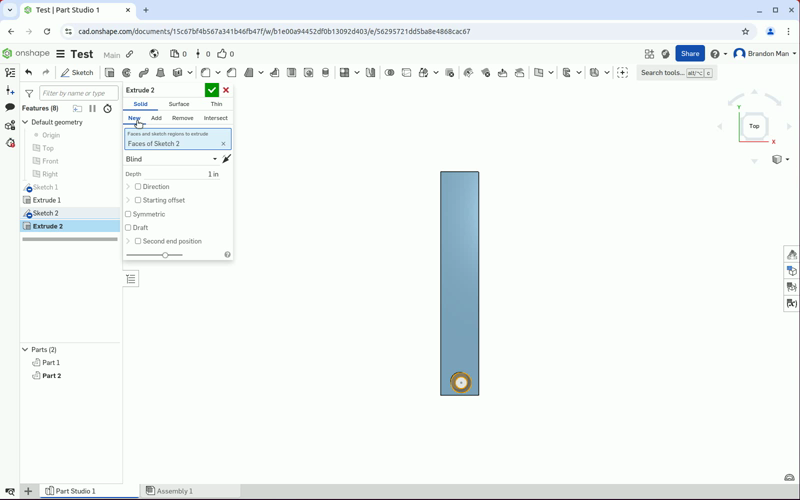
key(tab, 4)
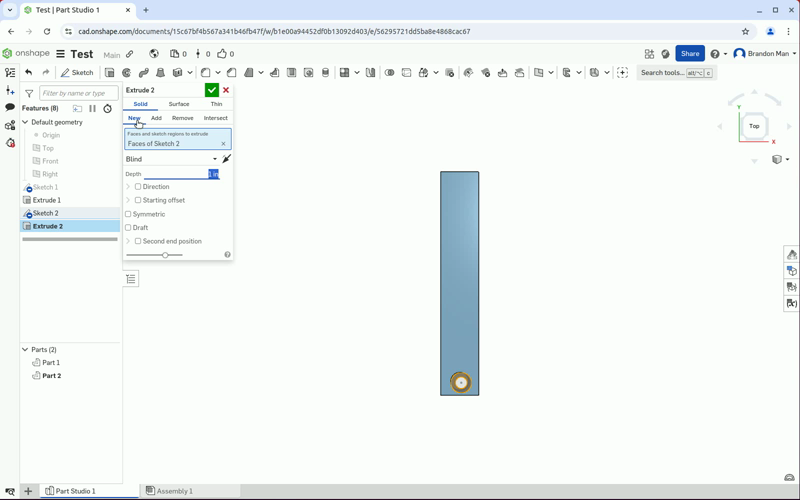
text(0.241)
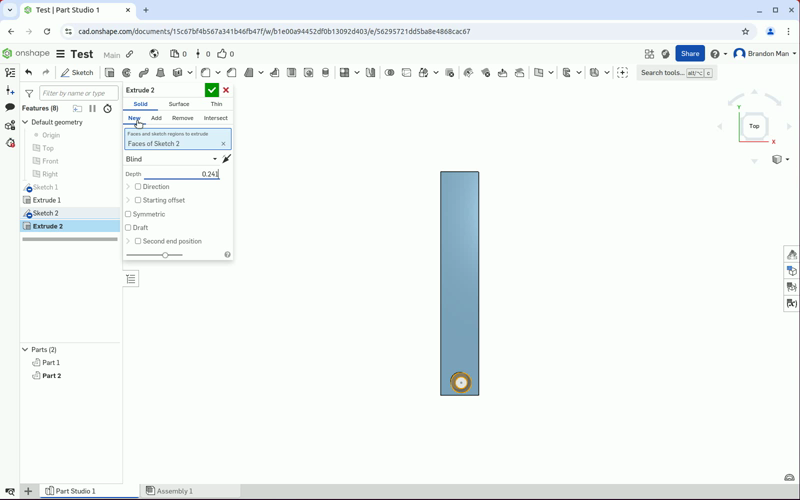
key(enter)
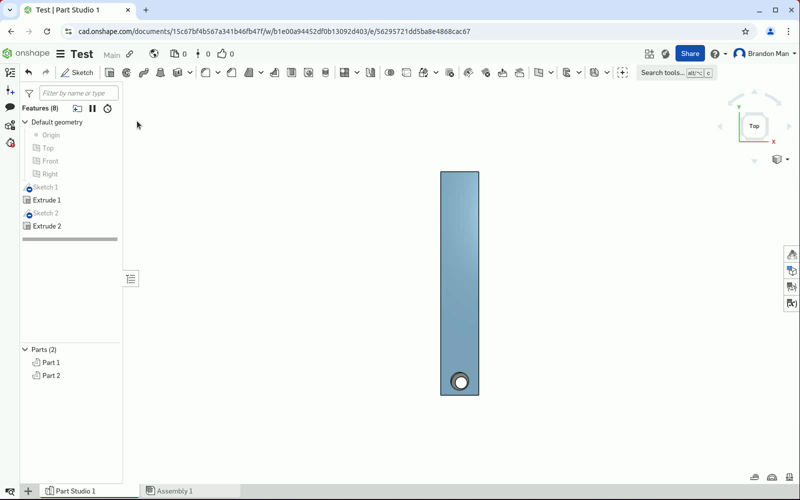
key(shift+h)
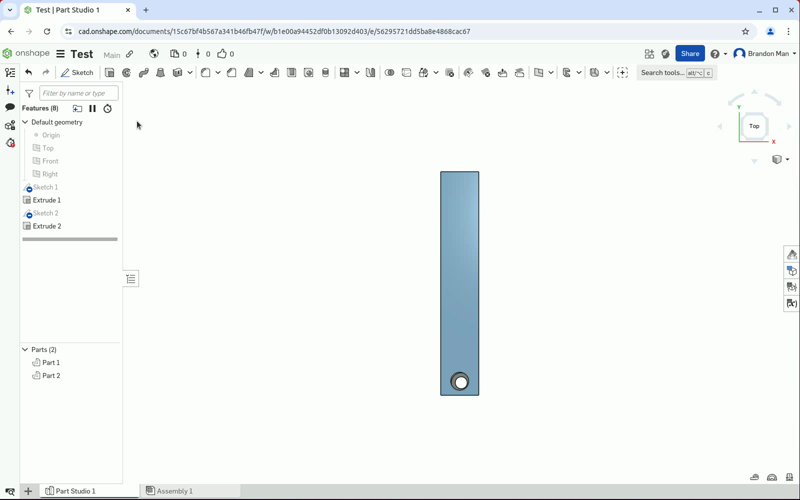
key(shift+h)
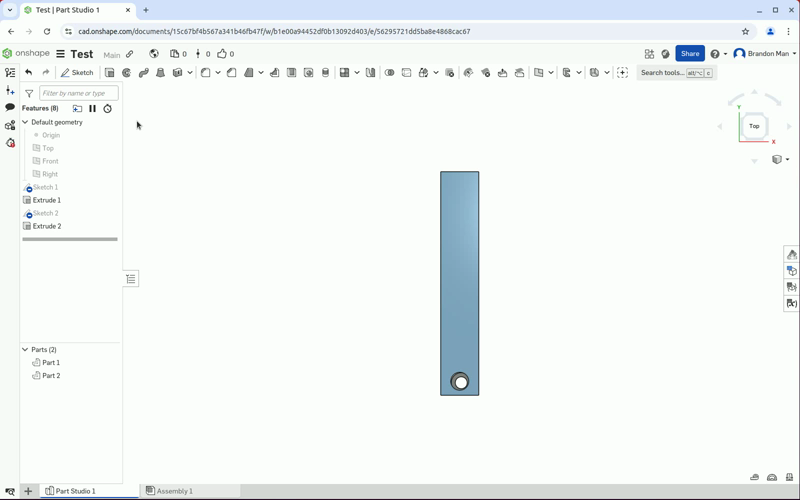
mouse_move(73, 189)
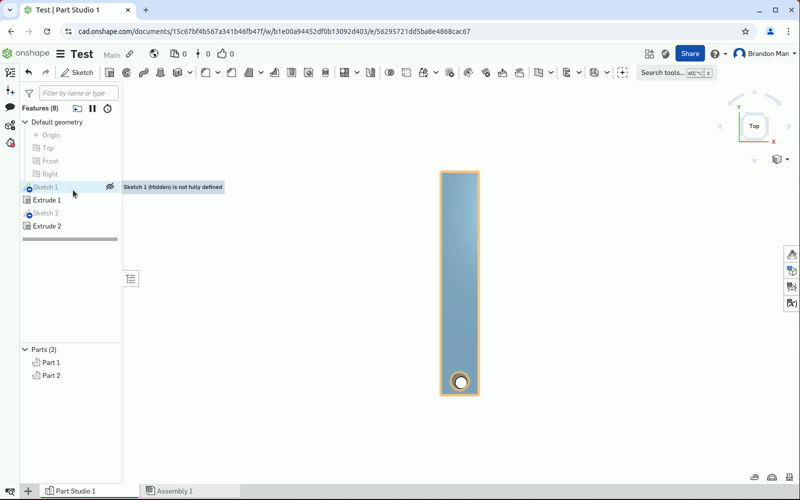
click(73, 189)
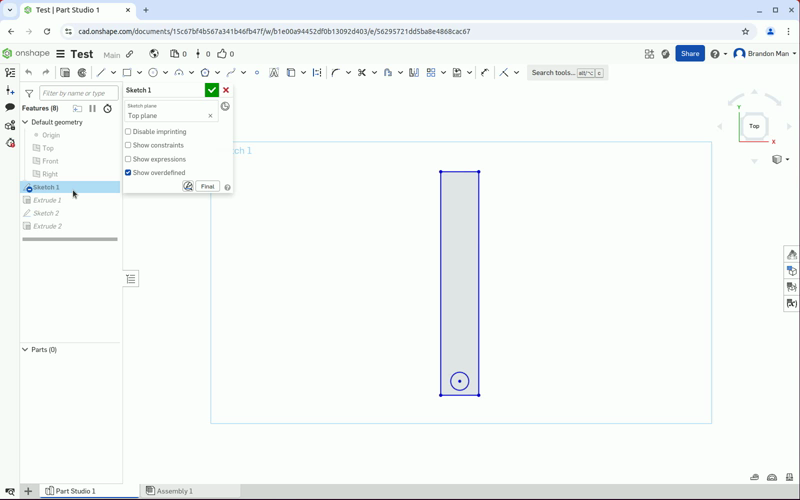
mouse_move(229, 92)
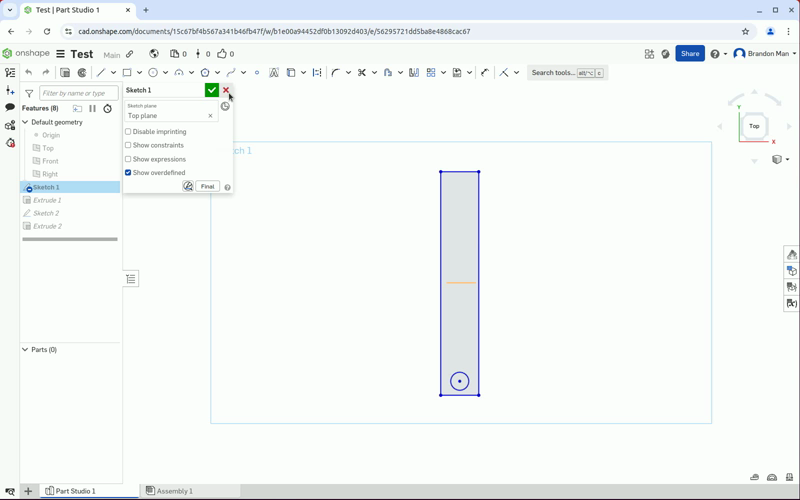
click(229, 92)
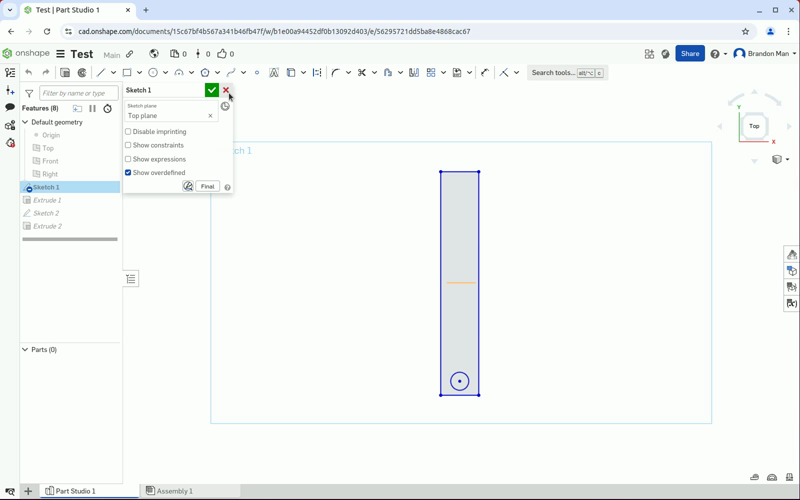
key(shift+s)
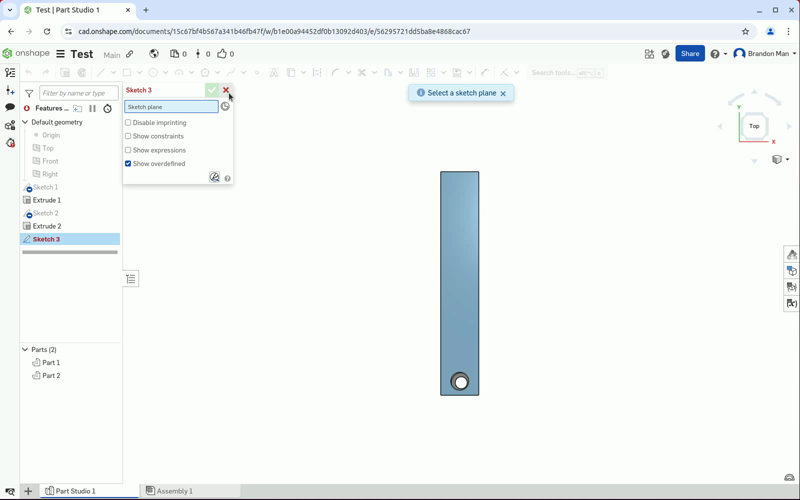
mouse_move(73, 150)
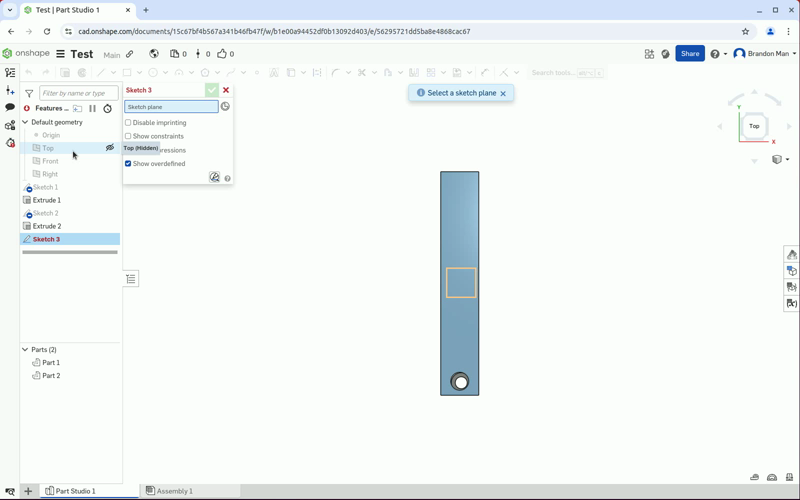
click(73, 150)
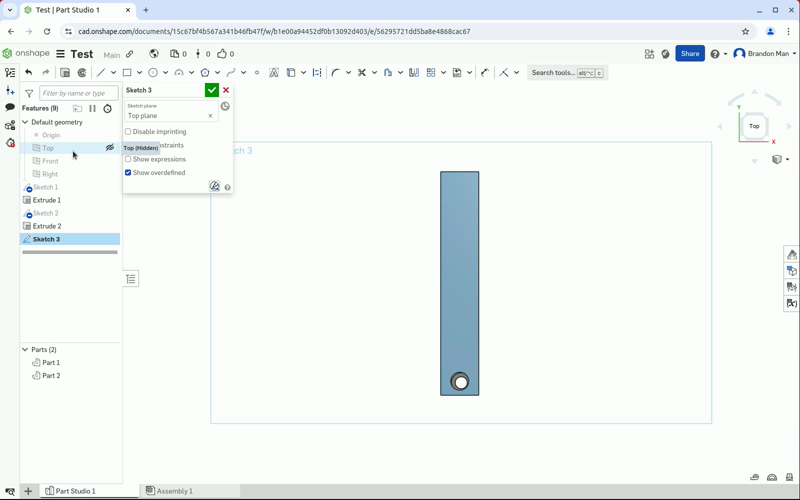
mouse_move(73, 352)
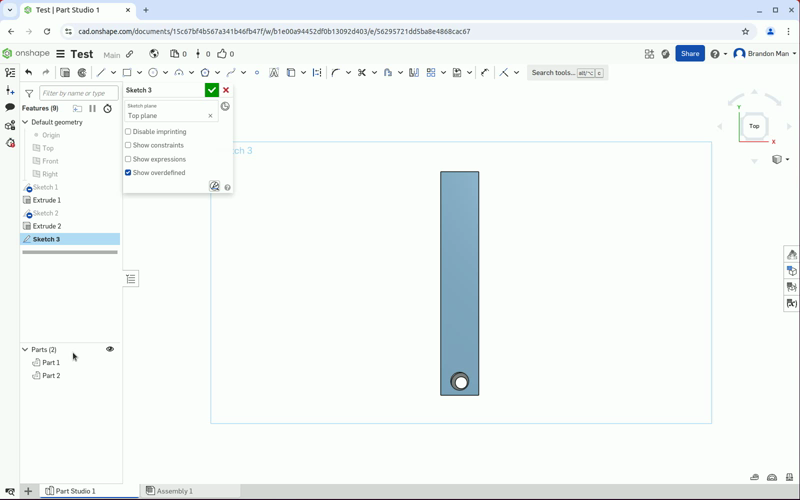
key(y)
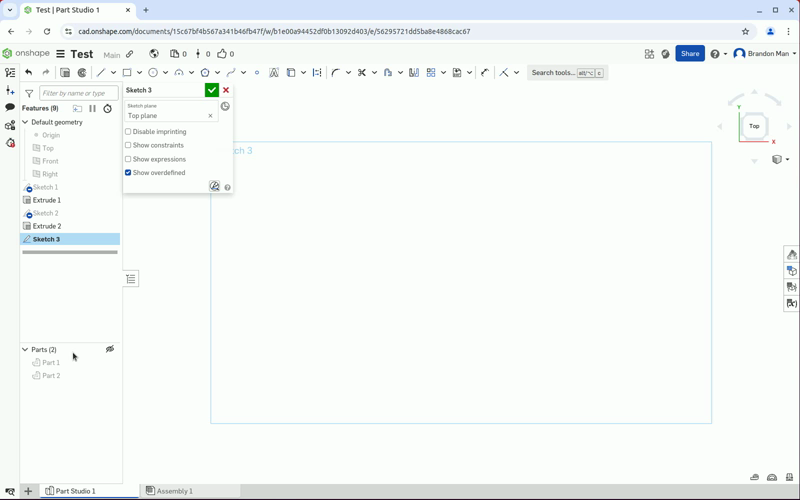
key(c)
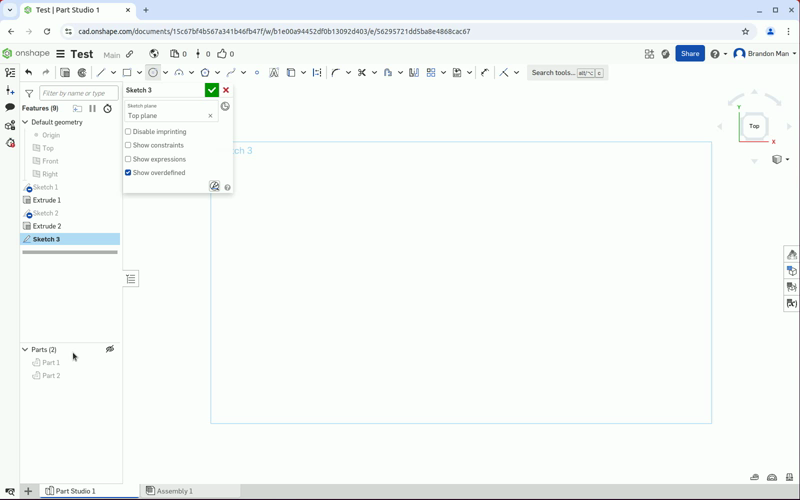
key_down(shift)
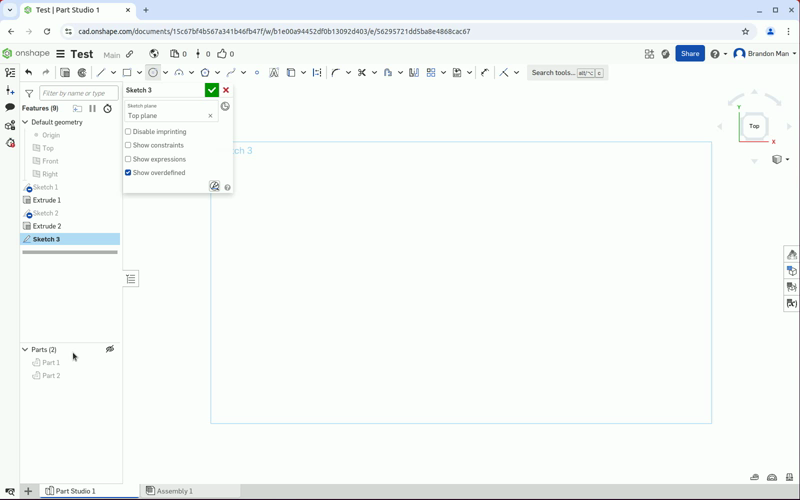
mouse_move(461, 382)
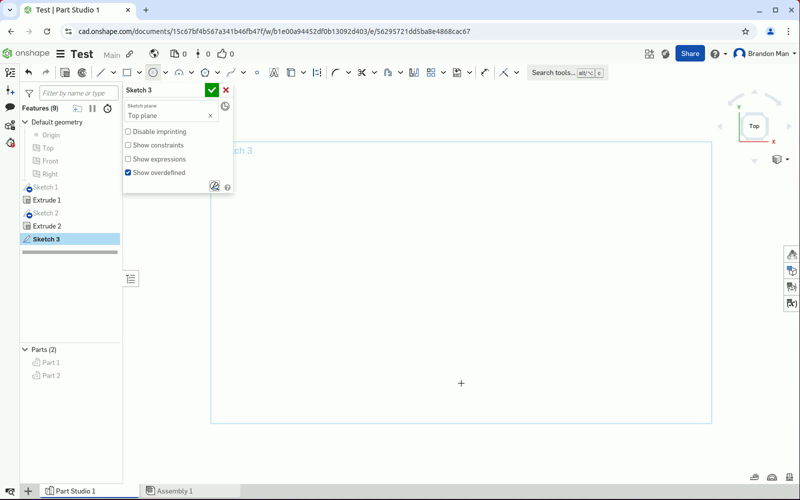
click(461, 382)
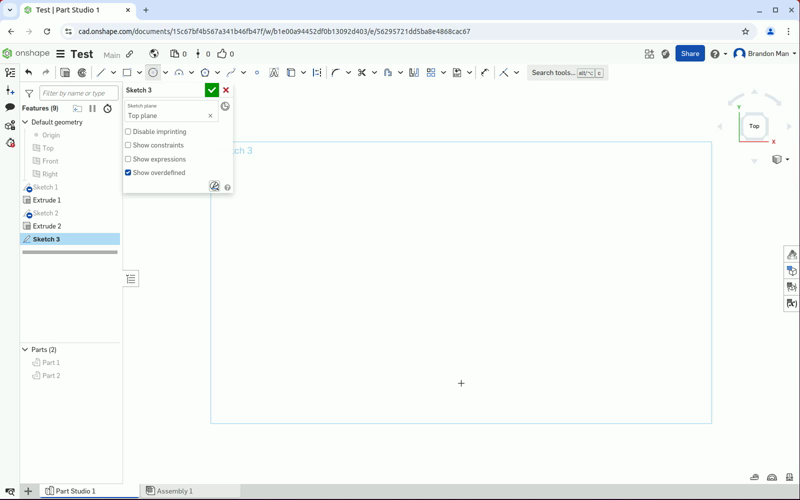
key_up(shift)
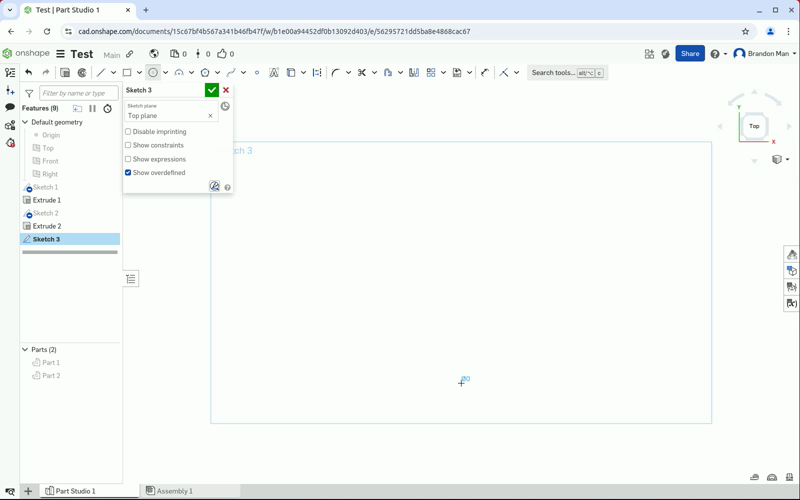
mouse_move(467, 382)
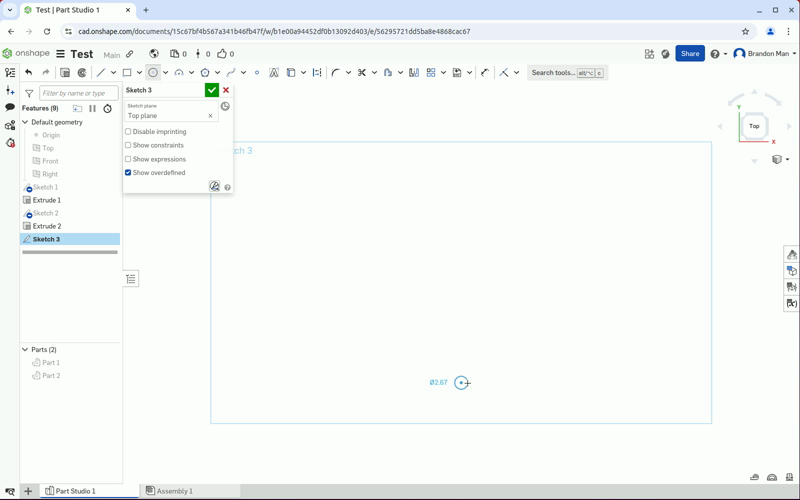
click(467, 382)
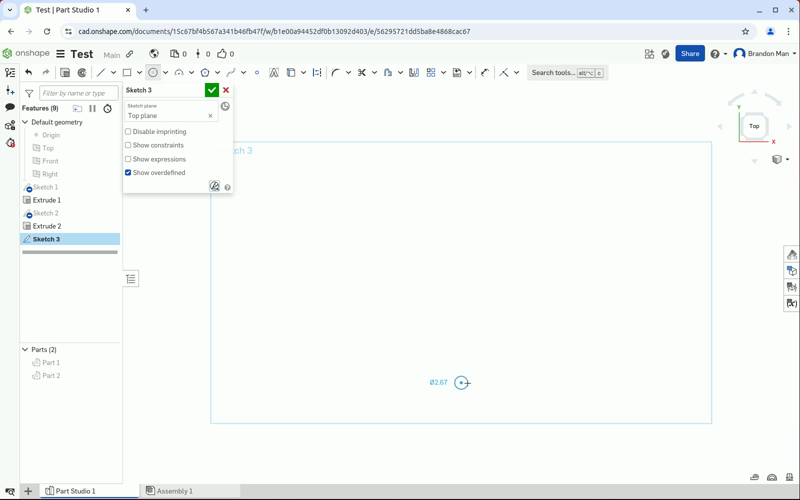
key(esc)
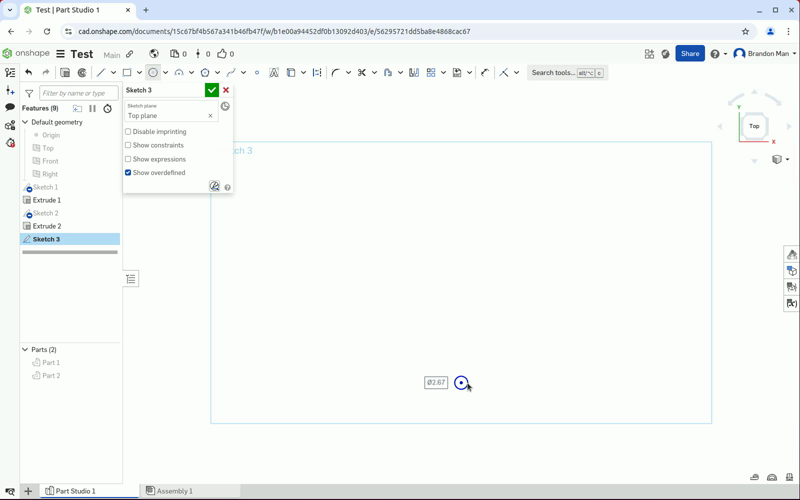
key(c)
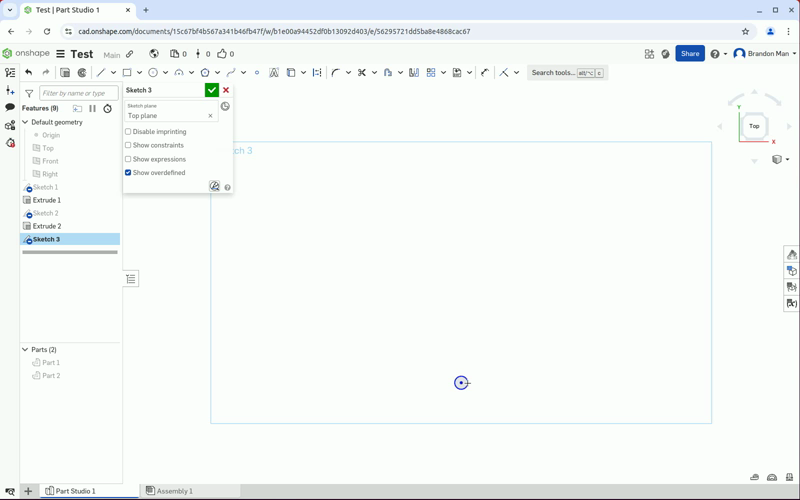
key_down(shift)
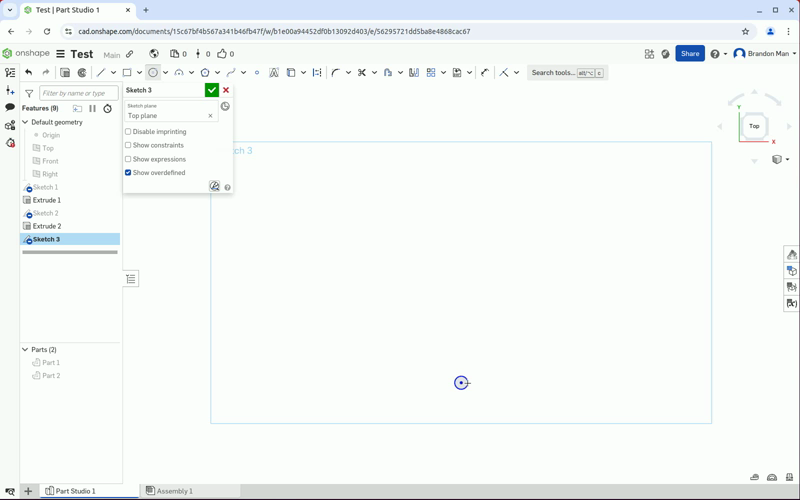
mouse_move(461, 382)
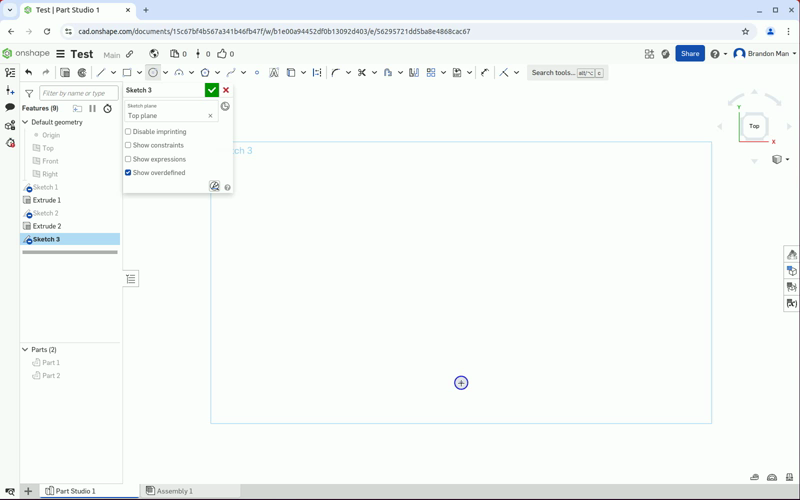
click(461, 382)
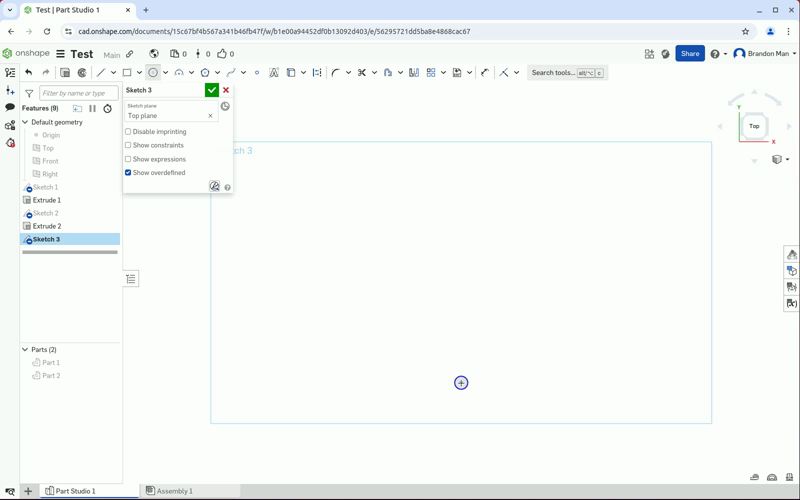
key_up(shift)
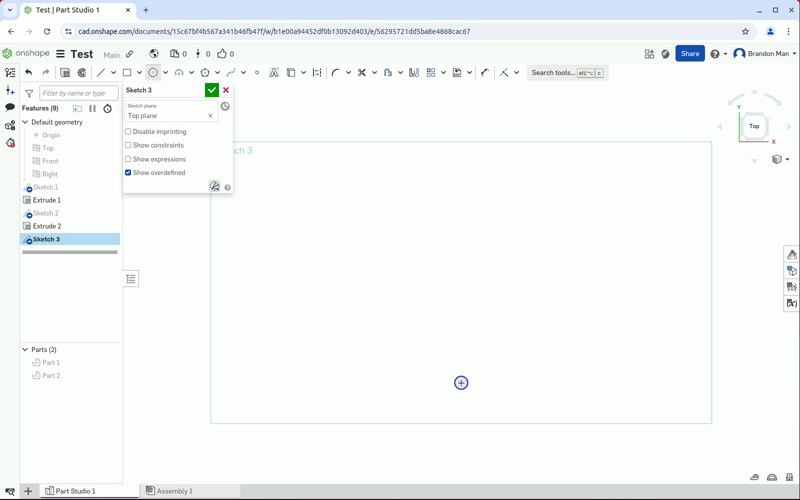
mouse_move(464, 382)
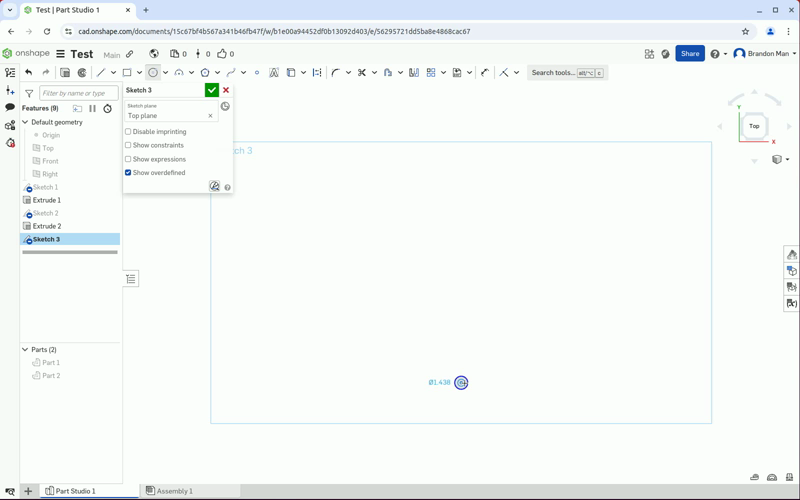
scroll(6)
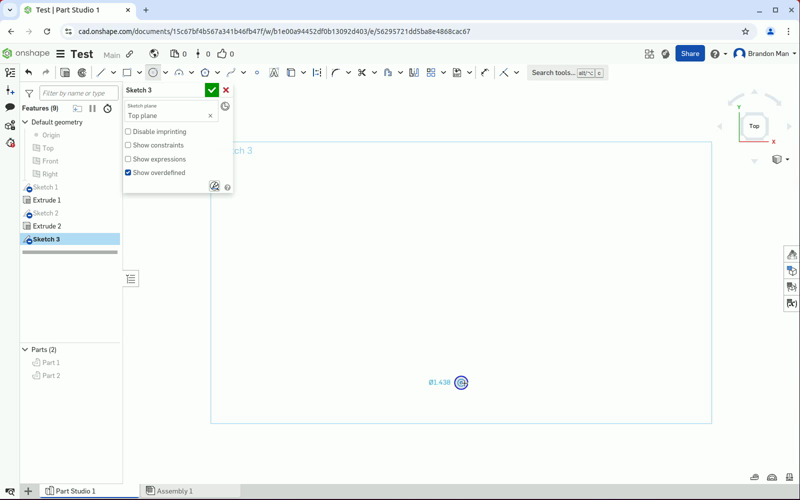
scroll(6)
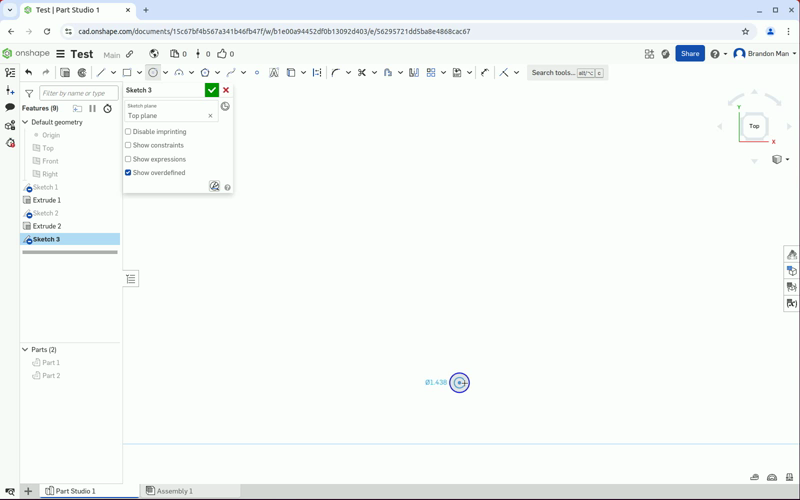
scroll(6)
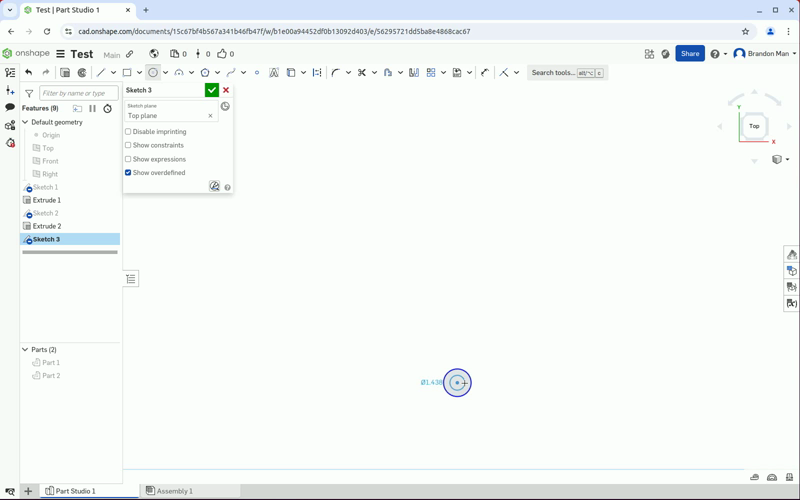
scroll(6)
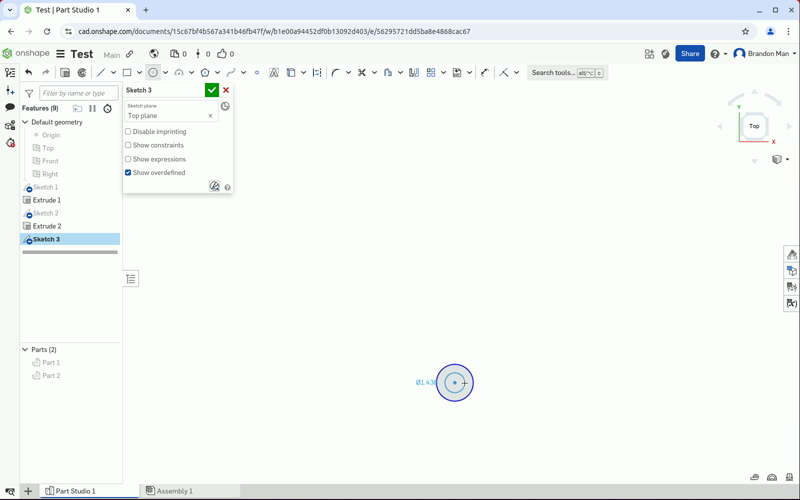
scroll(6)
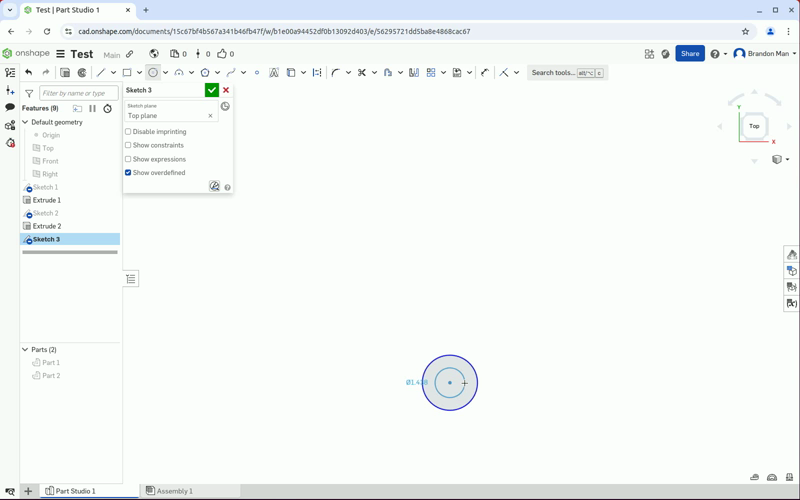
scroll(6)
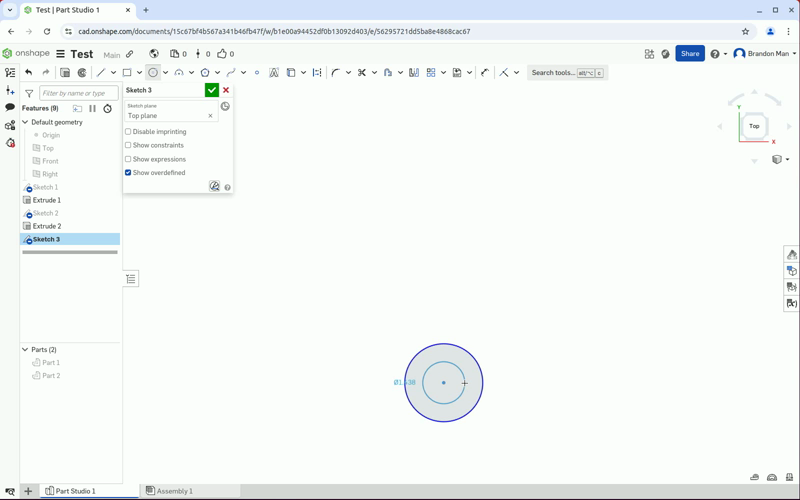
scroll(6)
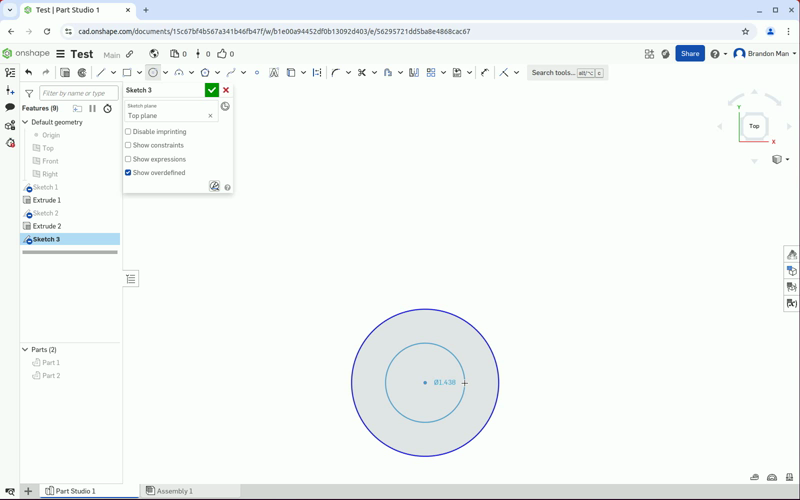
click(464, 382)
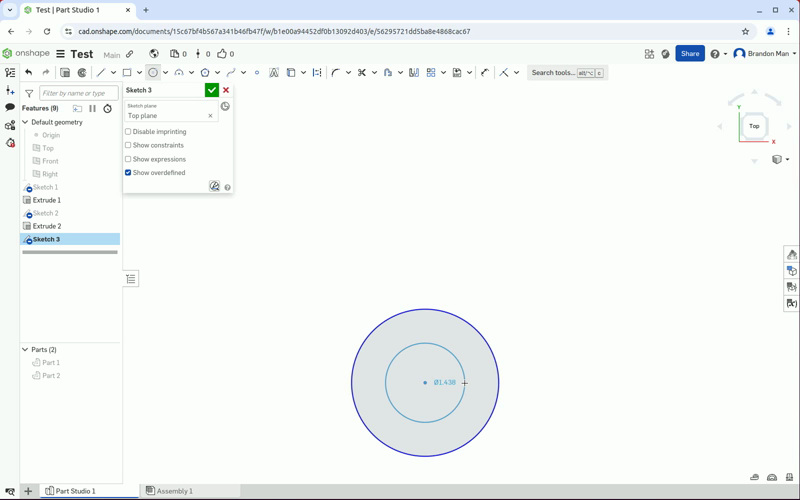
scroll(-6)
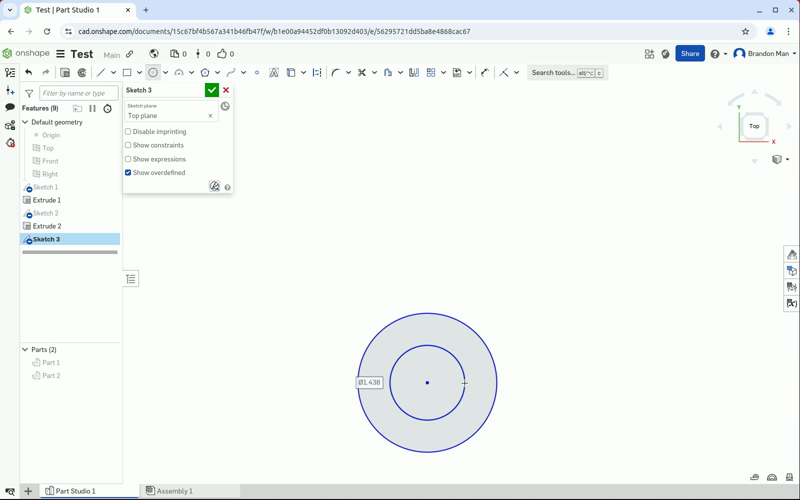
scroll(-6)
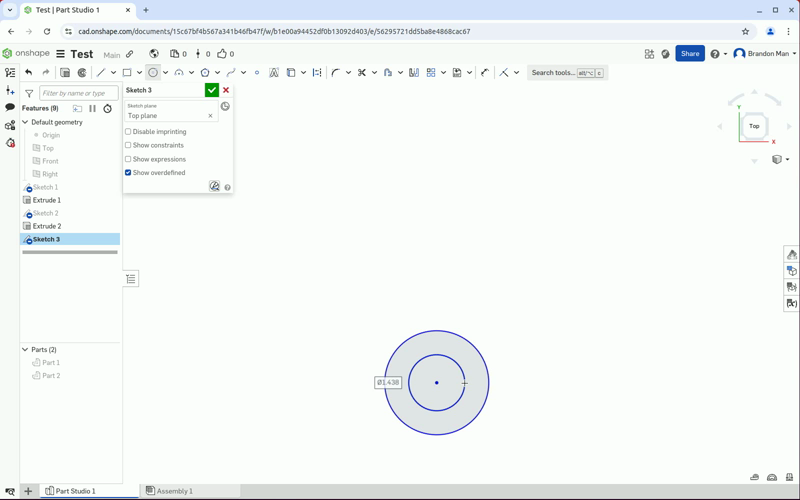
scroll(-6)
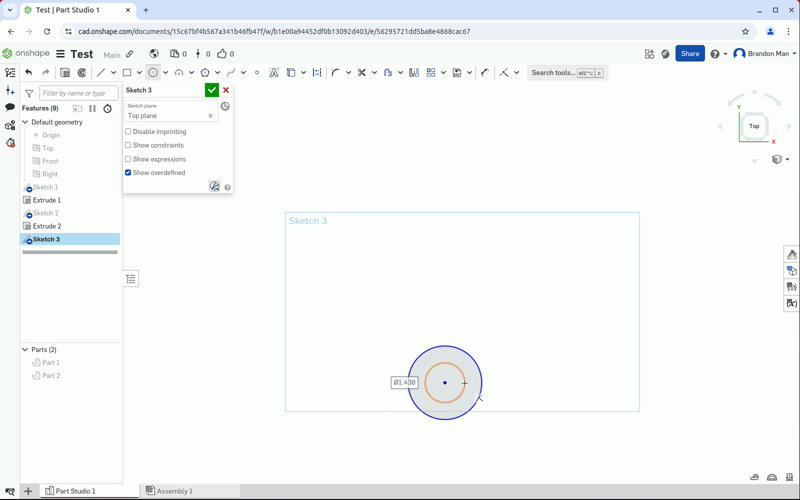
scroll(-6)
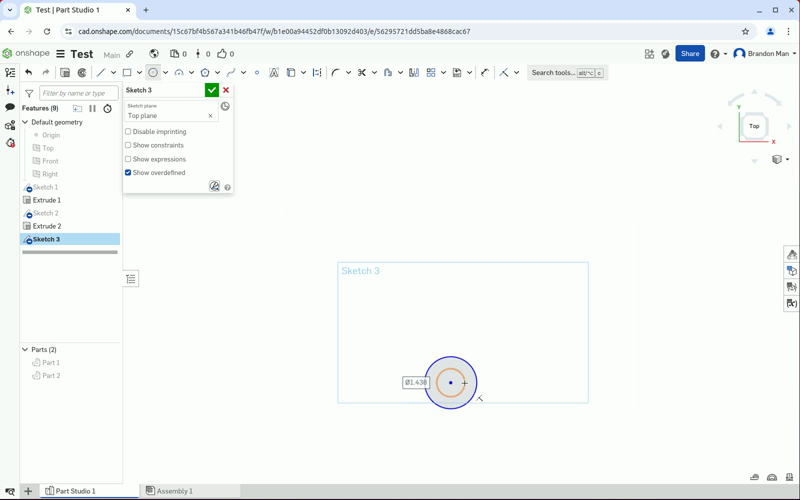
scroll(-6)
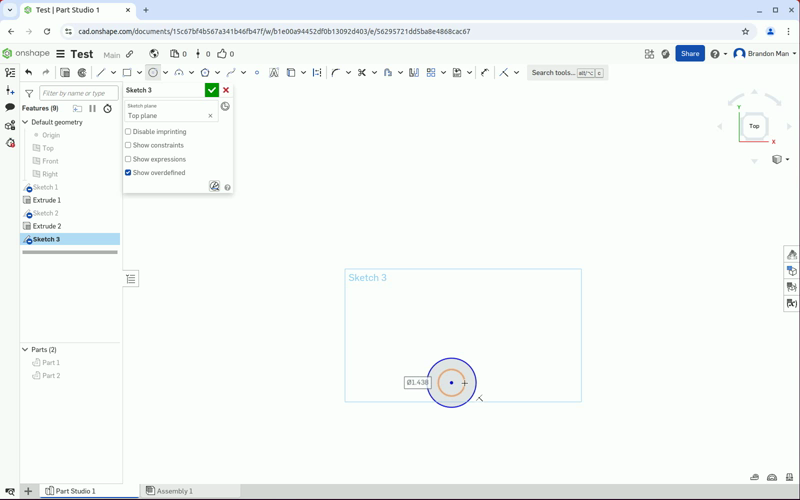
scroll(-6)
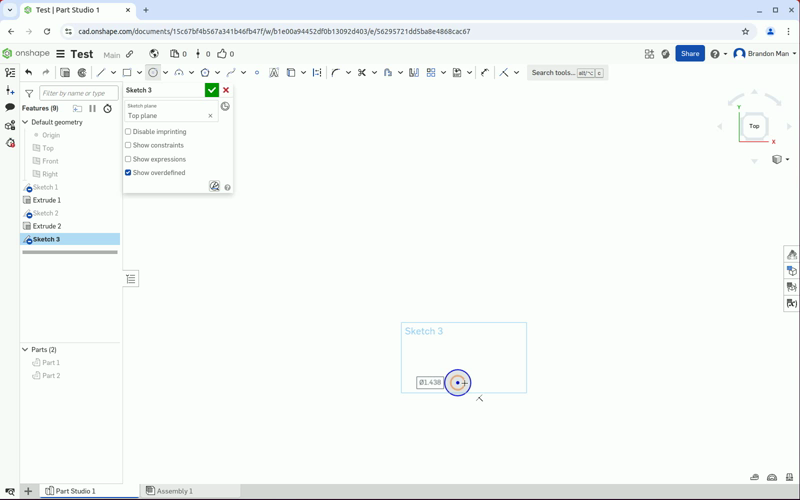
scroll(-6)
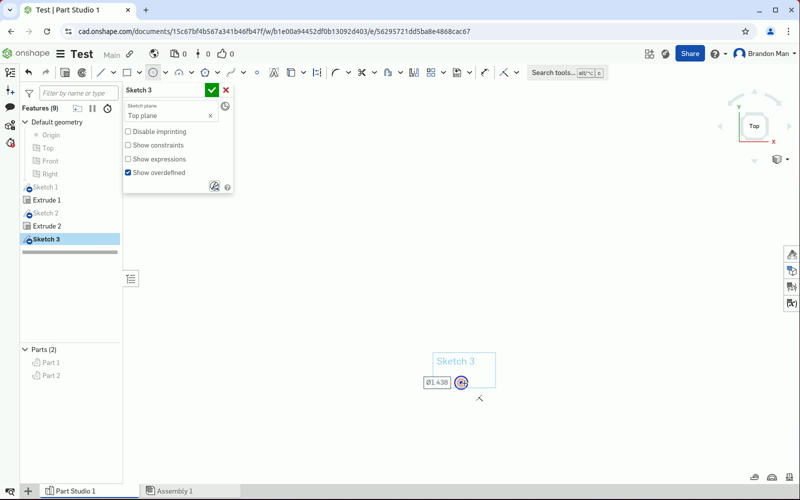
key(esc)
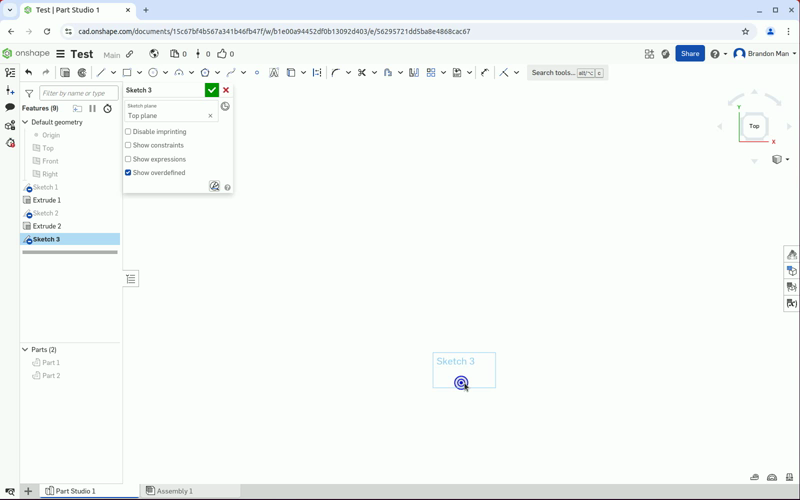
mouse_move(461, 378)
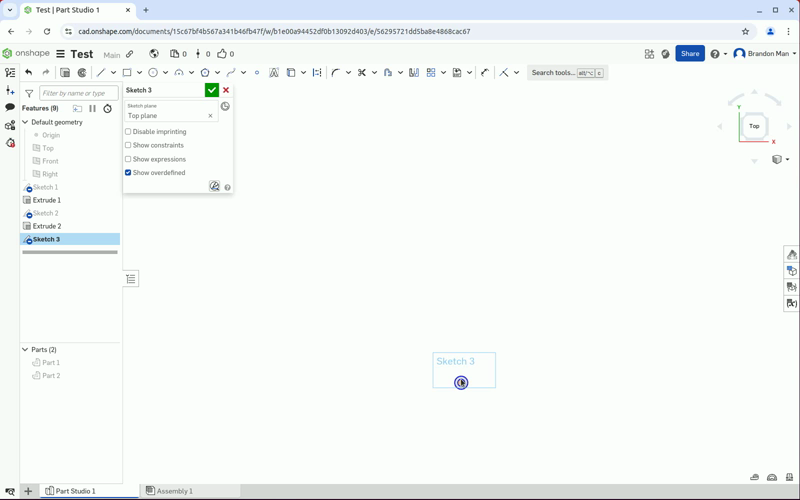
scroll(6)
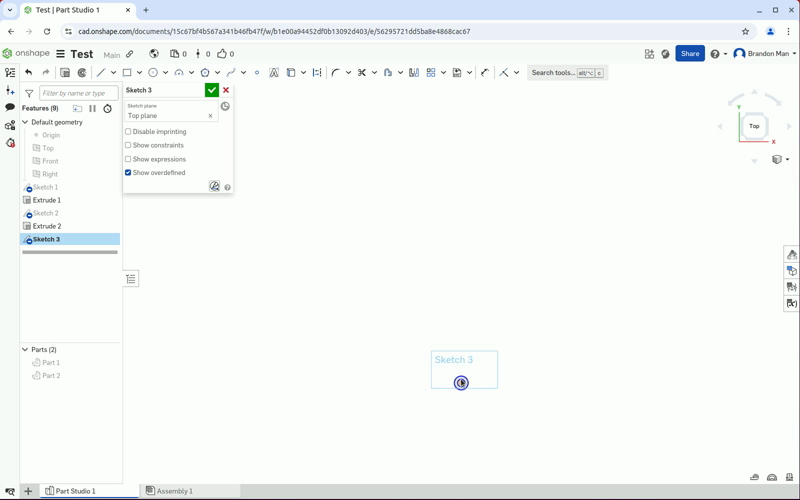
scroll(6)
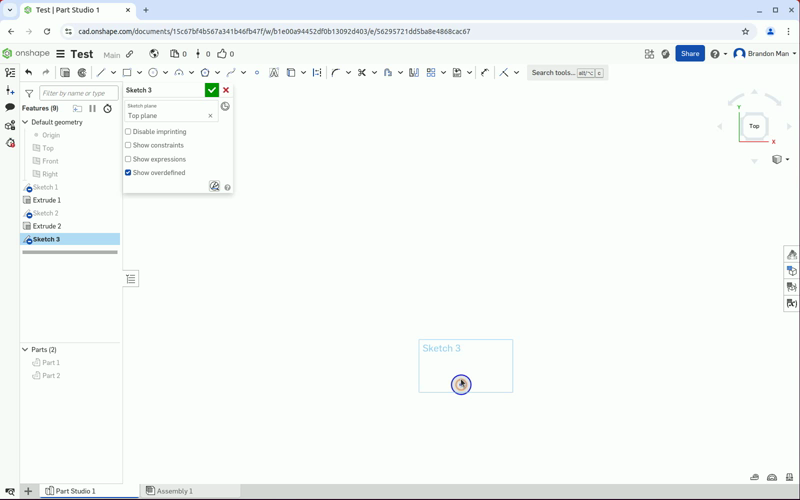
scroll(6)
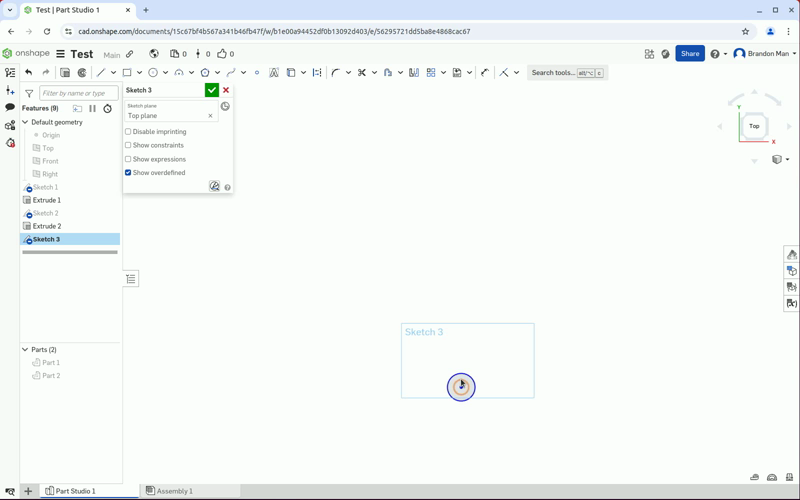
scroll(6)
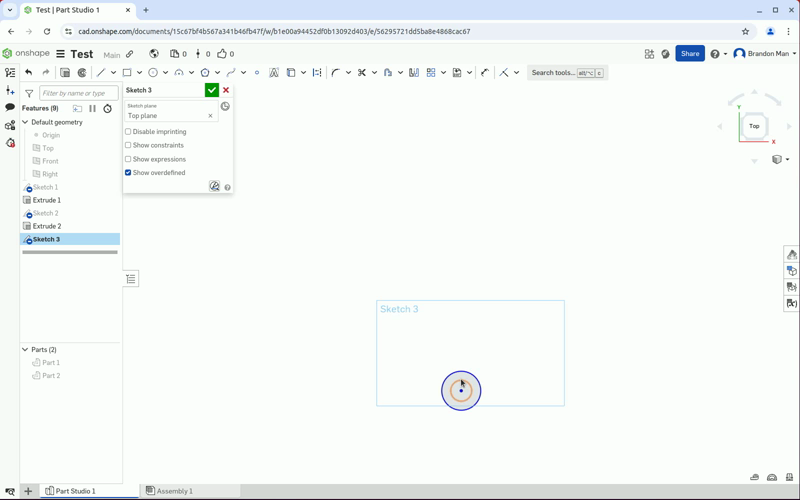
scroll(6)
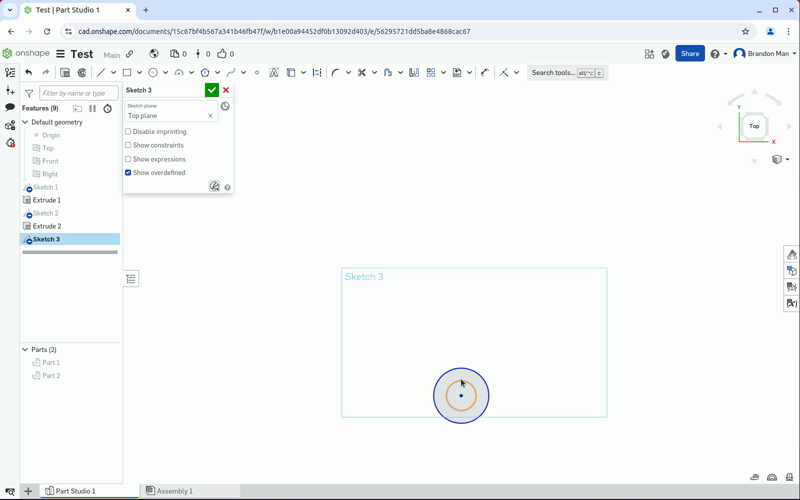
scroll(6)
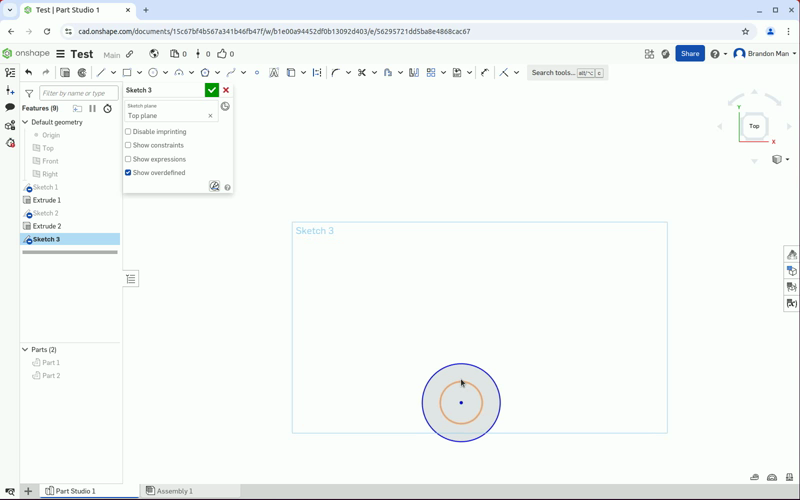
scroll(6)
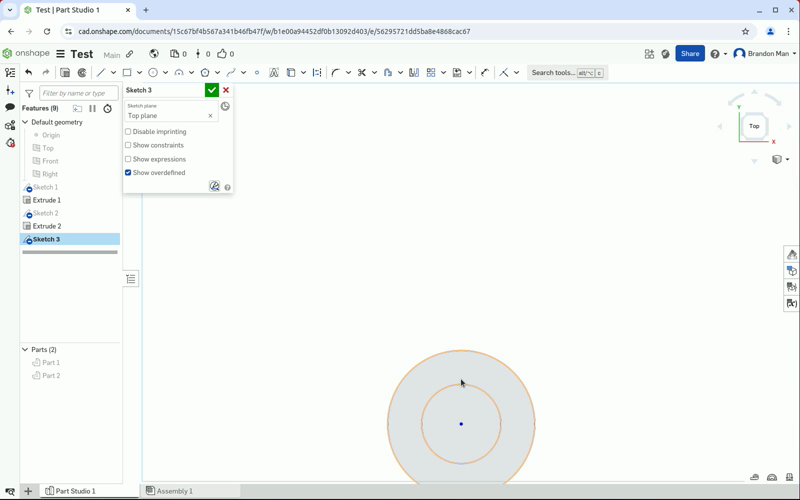
click(461, 378)
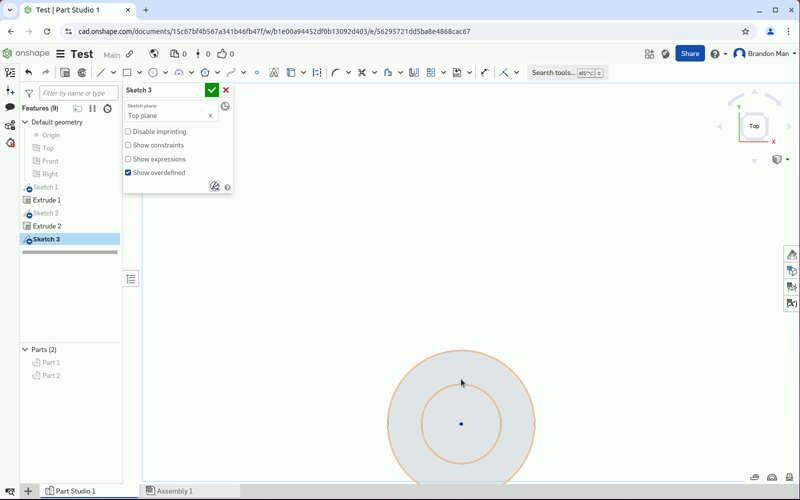
scroll(-6)
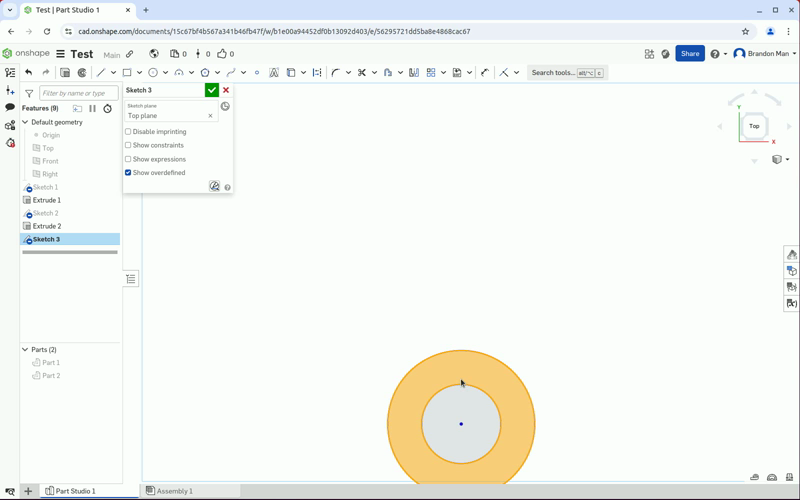
scroll(-6)
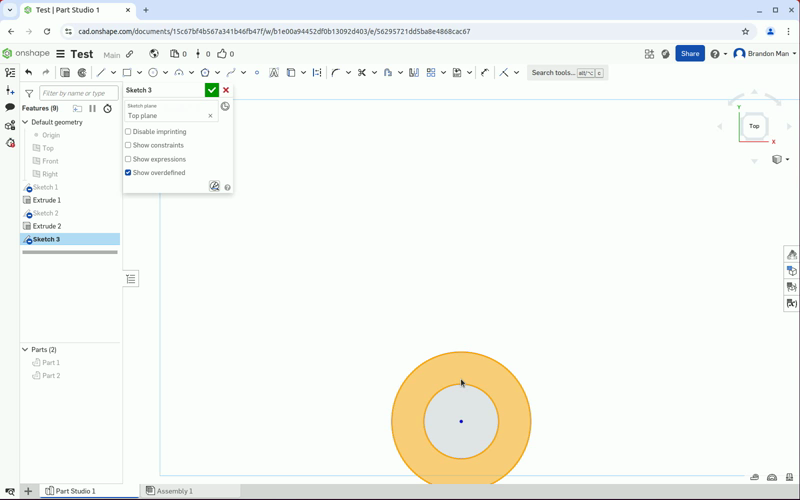
scroll(-6)
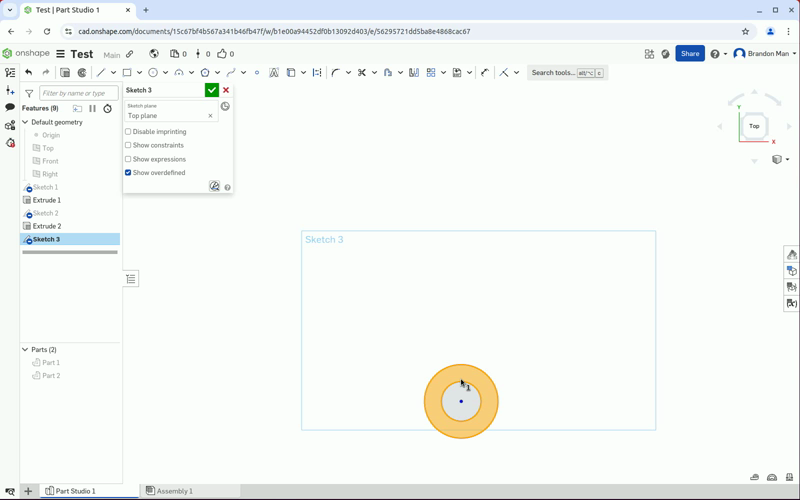
scroll(-6)
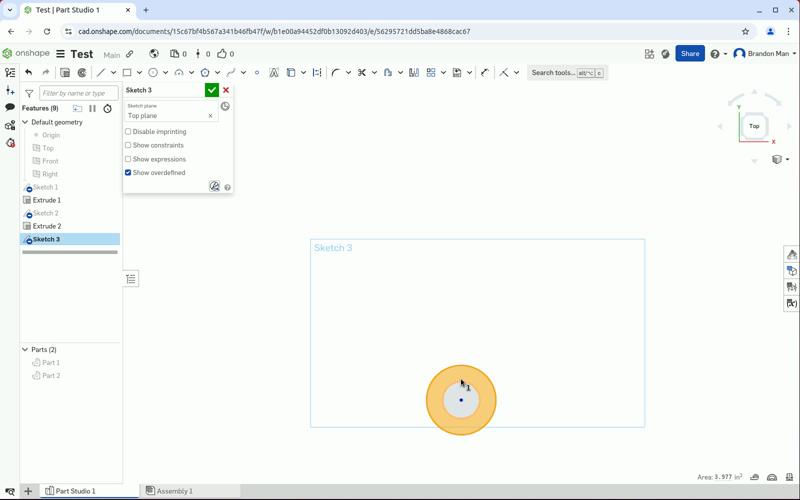
scroll(-6)
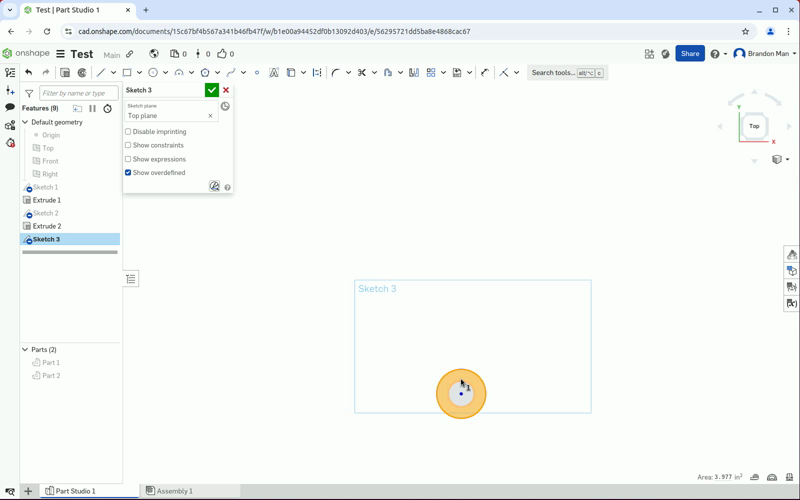
scroll(-6)
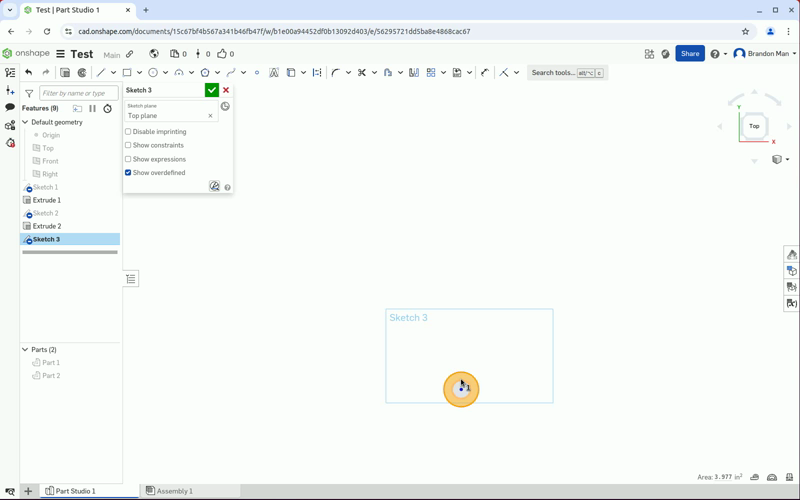
scroll(-6)
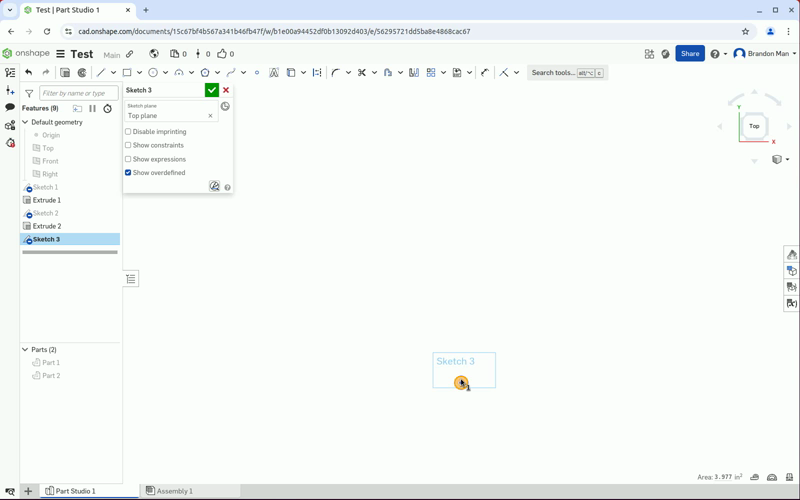
mouse_move(73, 352)
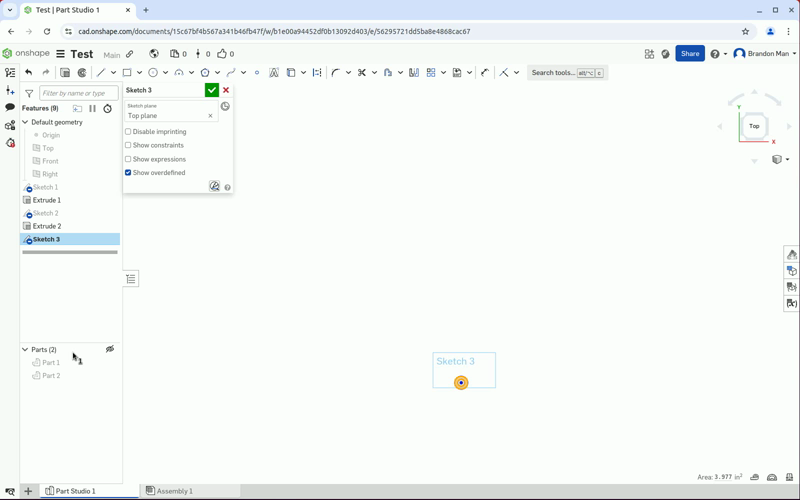
key(shift+y)
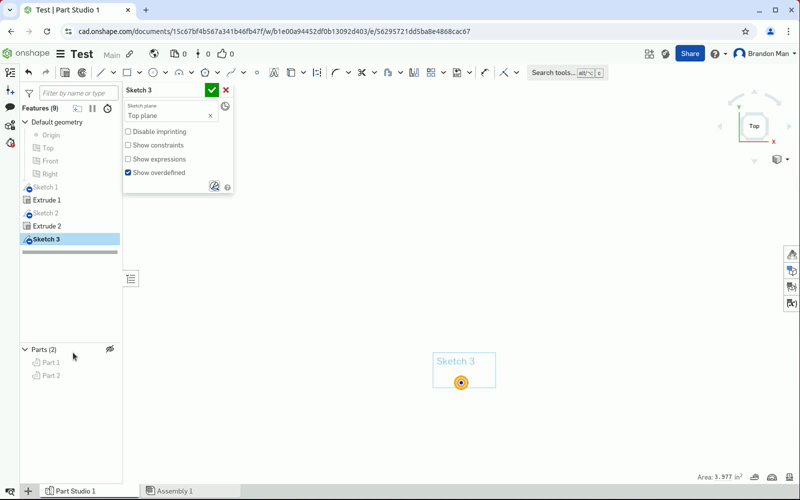
key(shift+e)
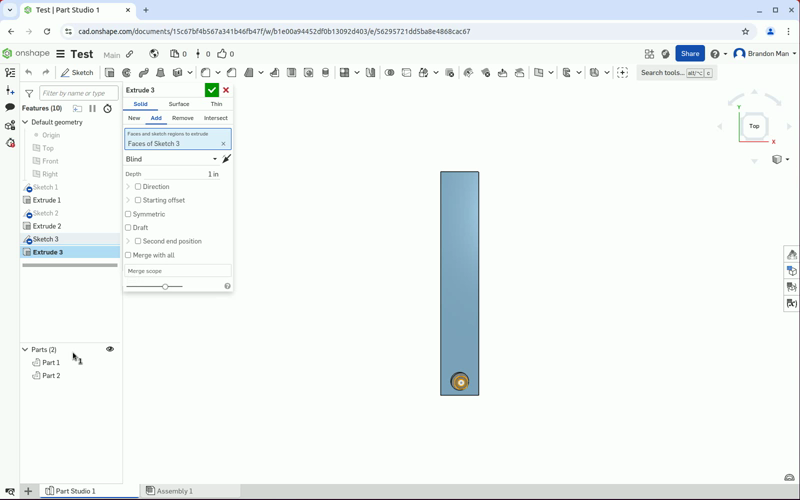
mouse_move(143, 106)
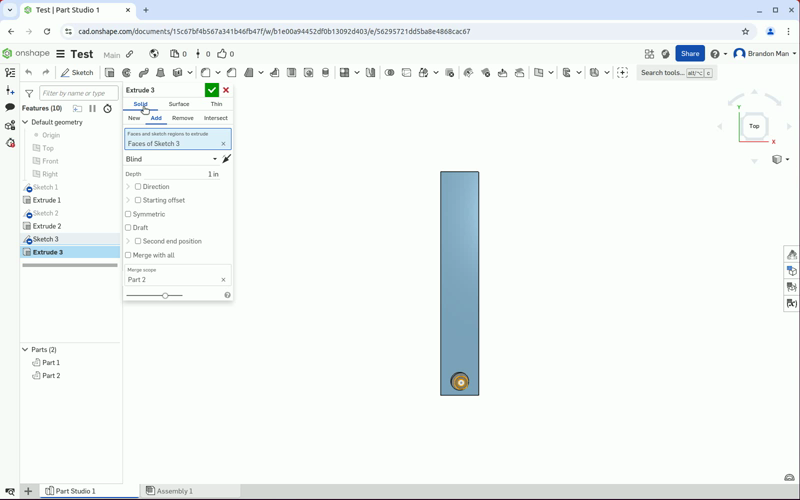
click(143, 106)
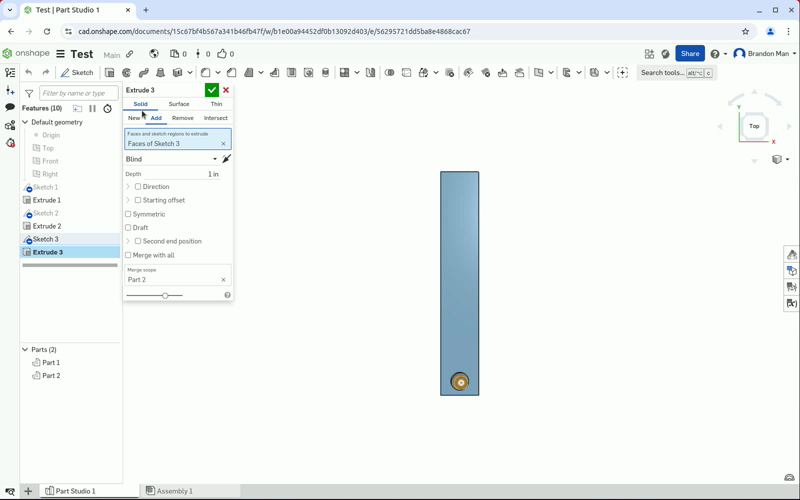
mouse_move(137, 120)
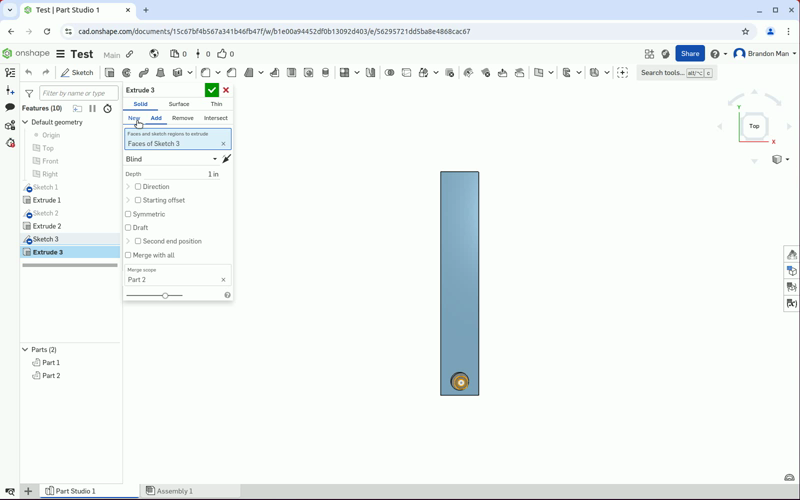
click(137, 120)
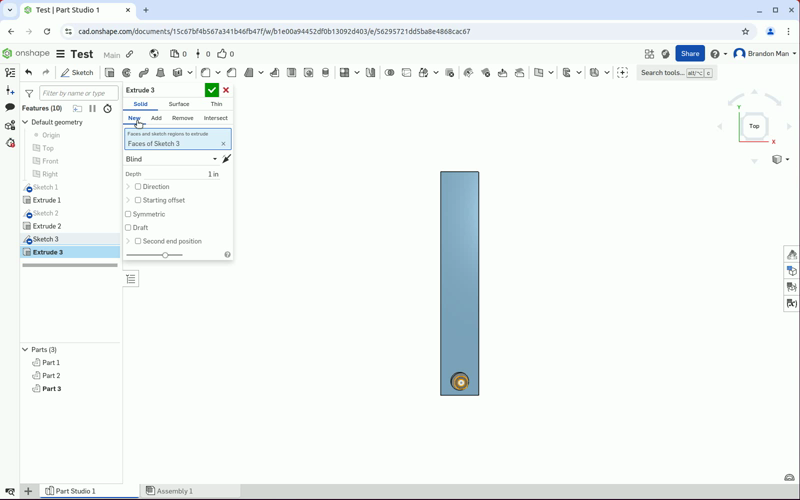
key(tab, 4)
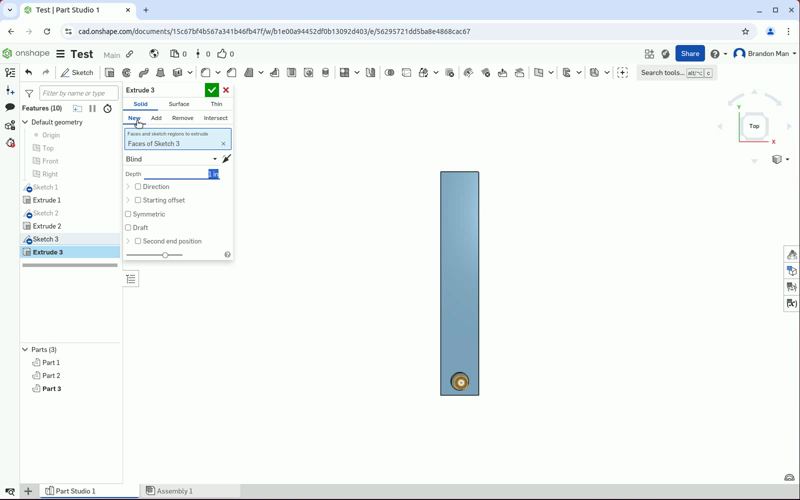
text(0.241)
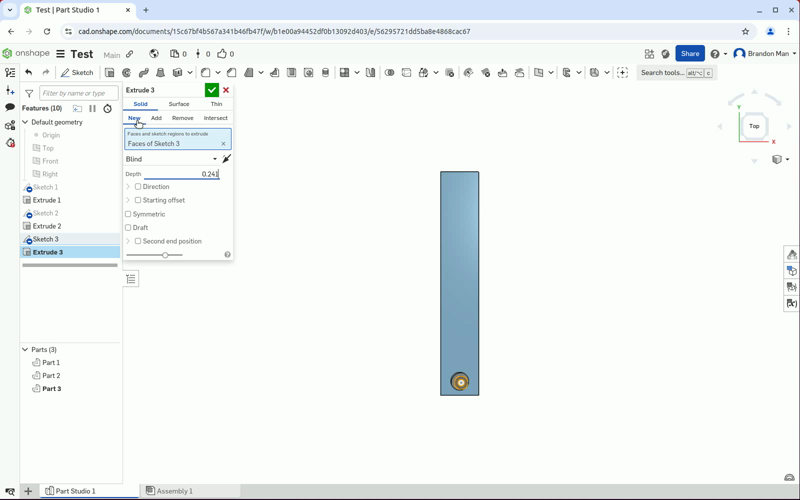
key(enter)
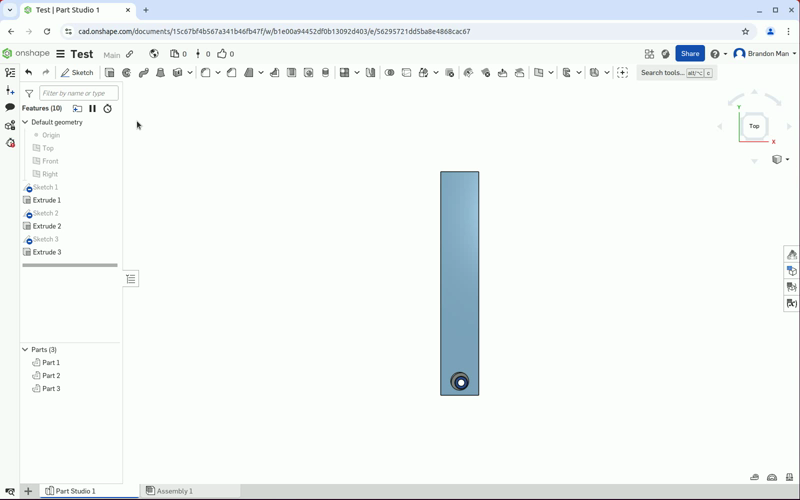
key(shift+h)
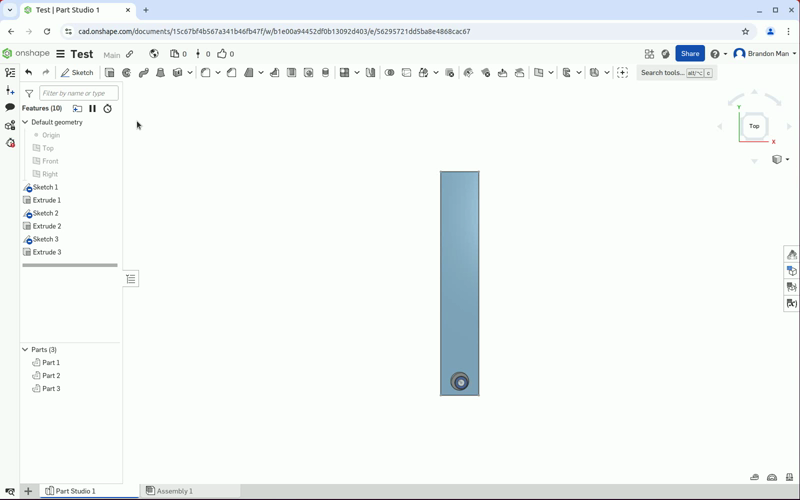
key(shift+h)
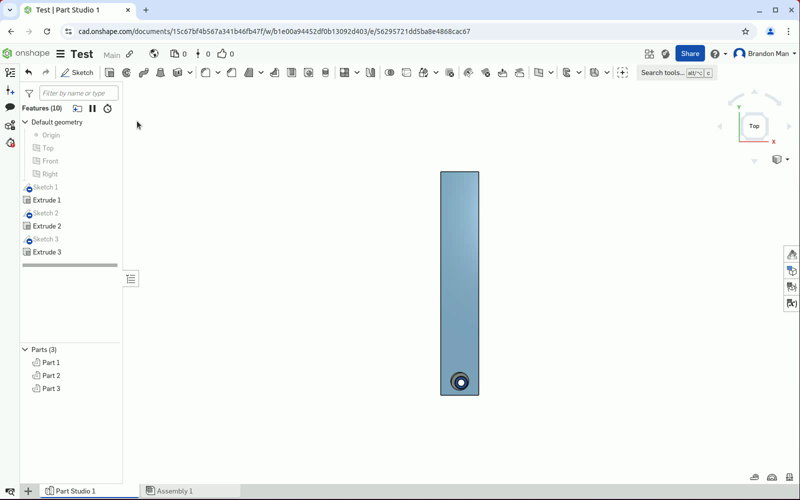
mouse_move(73, 189)
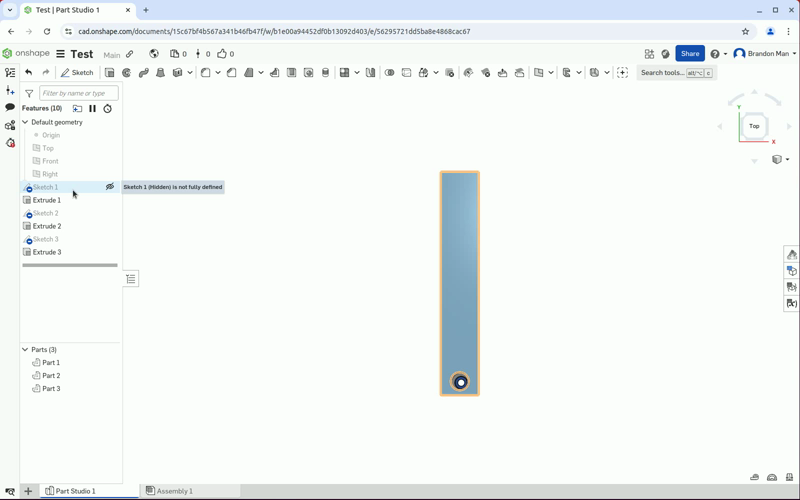
click(73, 189)
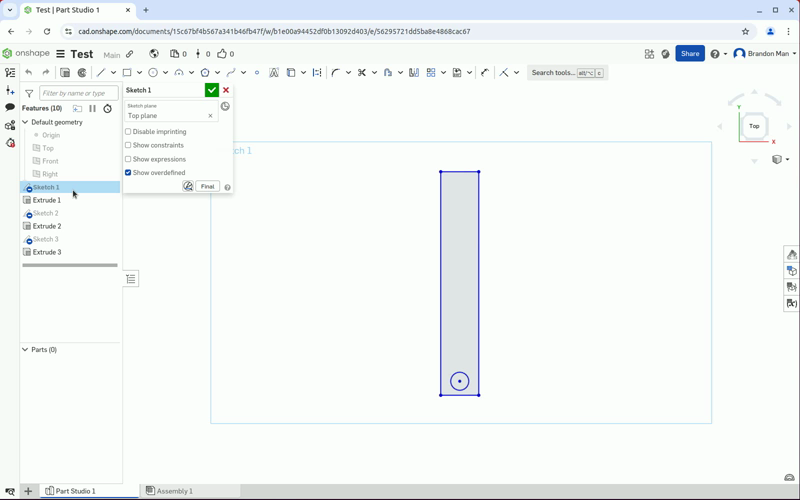
mouse_move(229, 92)
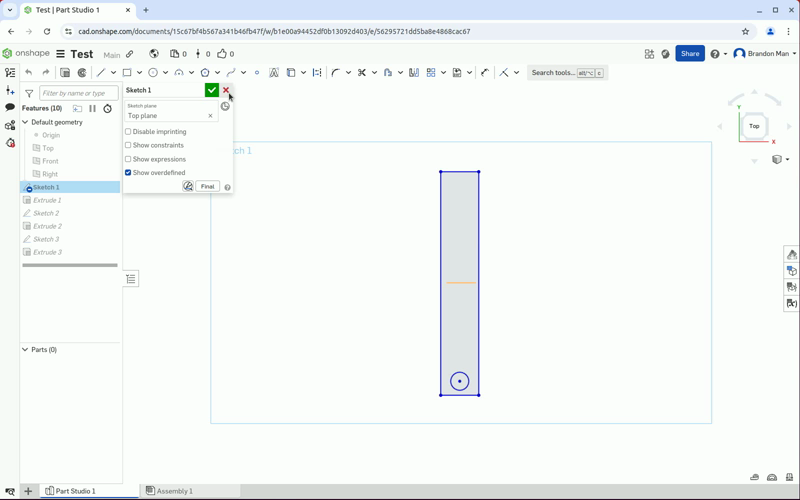
click(229, 92)
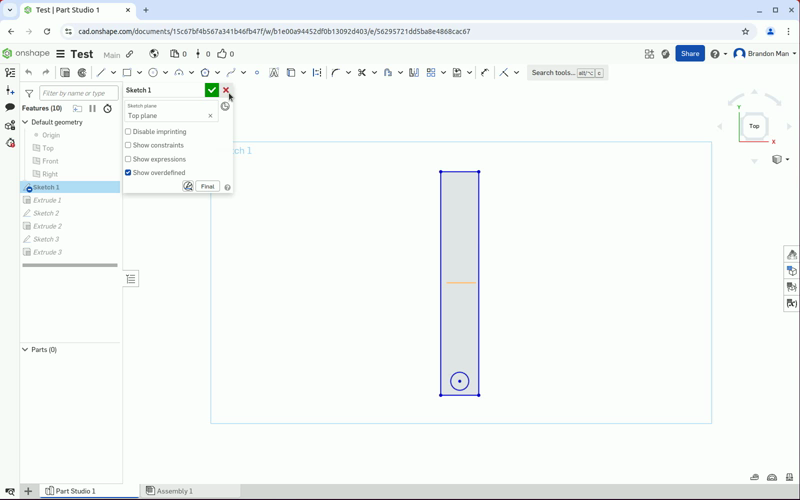
key(shift+s)
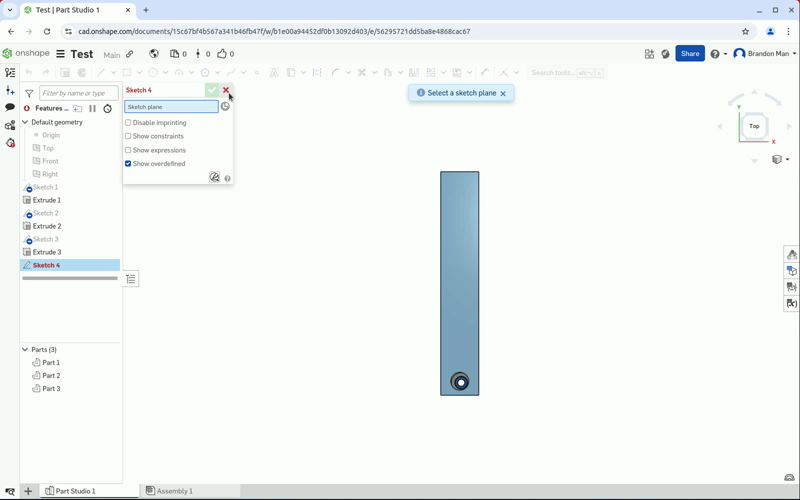
mouse_move(73, 150)
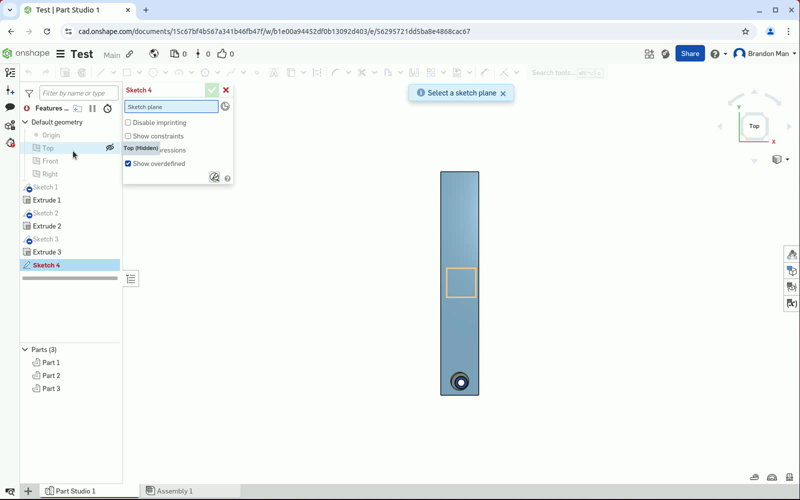
click(73, 150)
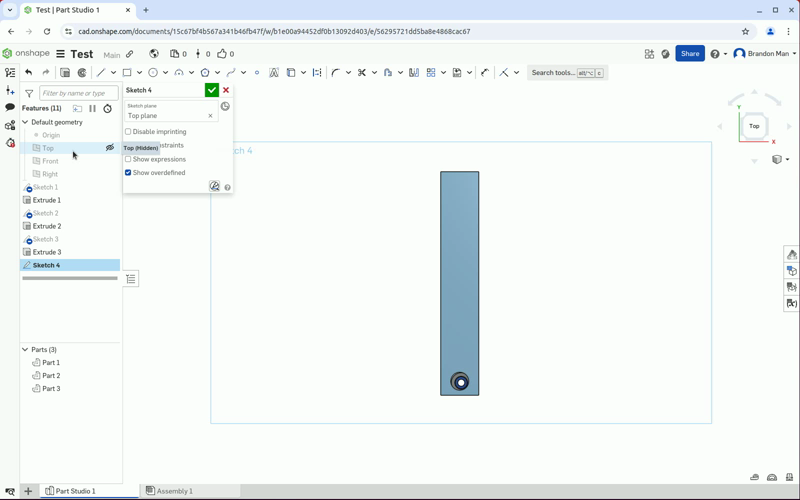
mouse_move(73, 352)
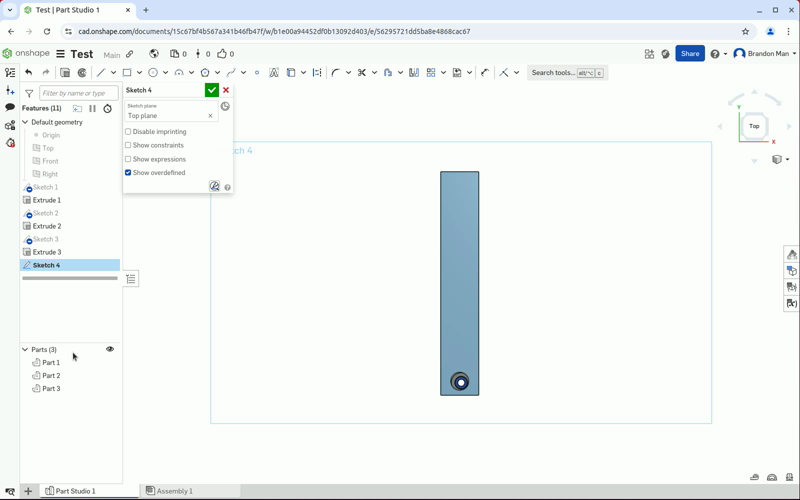
key(y)
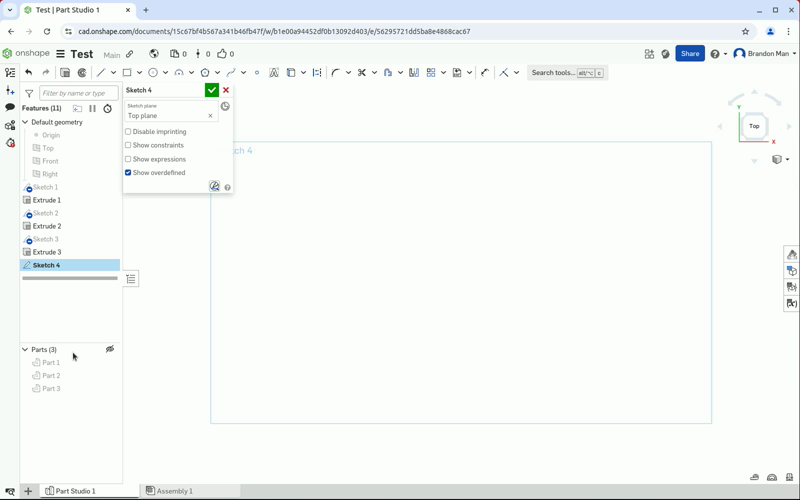
key(c)
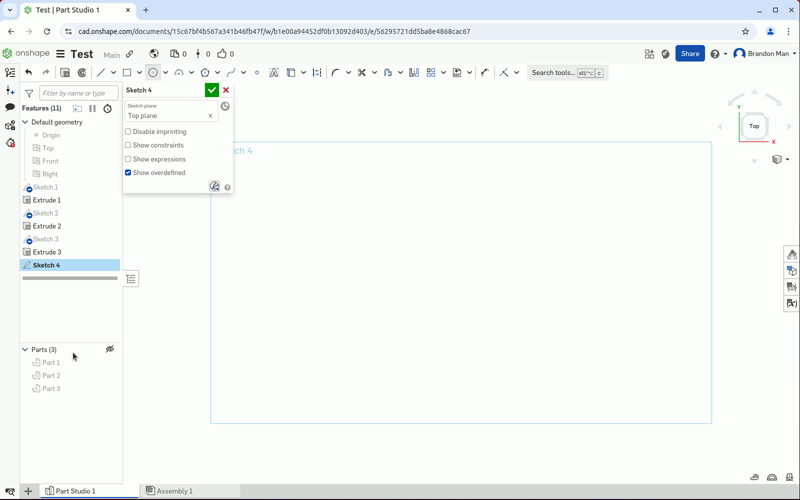
key_down(shift)
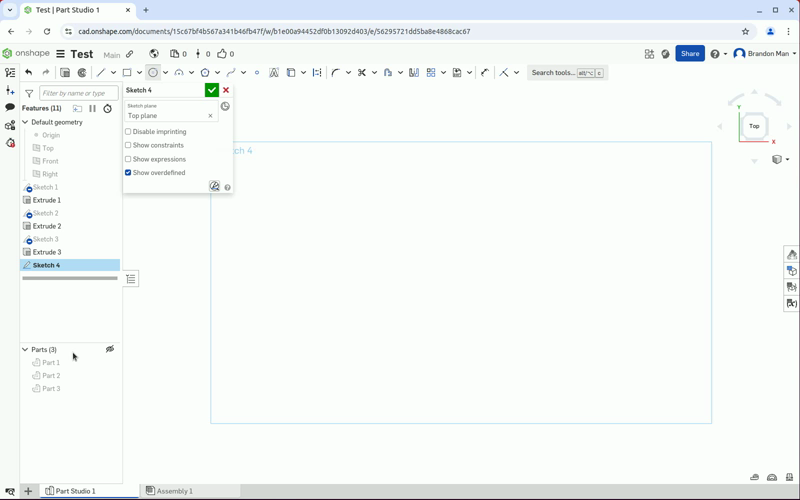
mouse_move(460, 382)
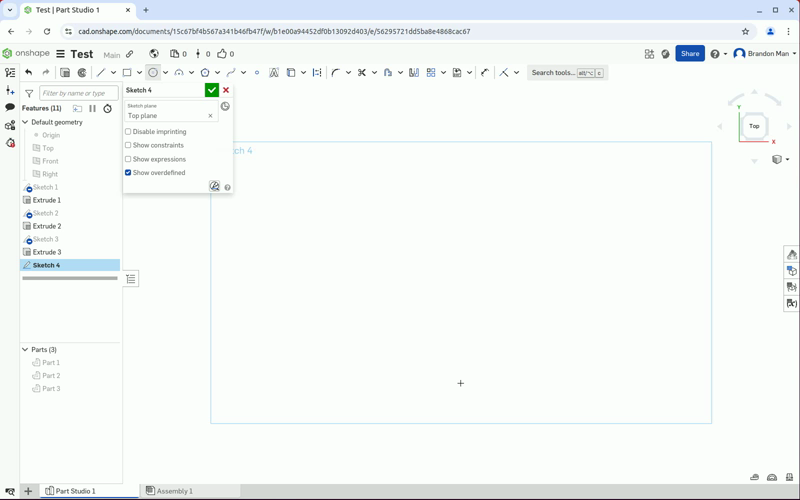
click(460, 382)
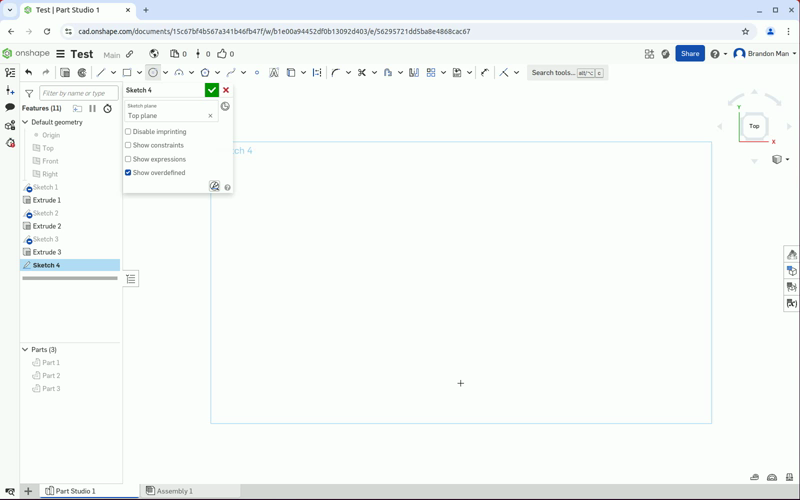
key_up(shift)
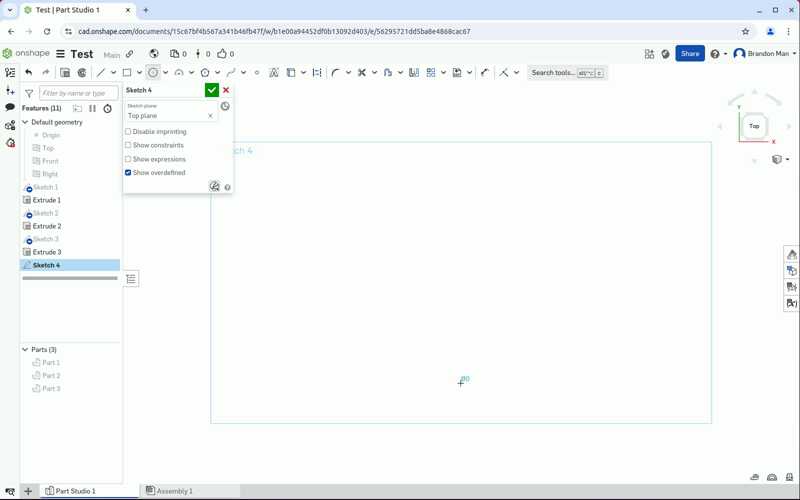
mouse_move(464, 382)
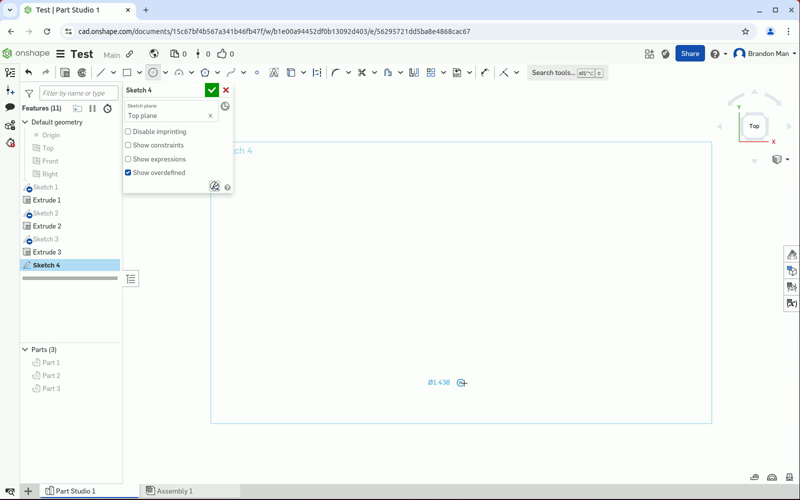
click(464, 382)
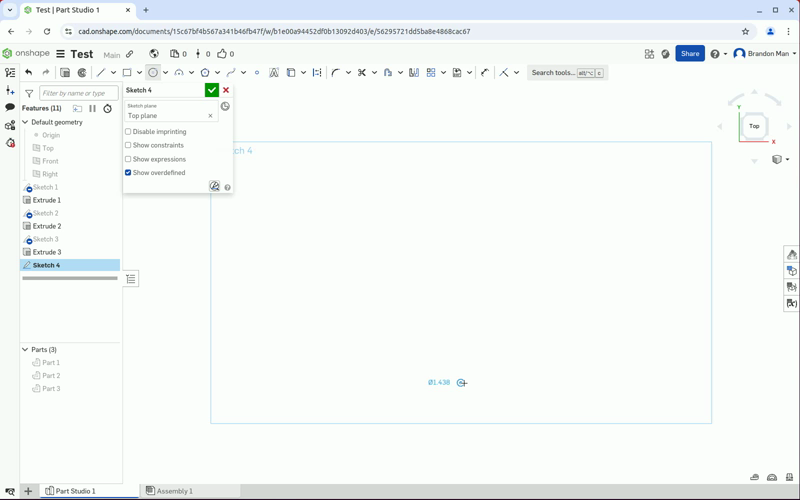
key(esc)
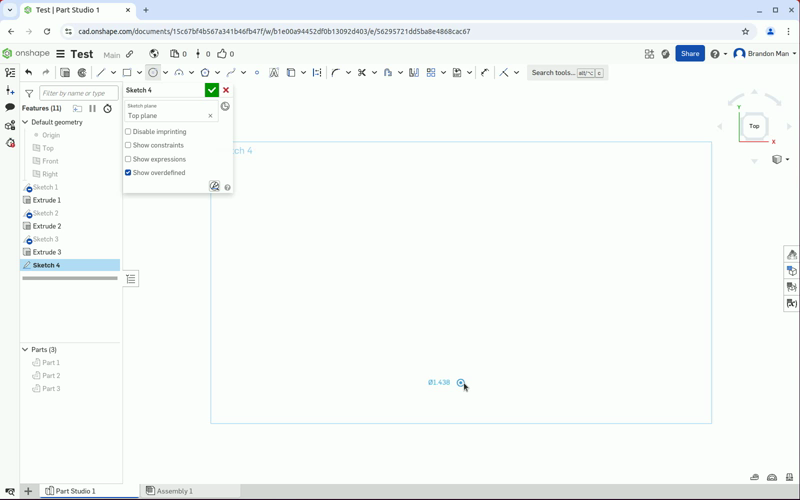
mouse_move(462, 381)
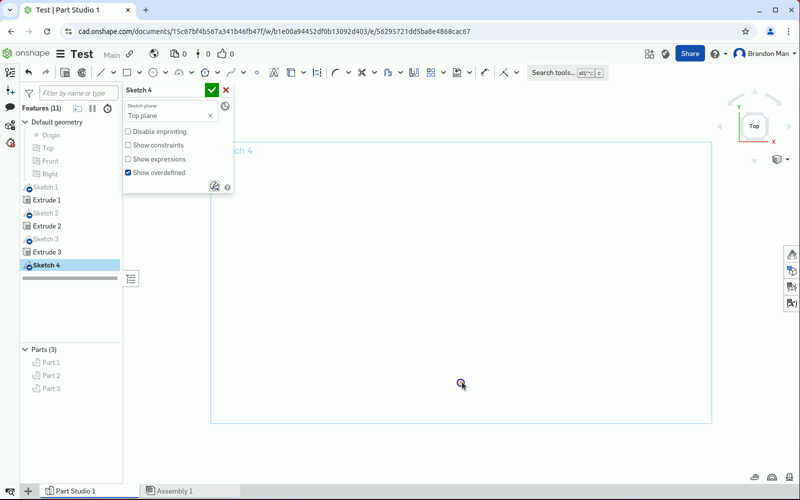
scroll(6)
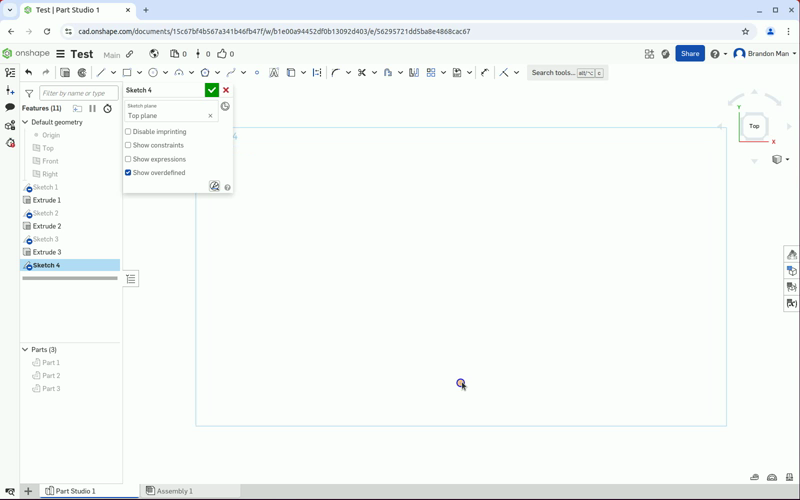
scroll(6)
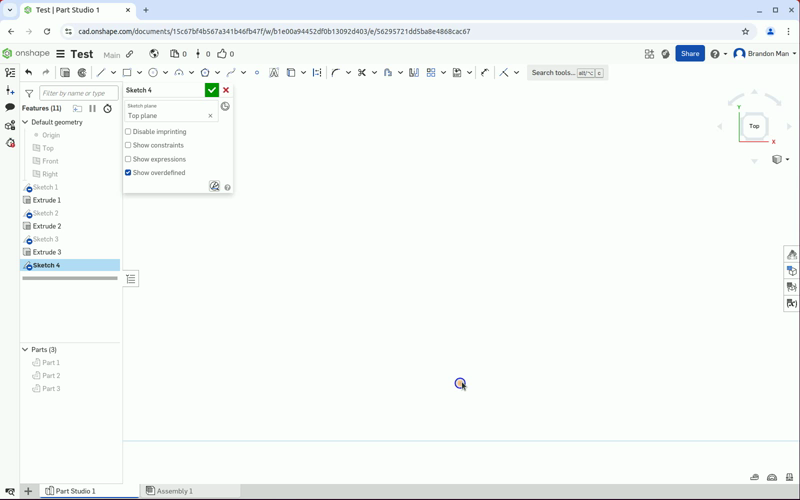
scroll(6)
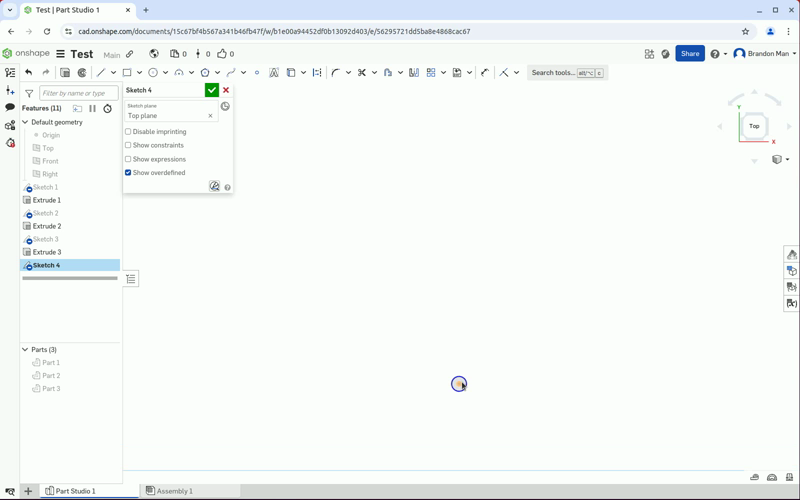
scroll(6)
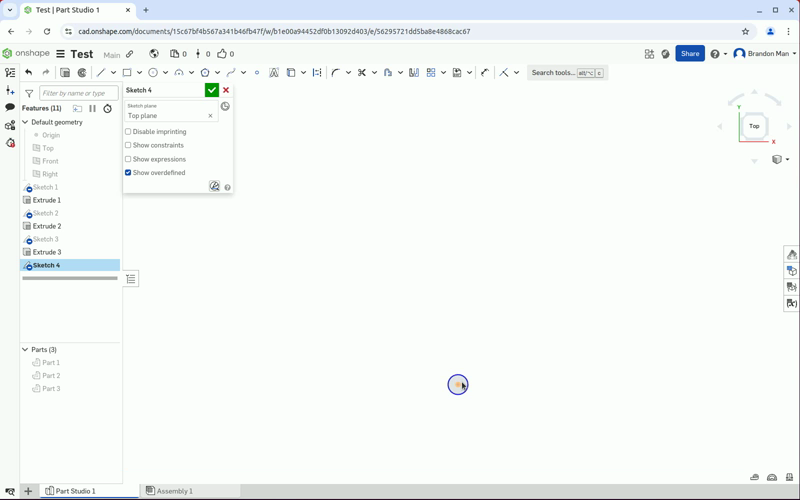
scroll(6)
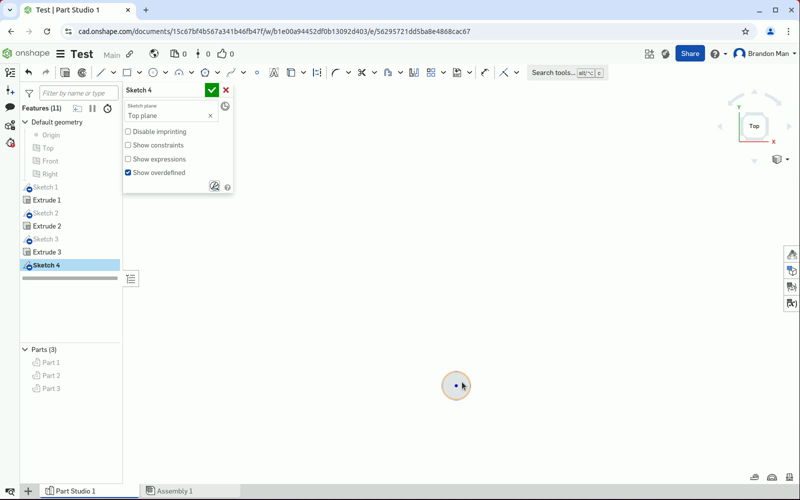
scroll(6)
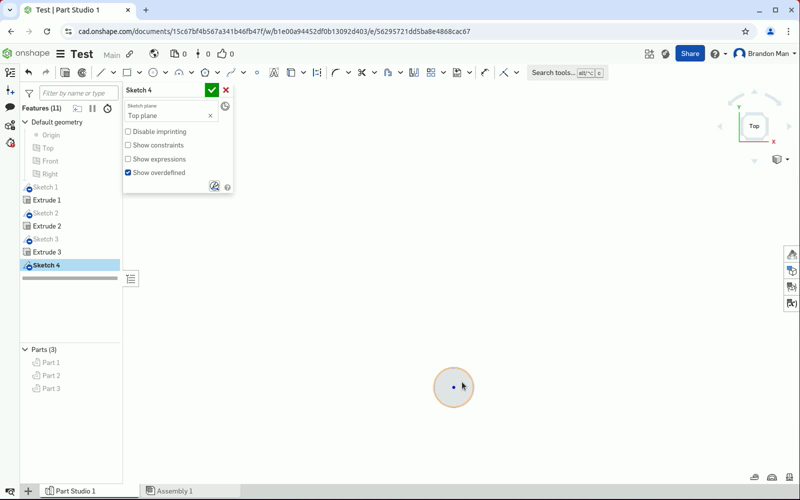
scroll(6)
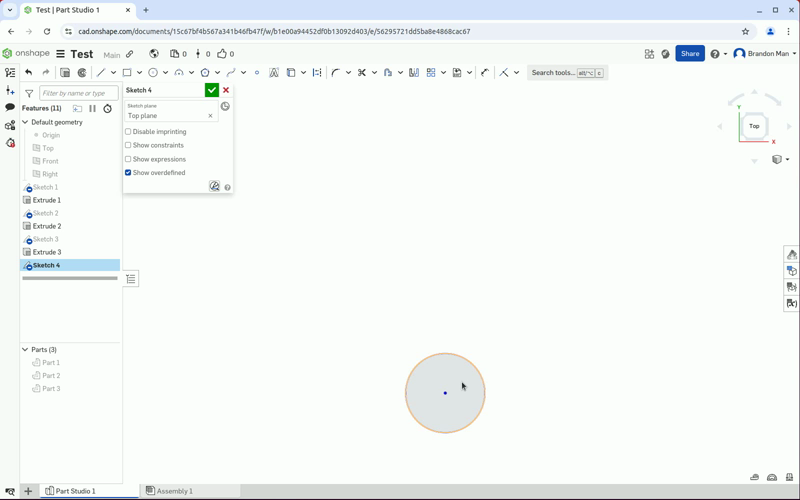
click(462, 381)
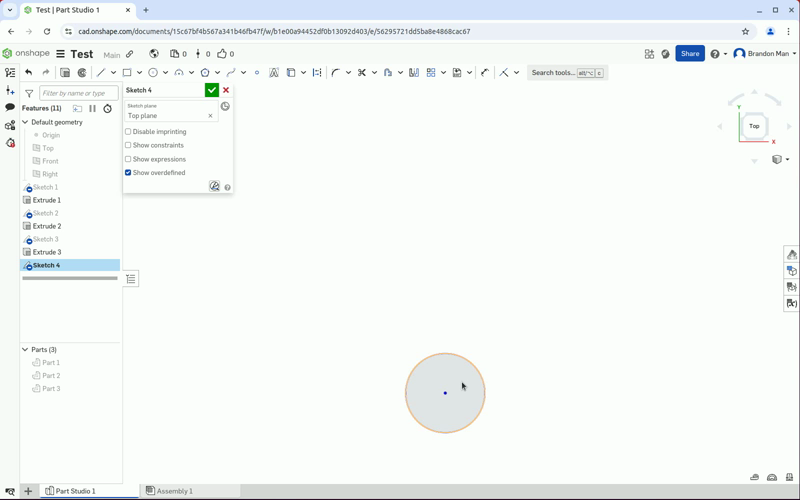
scroll(-6)
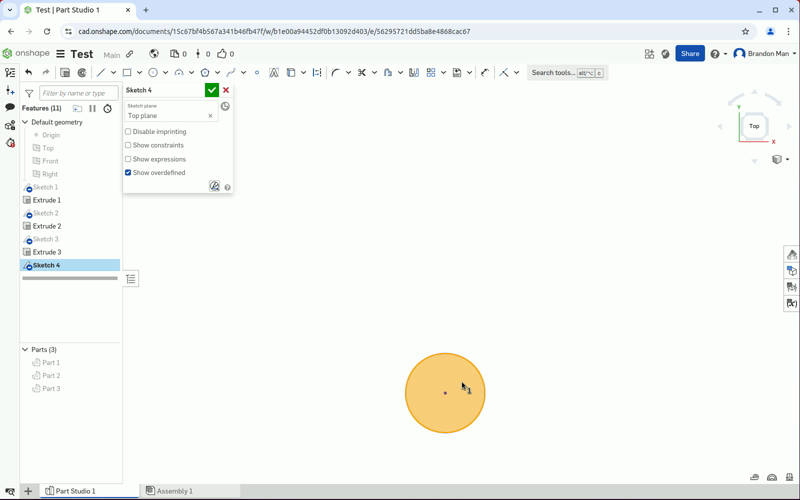
scroll(-6)
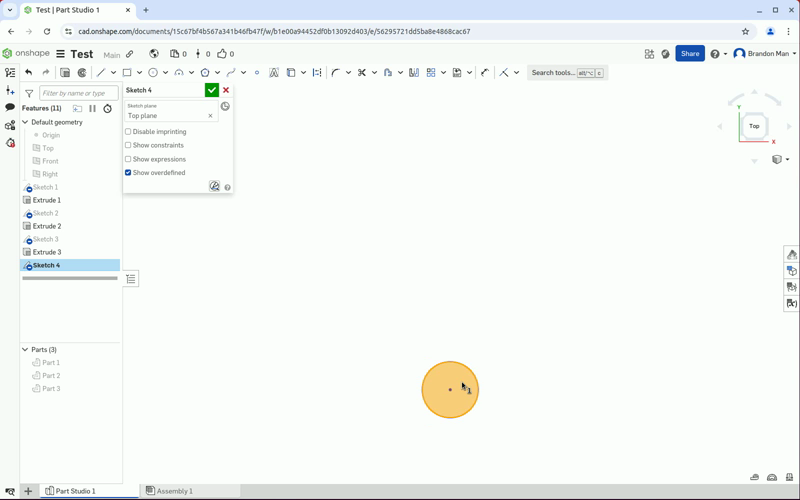
scroll(-6)
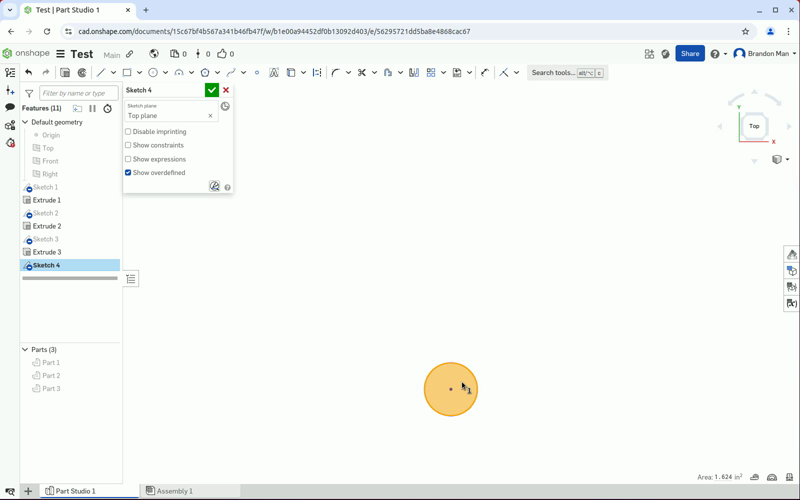
scroll(-6)
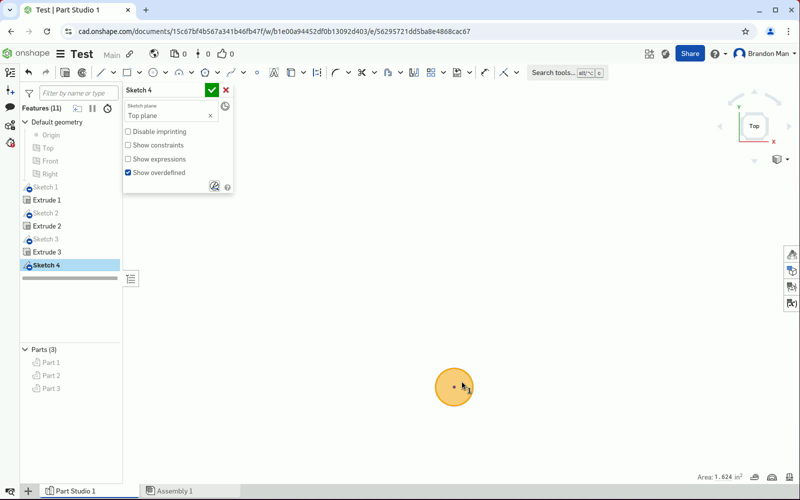
scroll(-6)
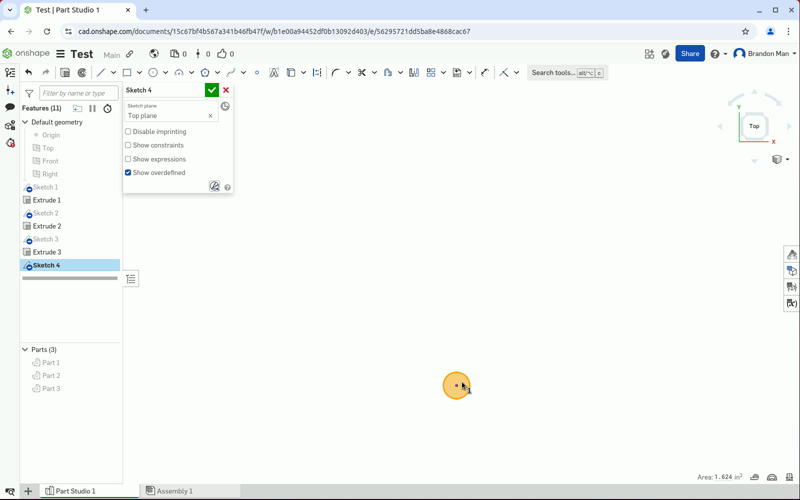
scroll(-6)
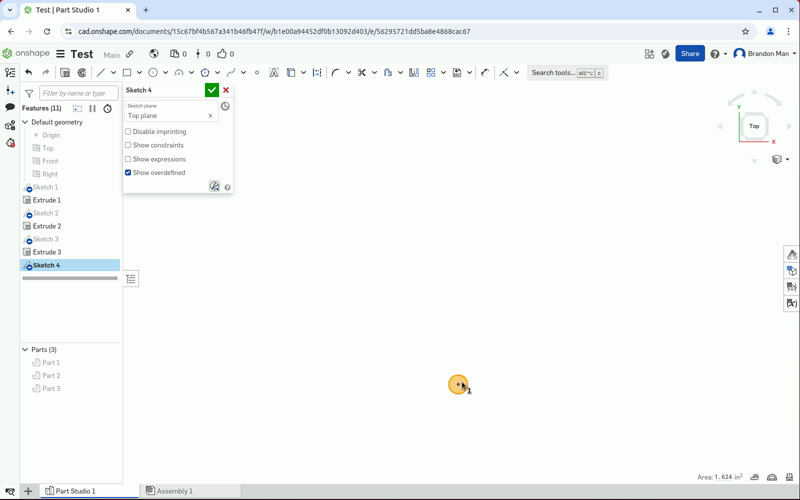
scroll(-6)
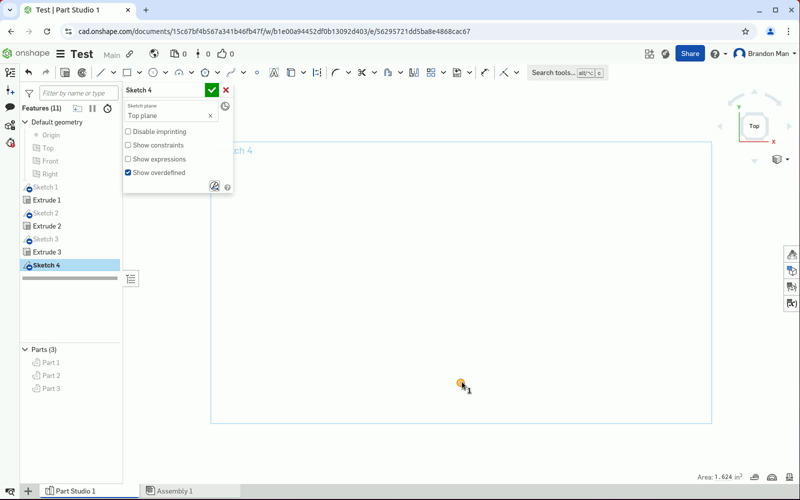
mouse_move(73, 352)
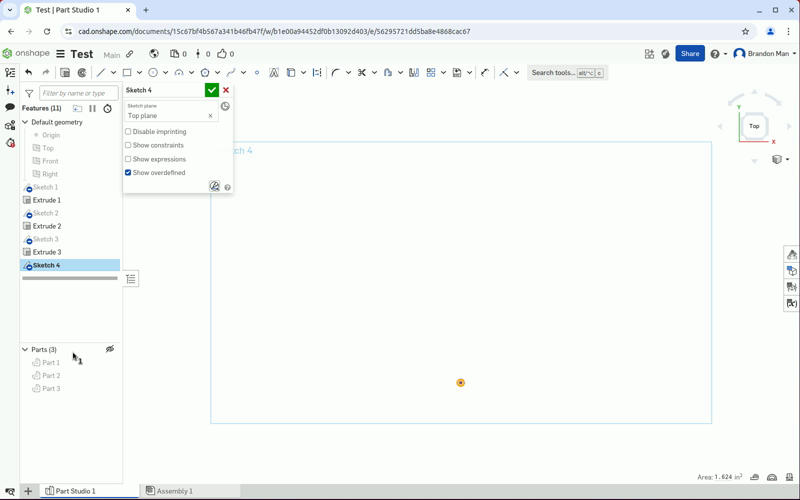
key(shift+y)
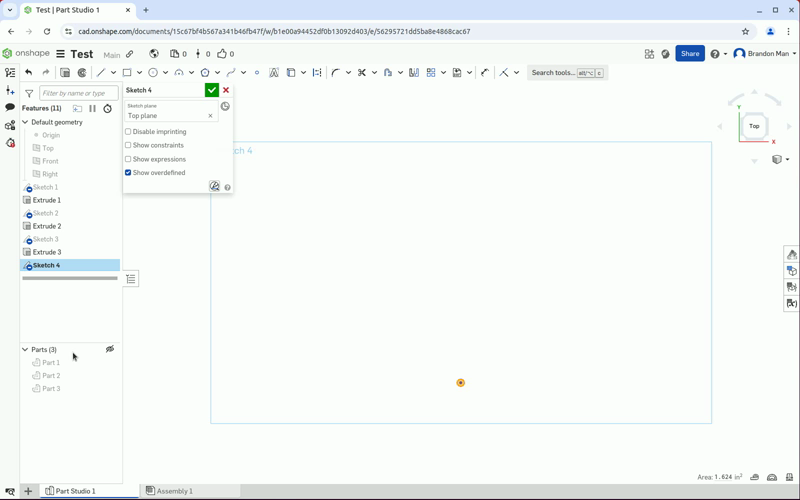
key(shift+e)
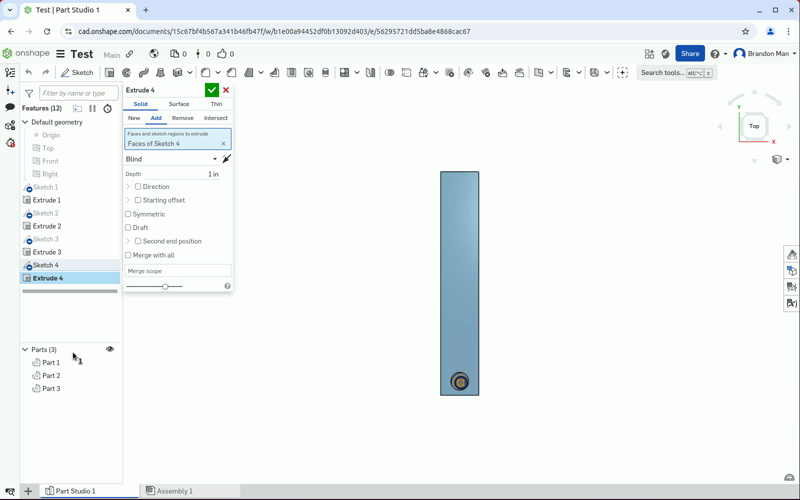
mouse_move(143, 106)
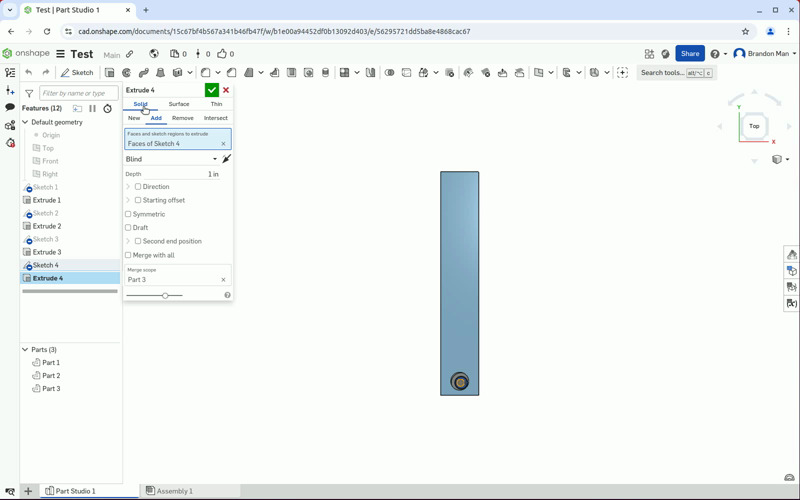
click(143, 106)
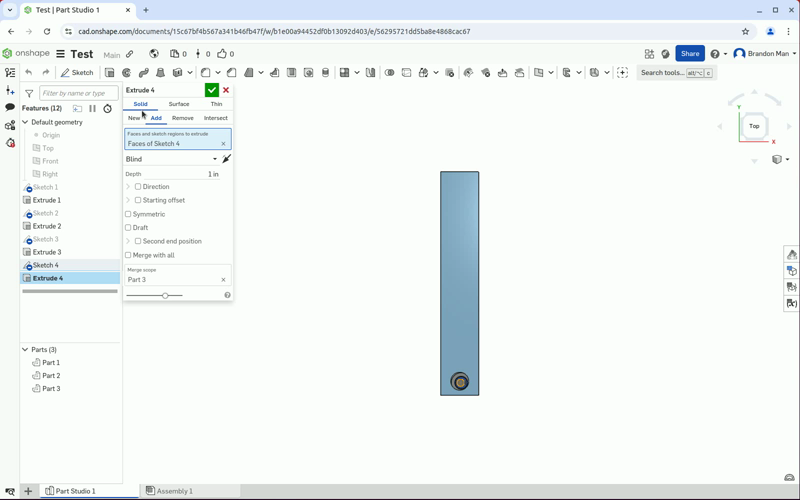
mouse_move(137, 120)
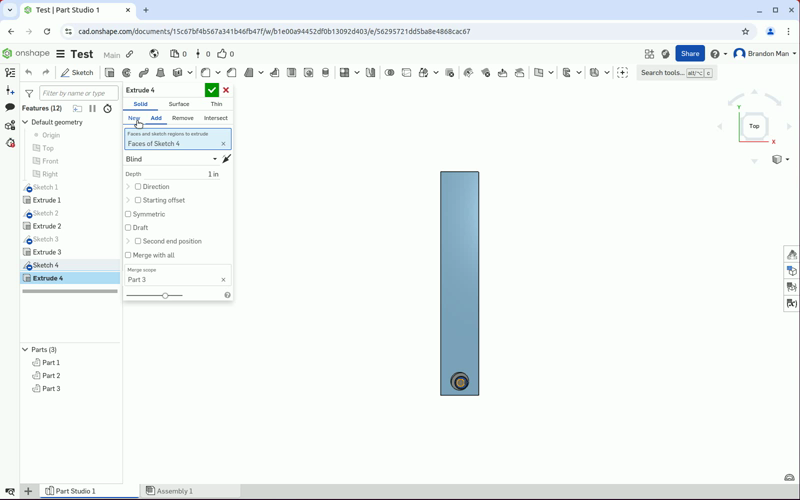
click(137, 120)
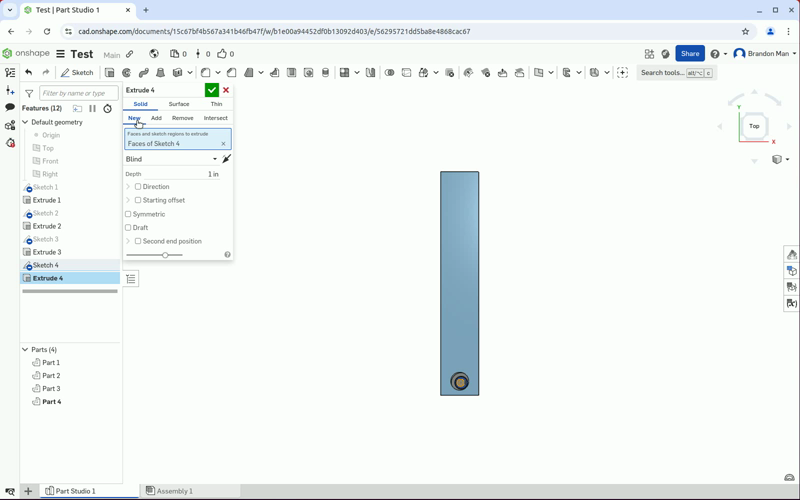
key(tab, 4)
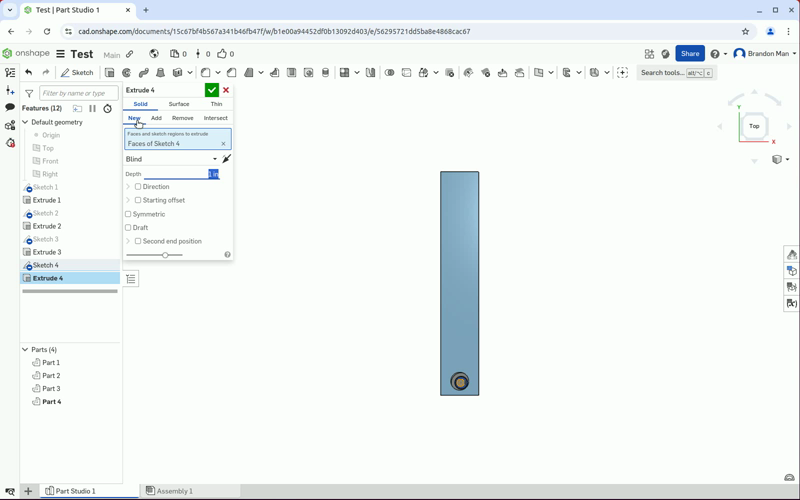
text(0.241)
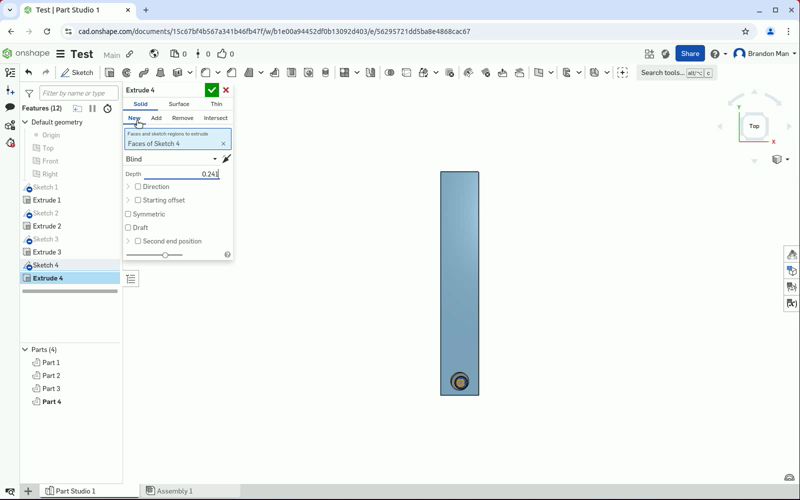
key(enter)
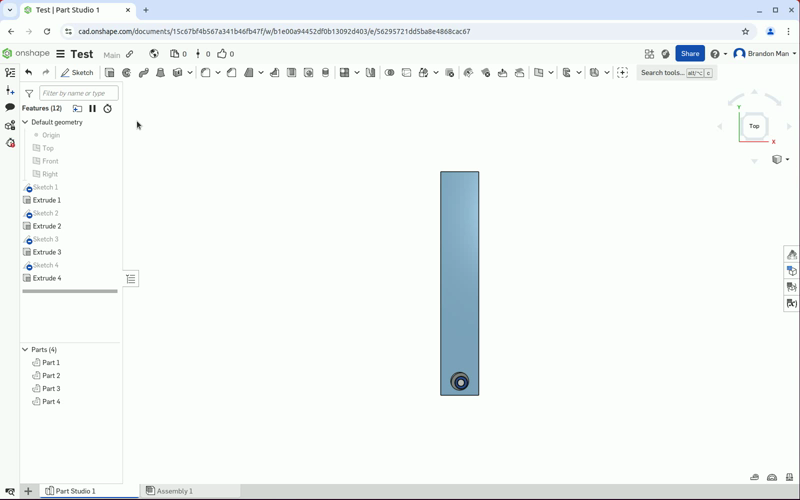
key(shift+h)
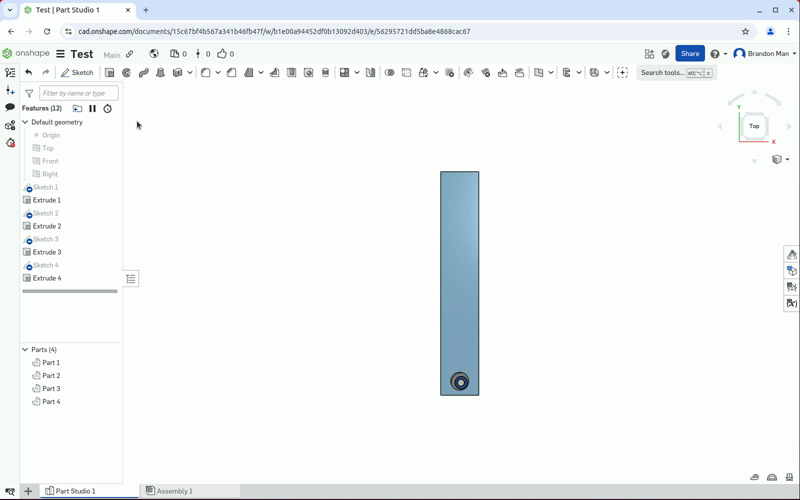
key(shift+h)
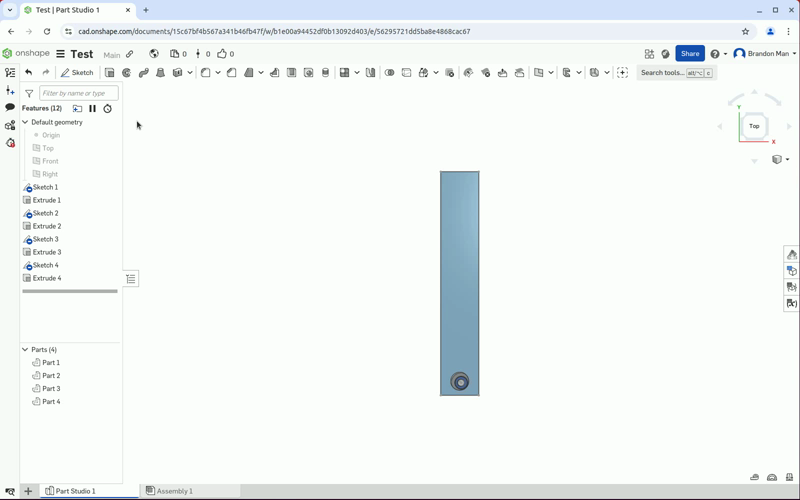
key(shift+7)
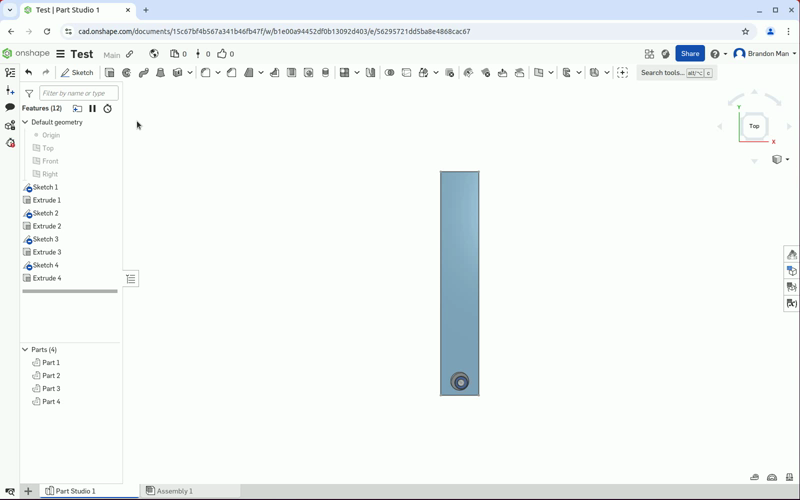
key(up, 3)
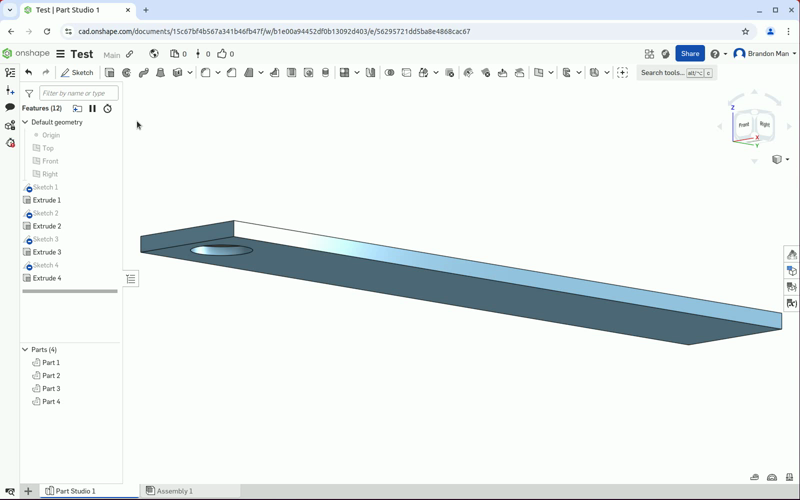
key(left, 3)
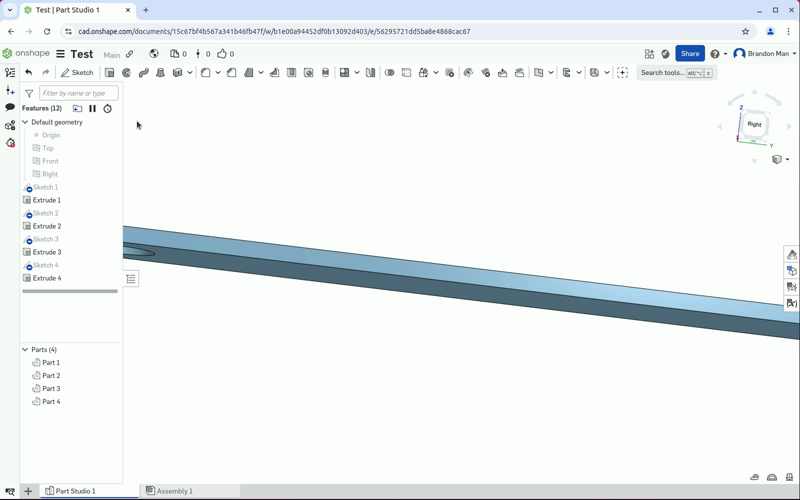
key(right, 3)
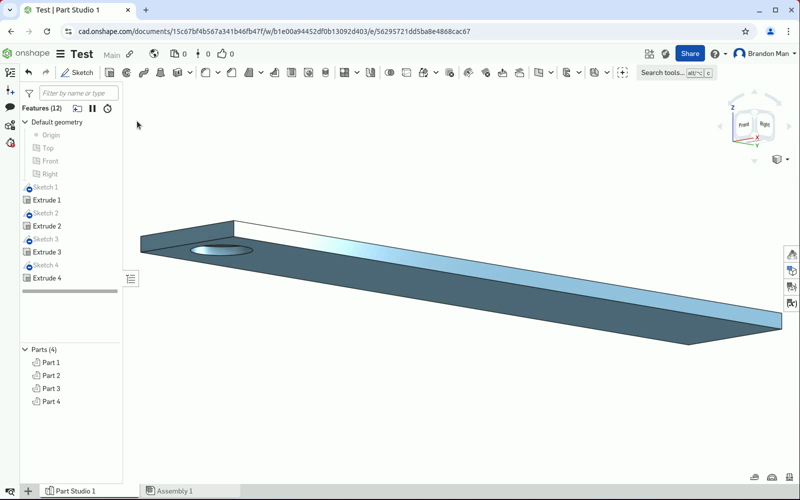
key(down, 3)
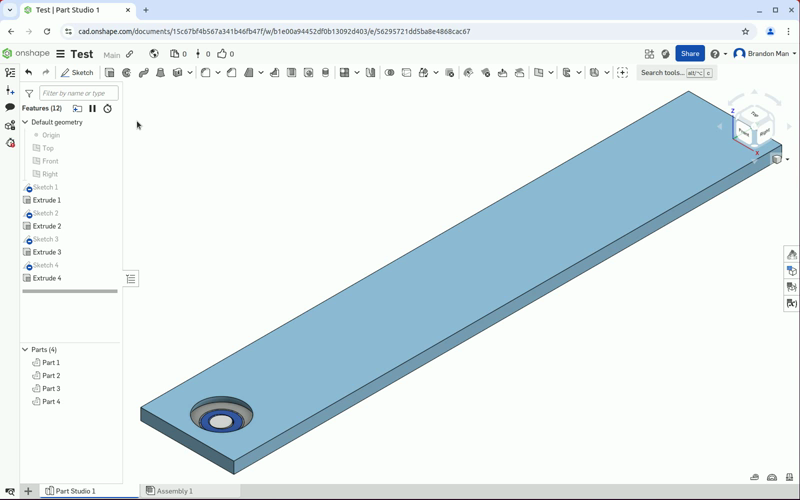
mouse_move(73, 189)
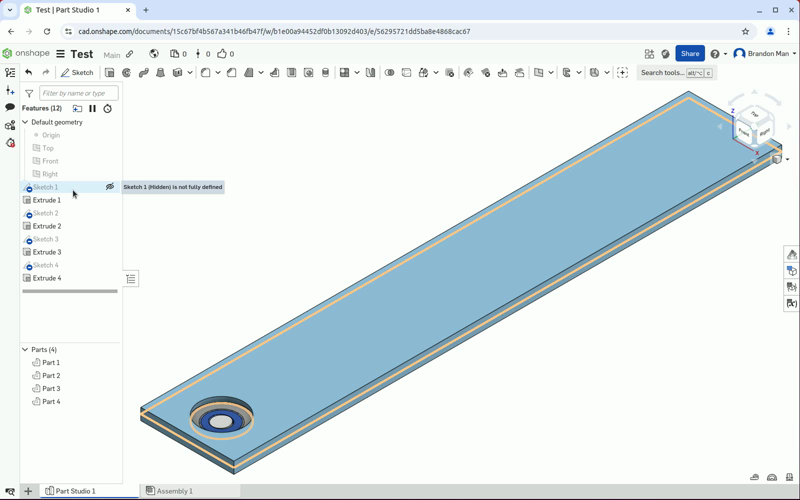
click(73, 189)